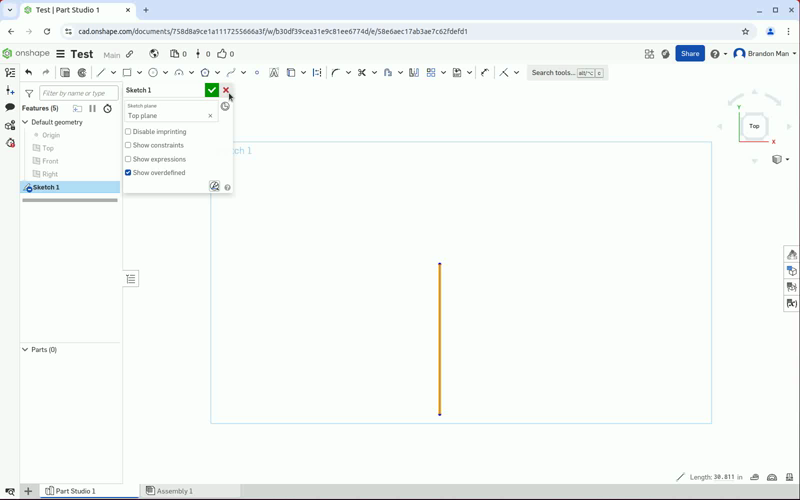
key(shift+h)
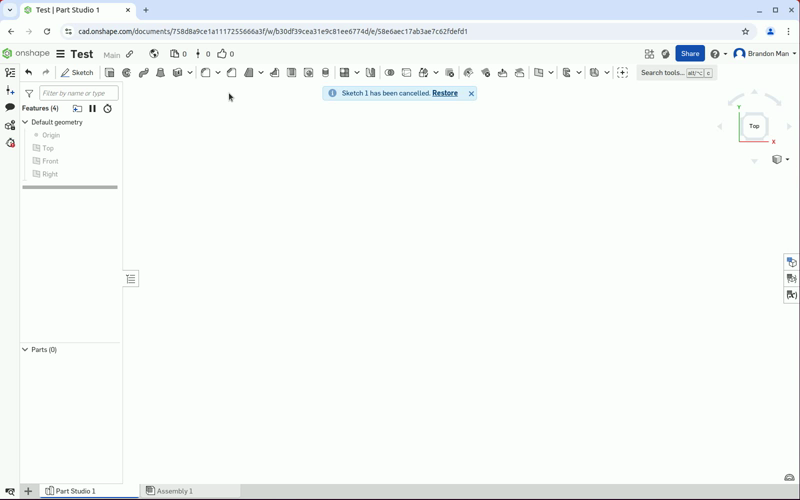
mouse_move(73, 352)
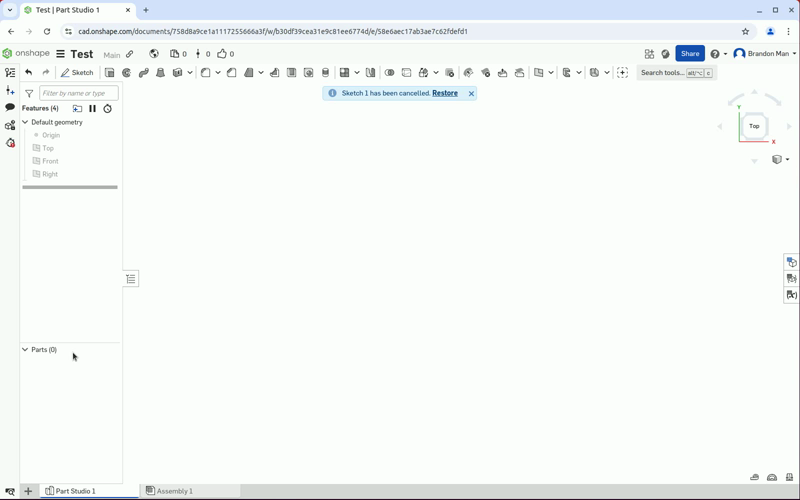
key(y)
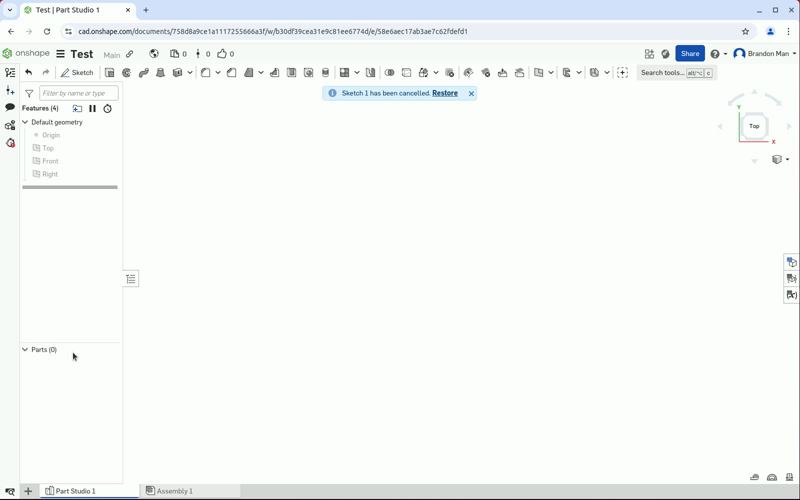
key(shift+p)
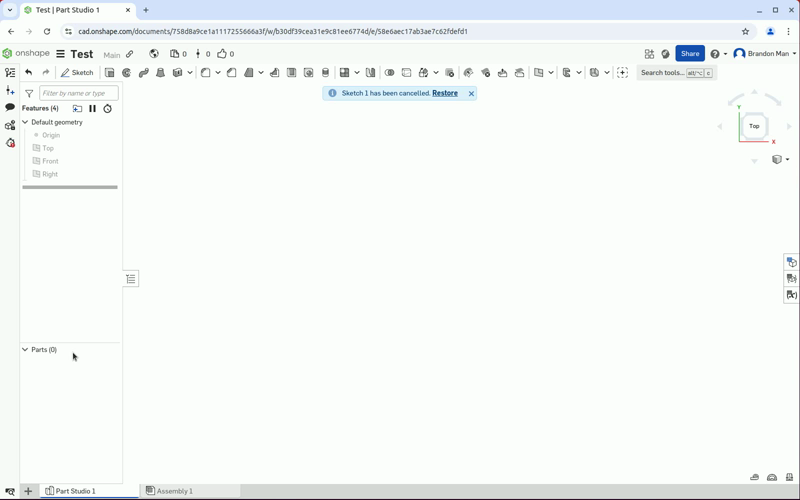
key(space)
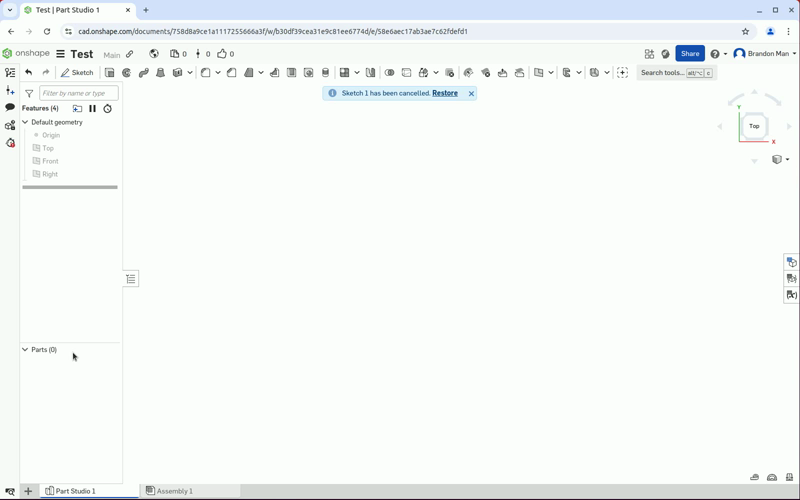
key_down(shift)
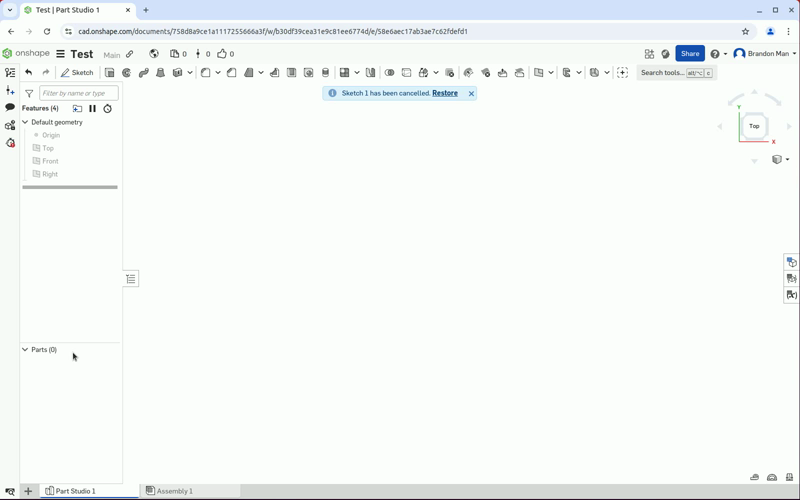
key(up)
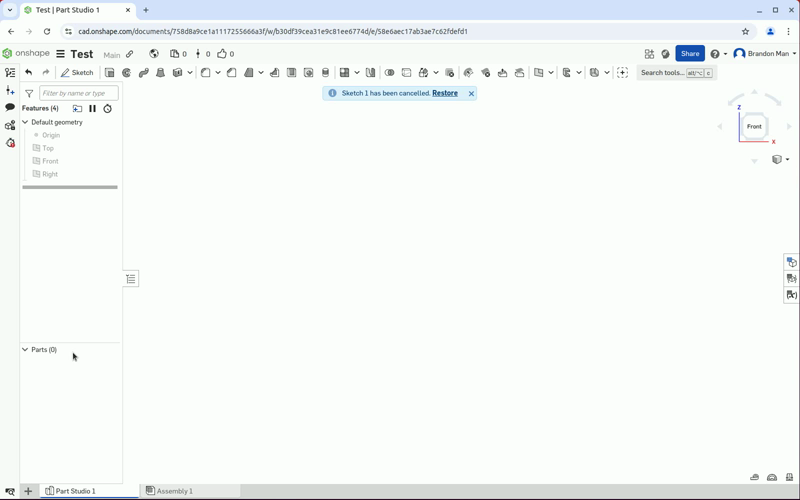
key_up(shift)
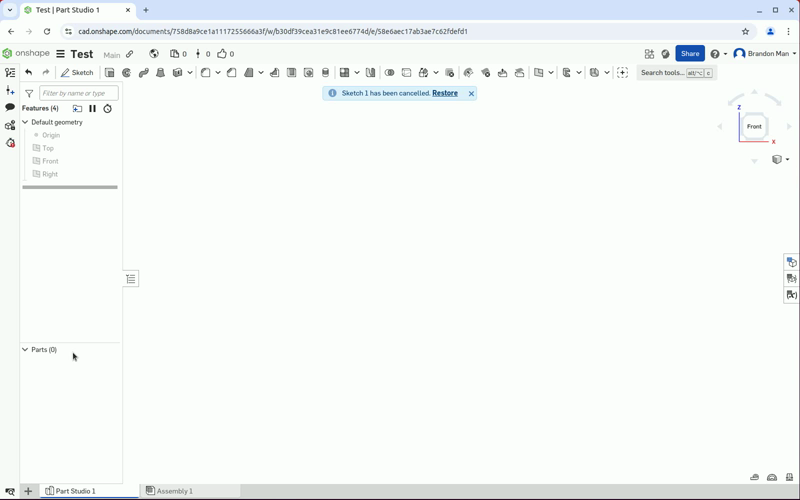
key(space)
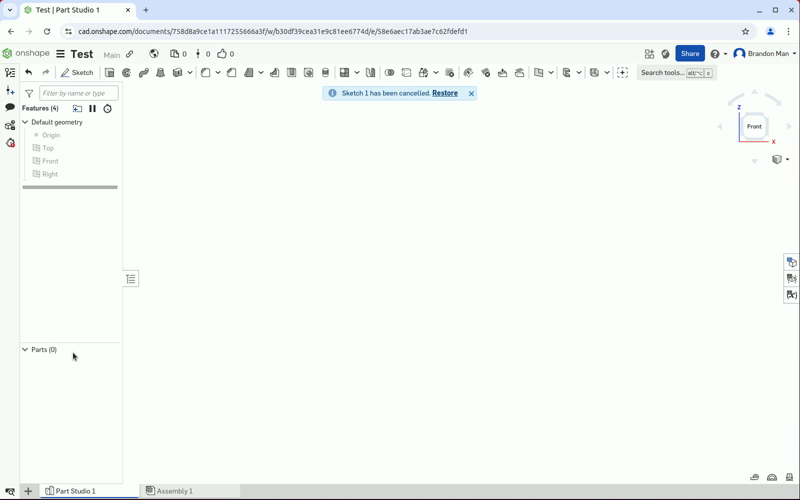
key_down(shift)
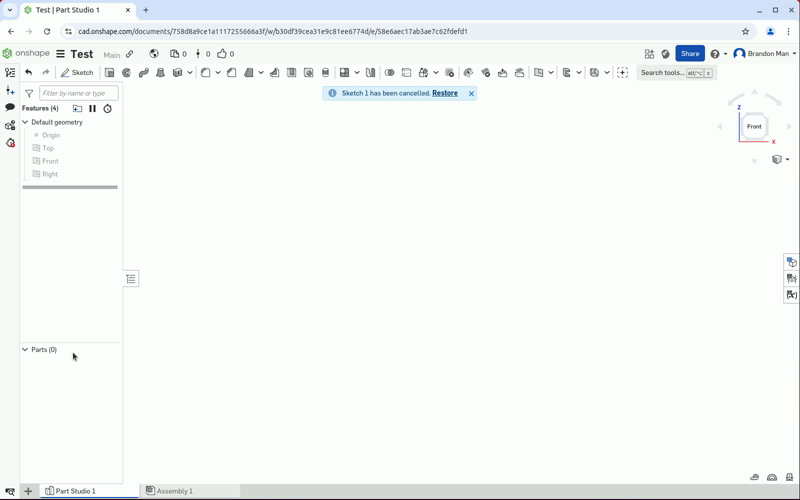
key(left)
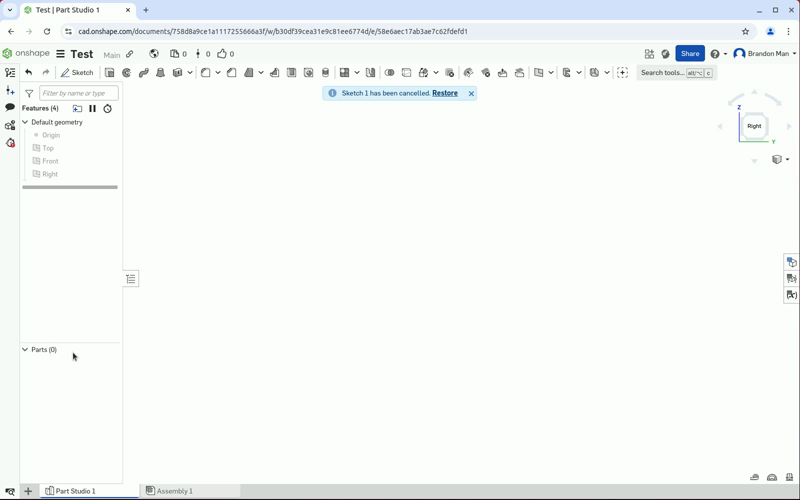
key_up(shift)
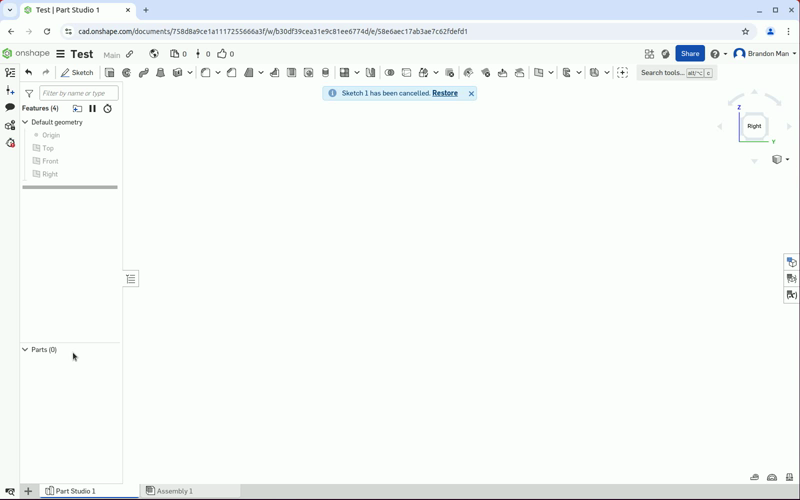
mouse_move(73, 352)
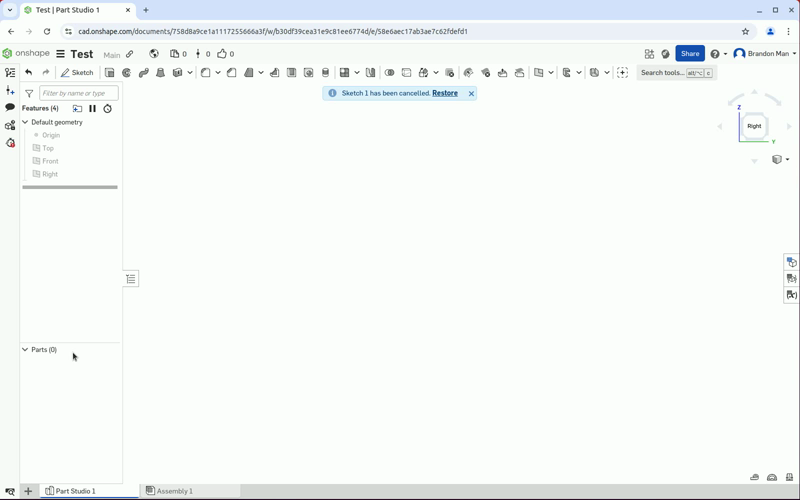
key(shift+y)
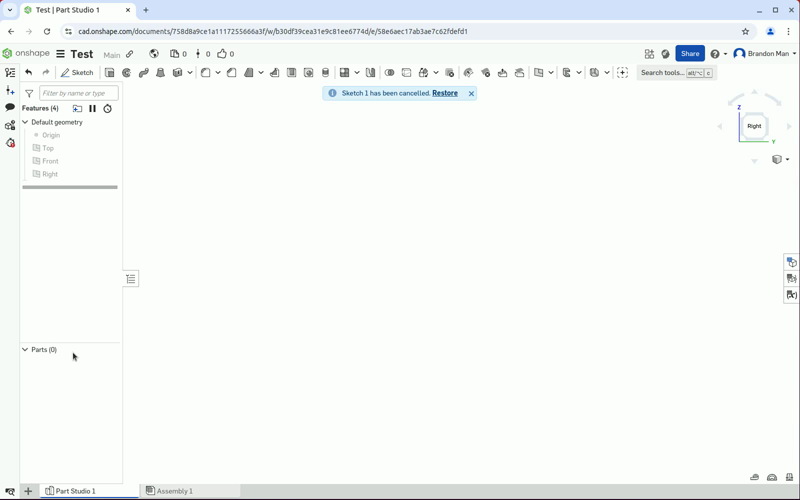
key(shift+s)
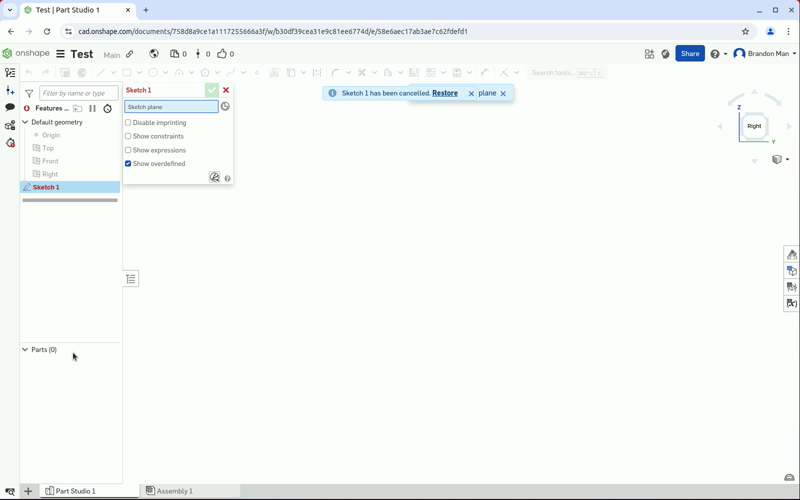
mouse_move(73, 176)
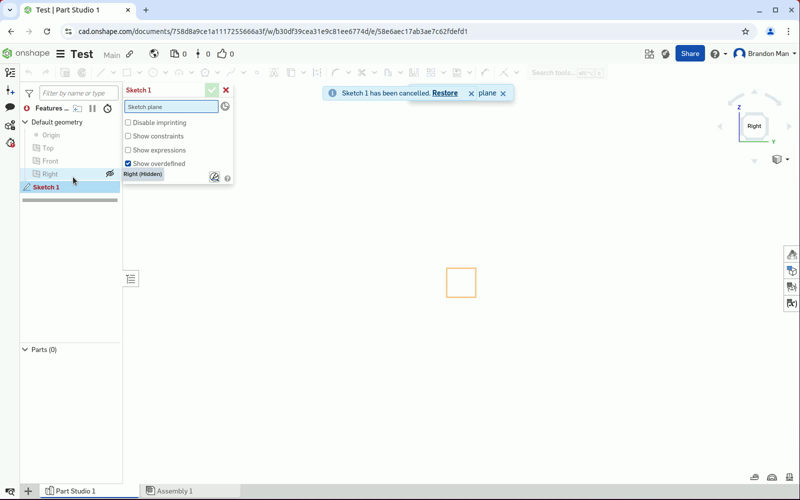
click(73, 176)
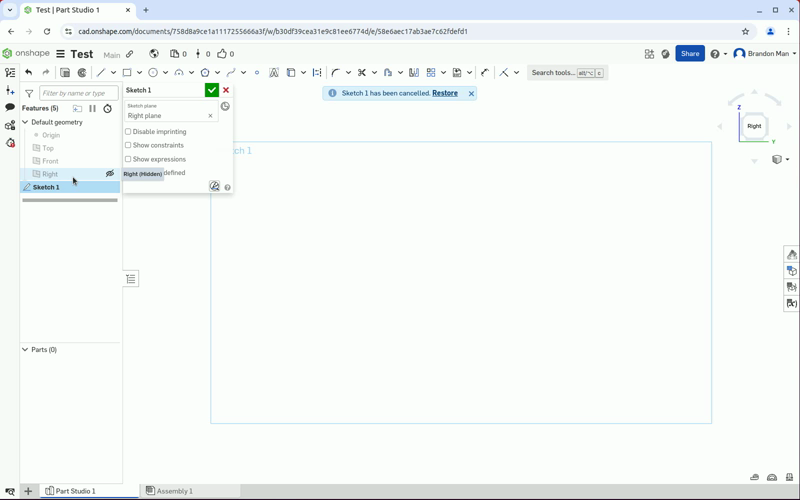
mouse_move(73, 352)
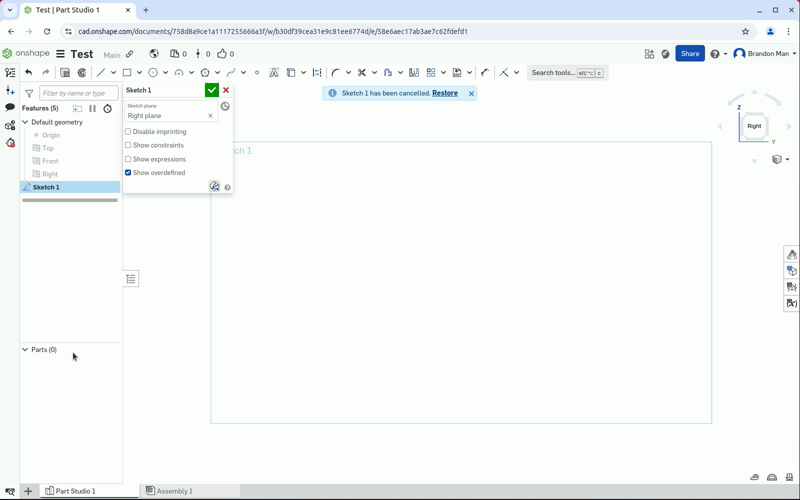
key(y)
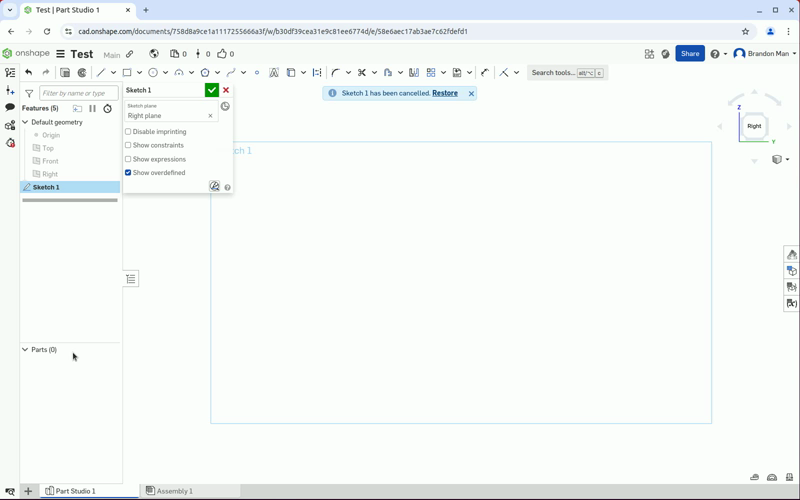
key(l)
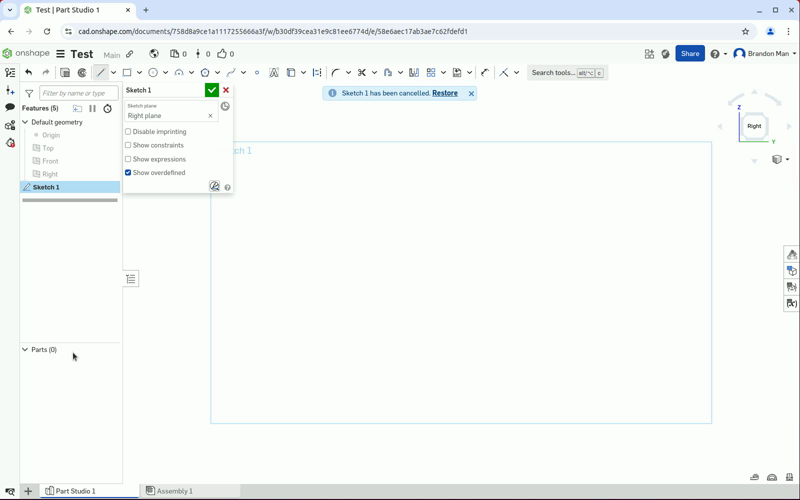
key_down(shift)
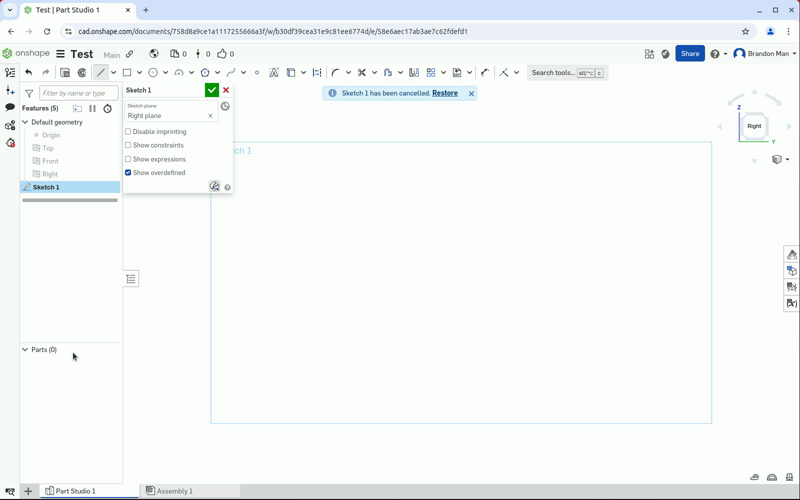
mouse_move(460, 282)
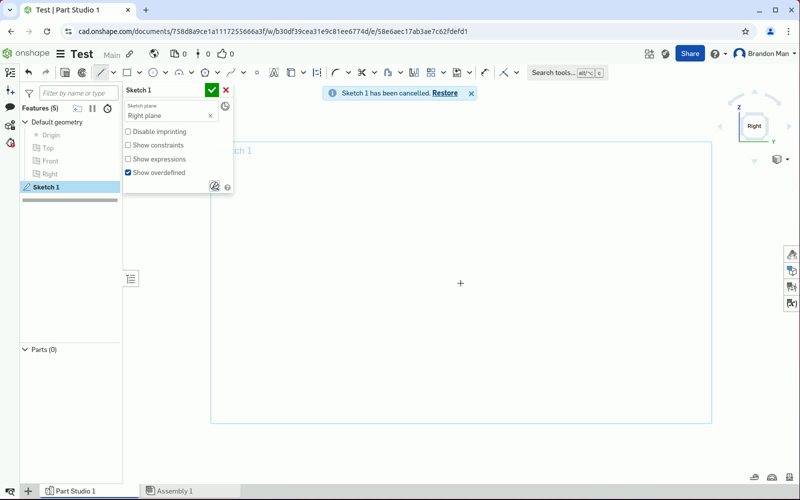
click(460, 282)
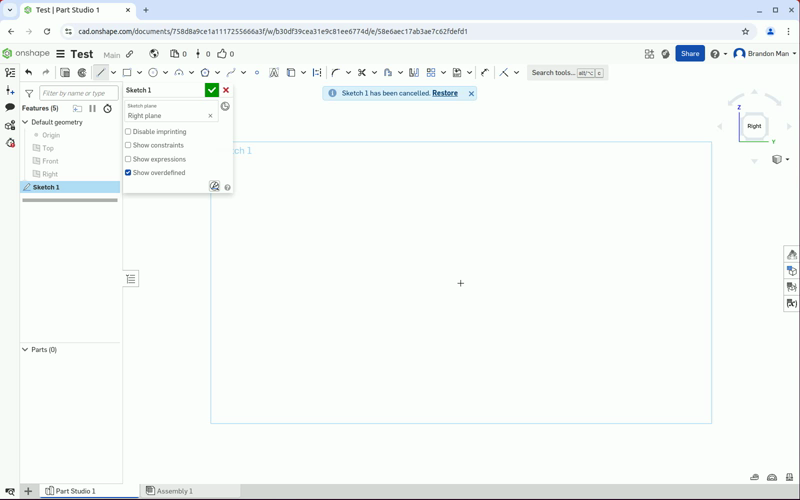
key_up(shift)
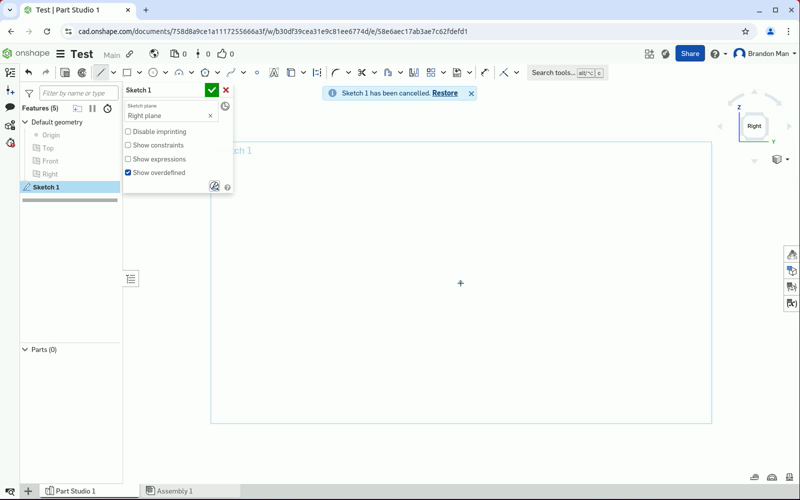
key_down(shift)
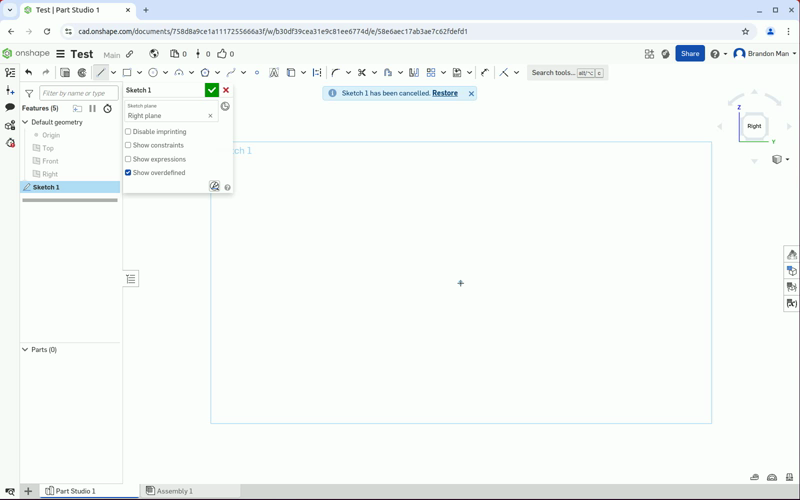
mouse_move(524, 282)
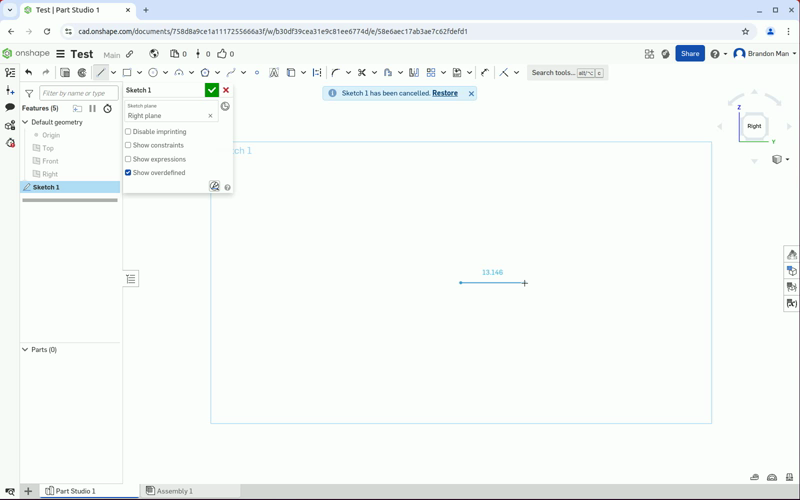
click(524, 282)
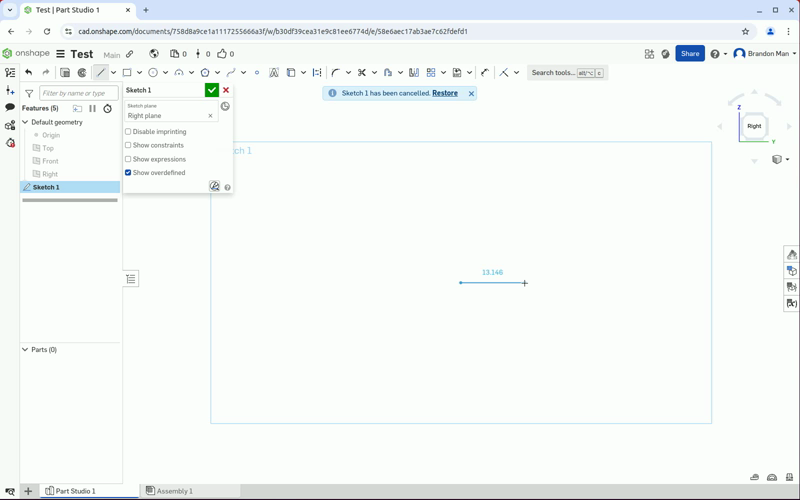
key_up(shift)
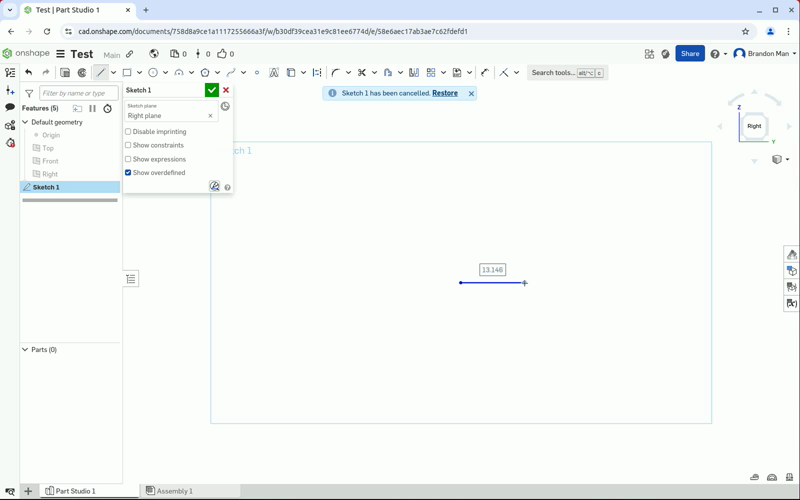
key_down(shift)
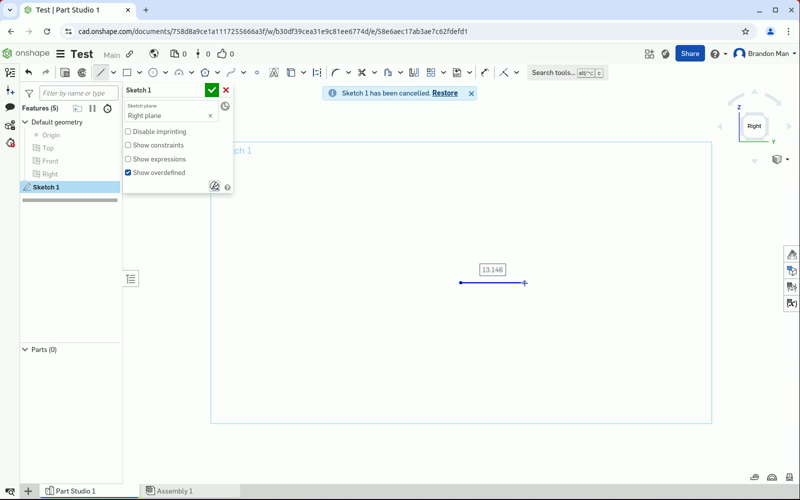
mouse_move(524, 170)
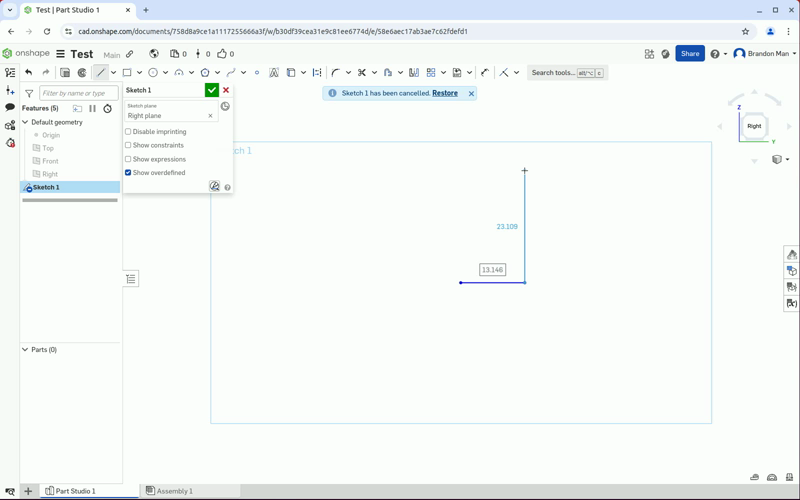
click(524, 170)
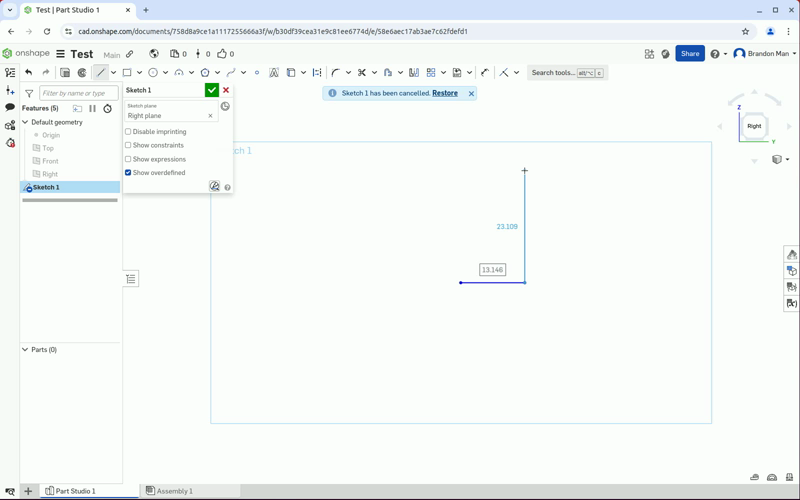
key_up(shift)
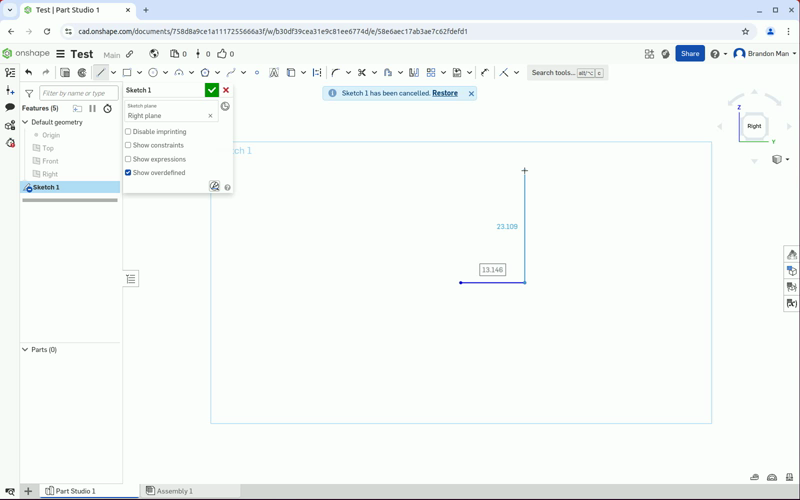
key_down(shift)
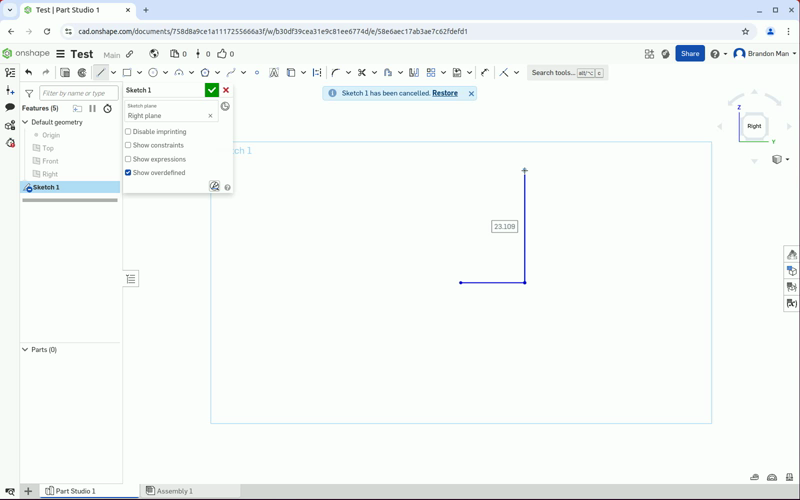
mouse_move(460, 170)
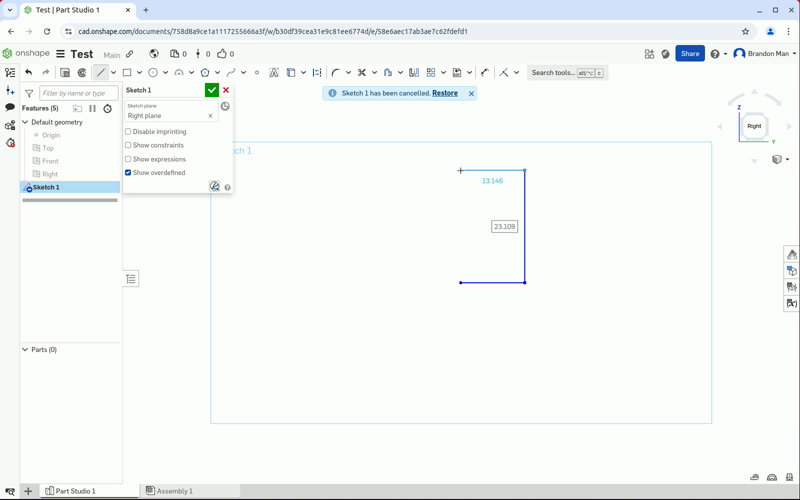
click(460, 170)
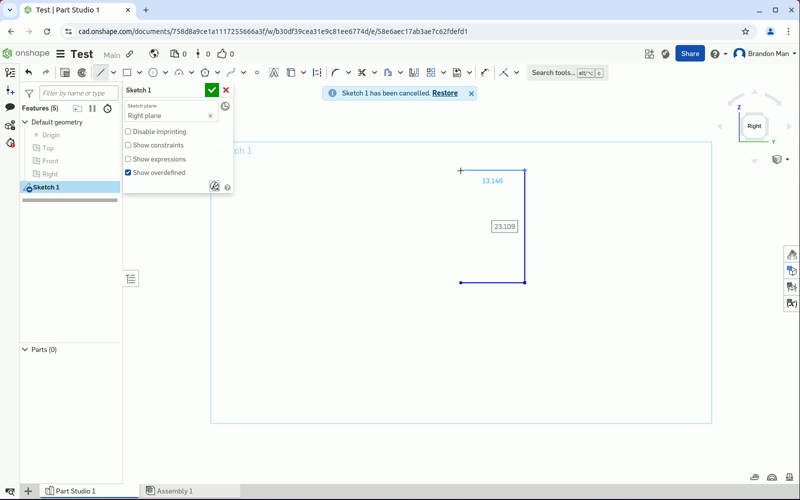
key_up(shift)
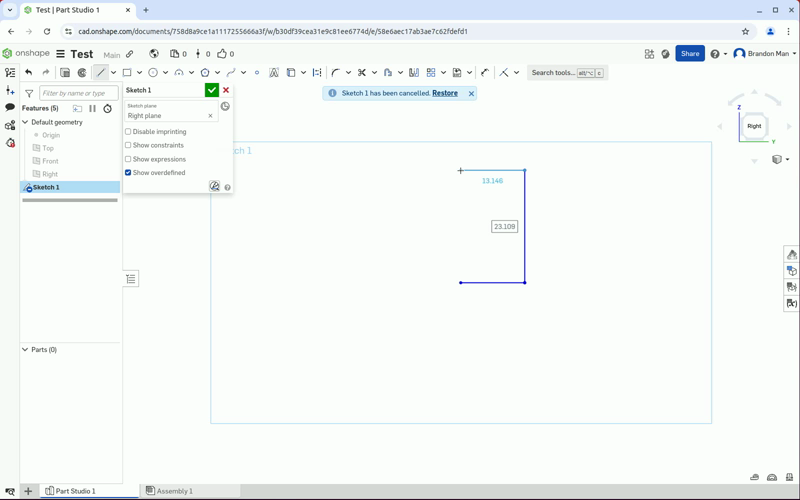
key_down(shift)
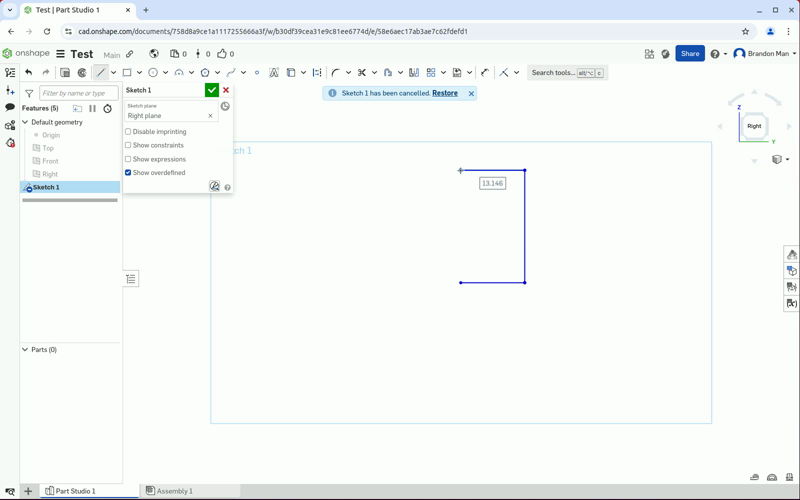
mouse_move(460, 282)
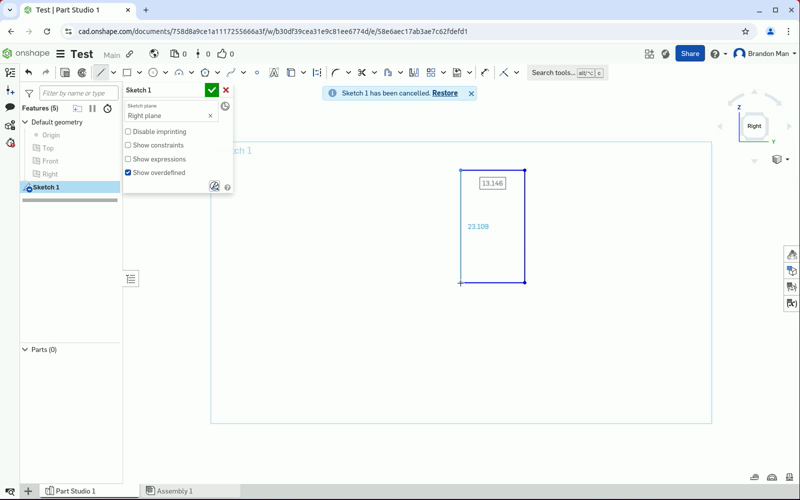
key_up(shift)
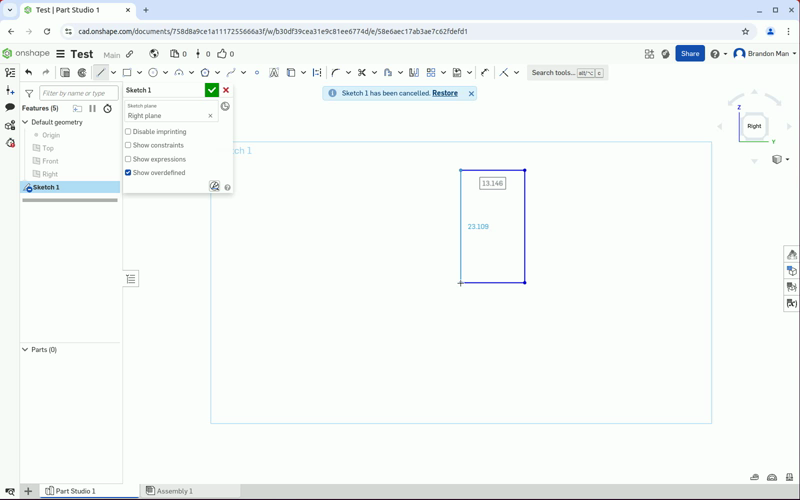
click(460, 282)
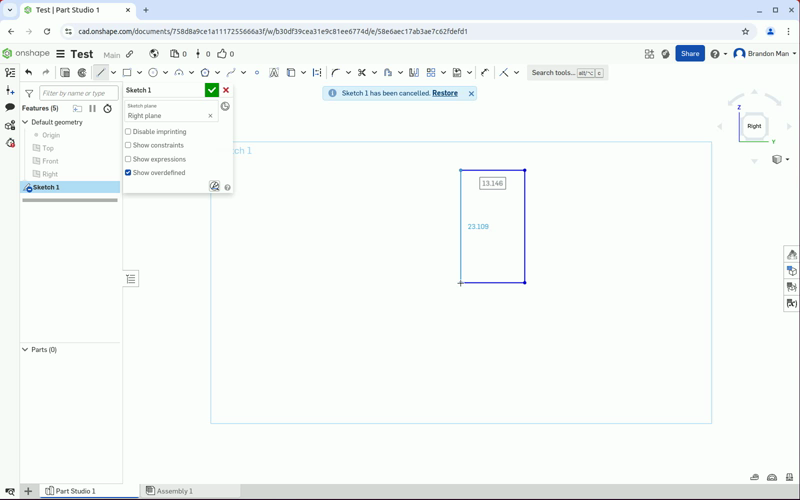
key(esc)
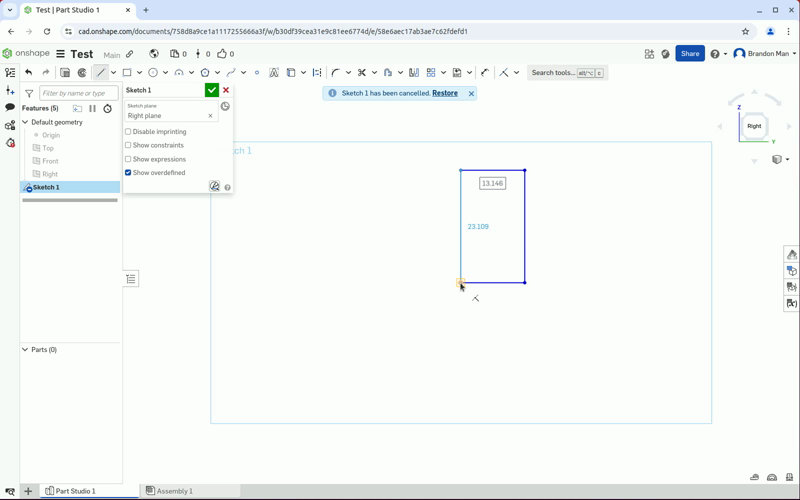
mouse_move(506, 235)
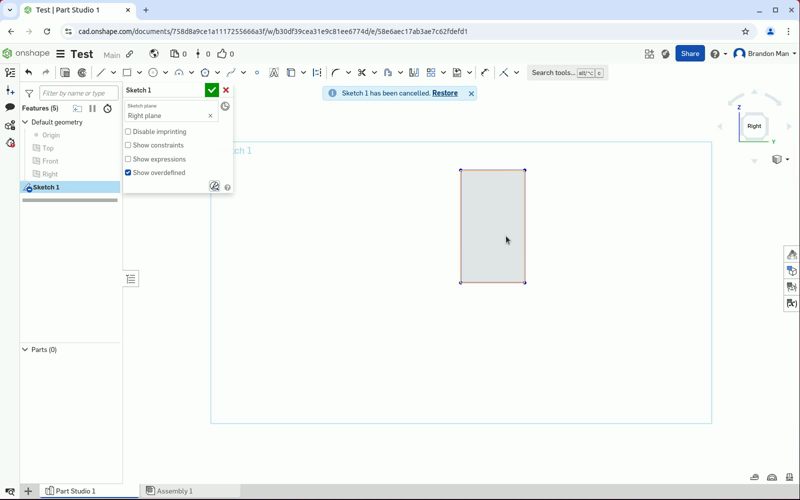
click(506, 235)
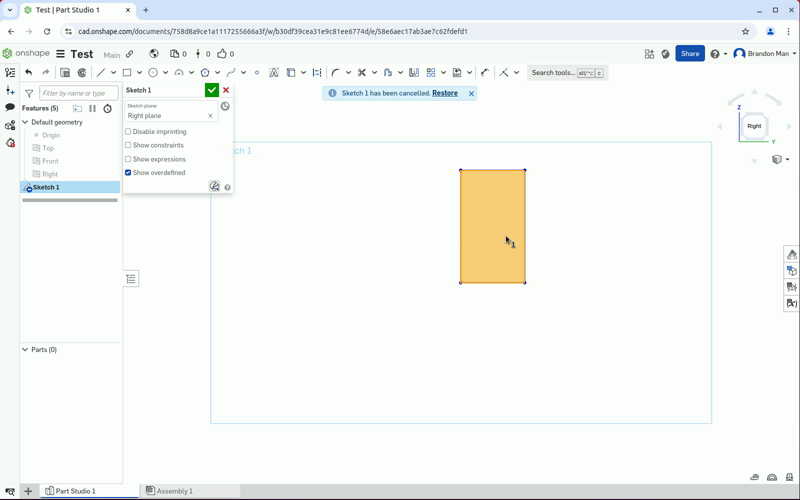
mouse_move(73, 352)
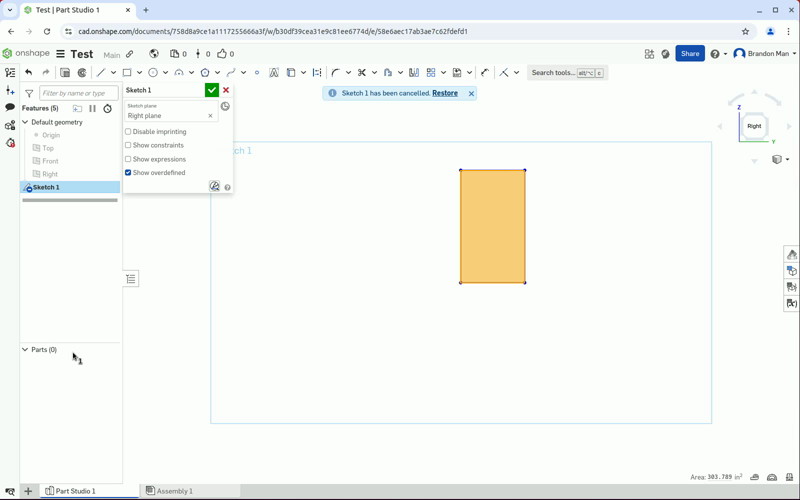
key(shift+y)
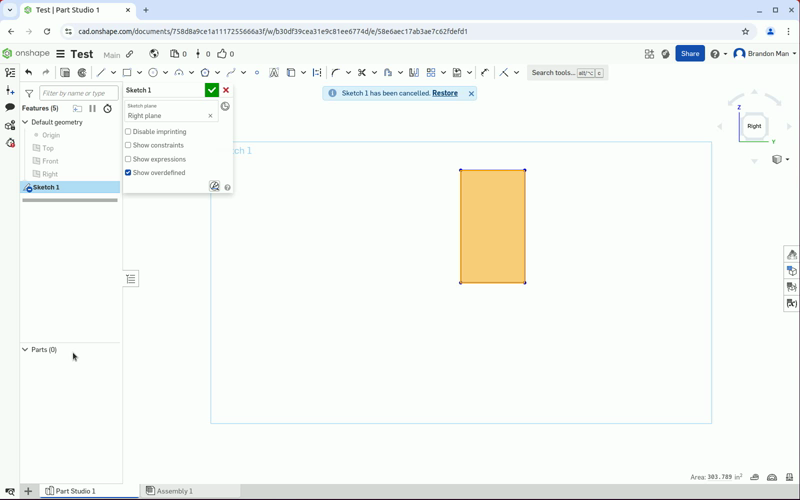
key(shift+e)
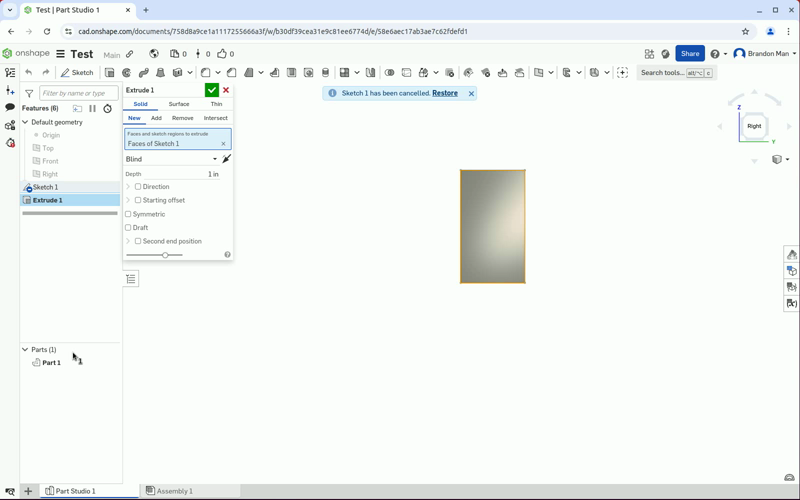
mouse_move(143, 106)
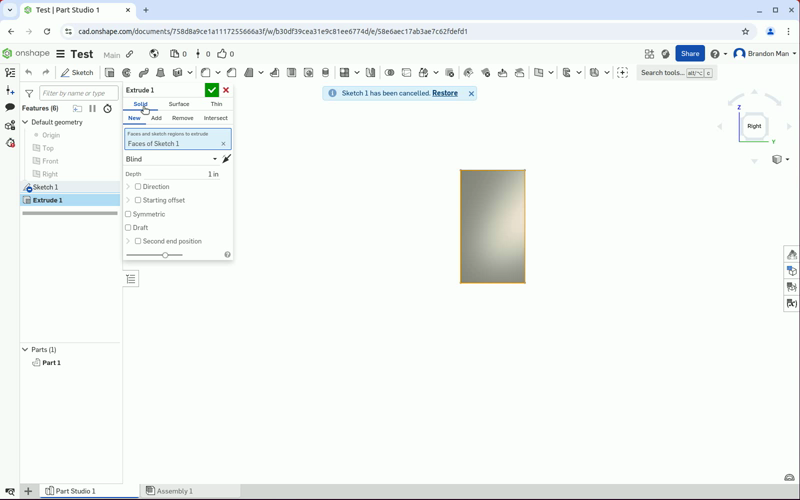
click(143, 106)
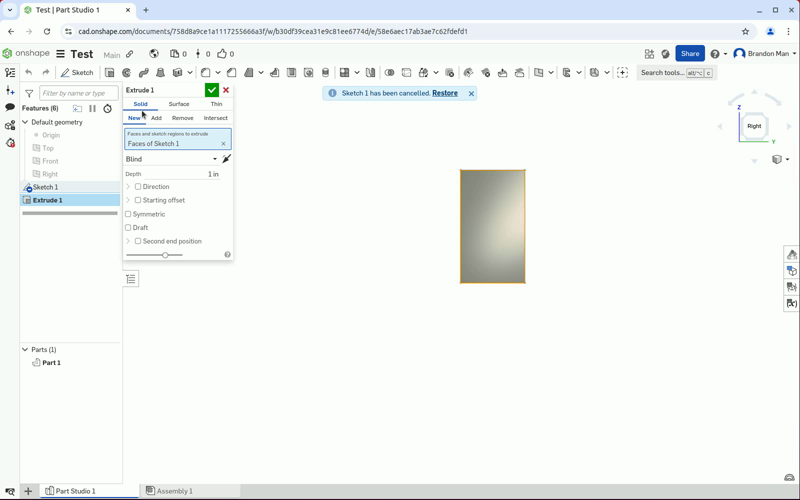
mouse_move(137, 120)
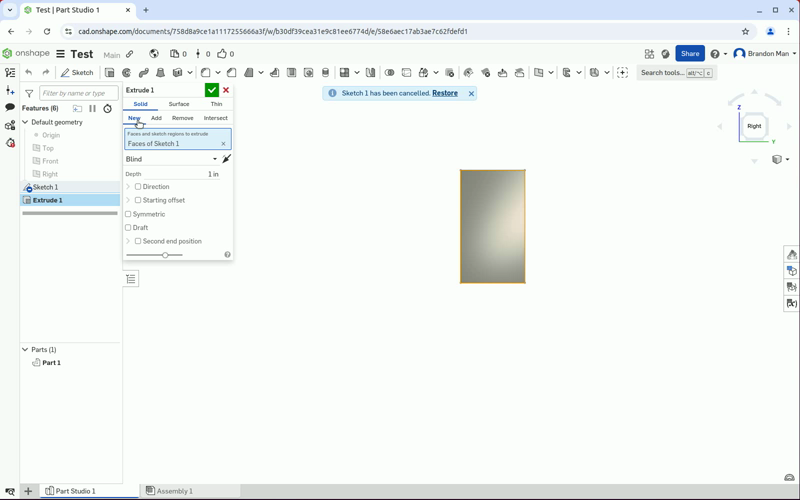
click(137, 120)
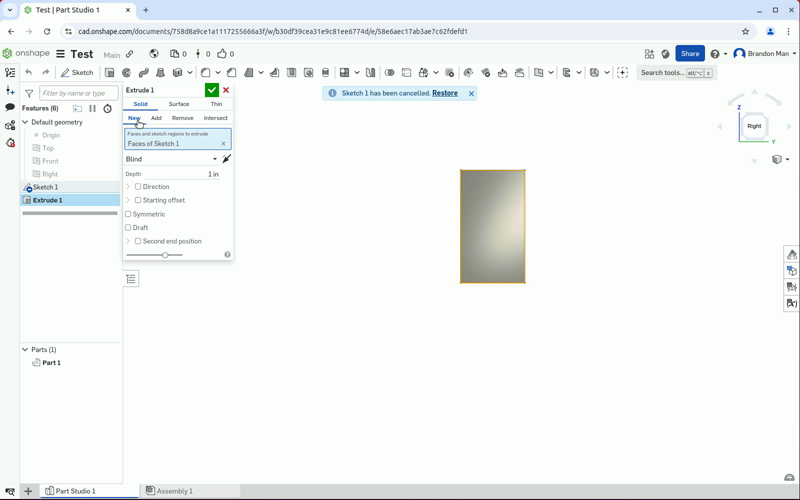
key(tab, 4)
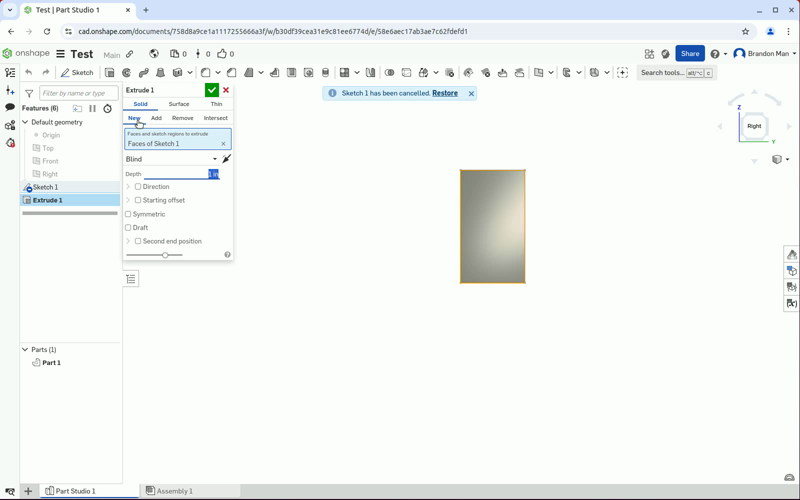
text(0.481)
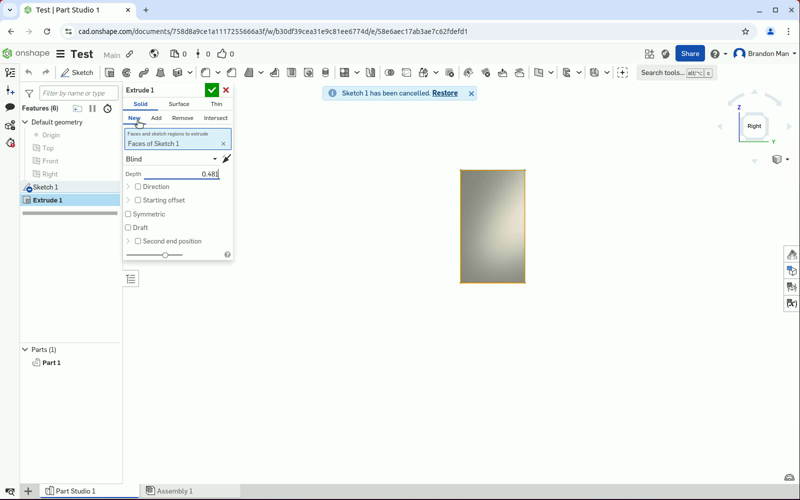
key(enter)
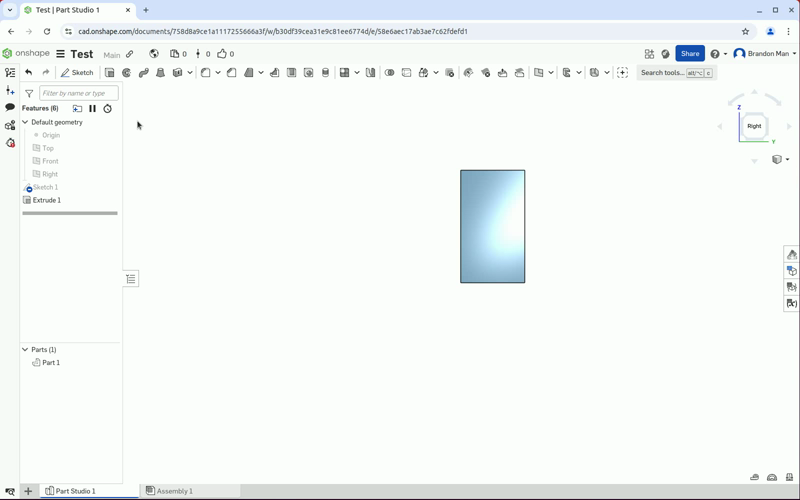
key(shift+h)
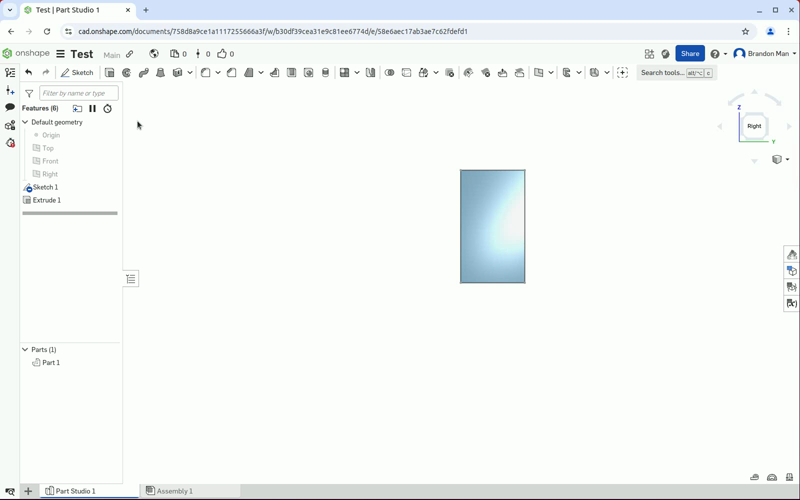
key(shift+h)
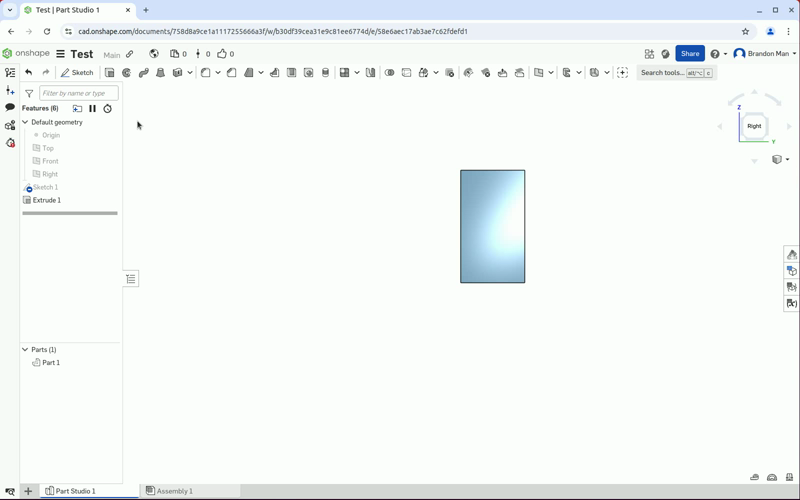
mouse_move(73, 189)
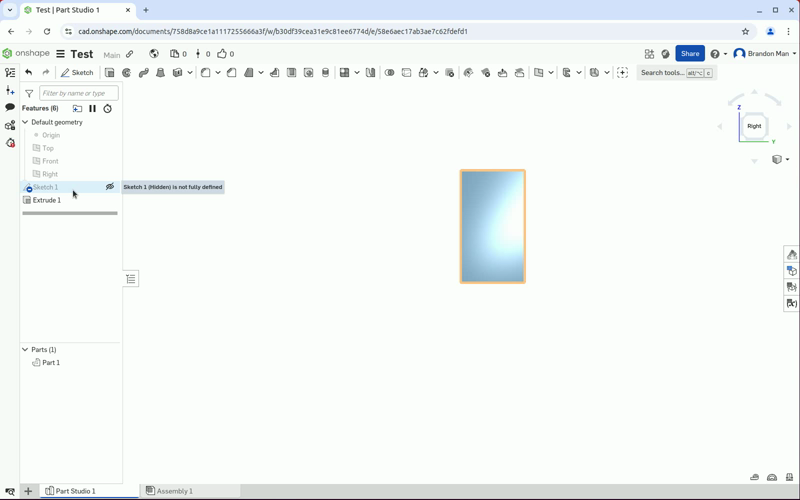
click(73, 189)
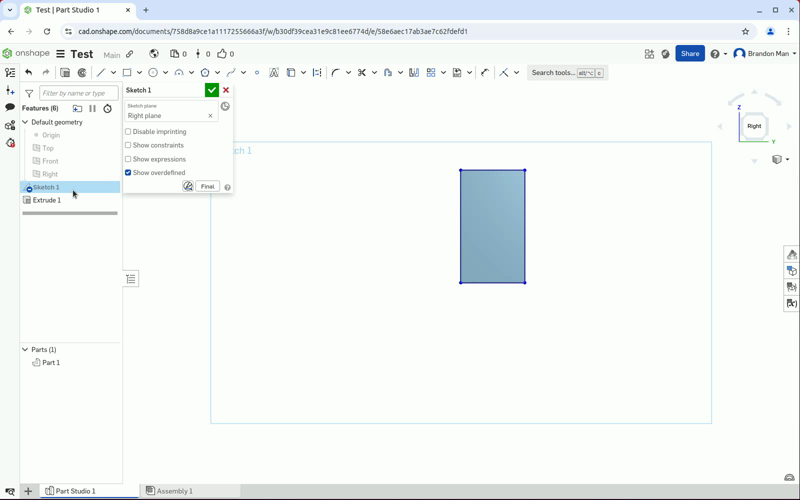
mouse_move(229, 92)
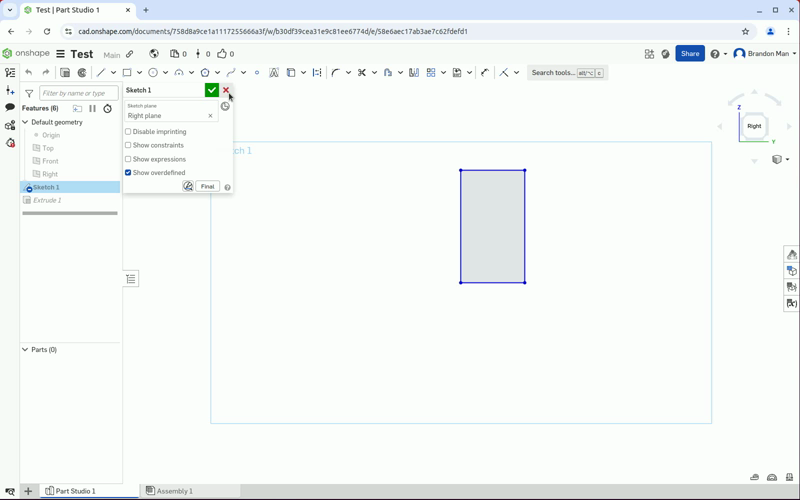
click(229, 92)
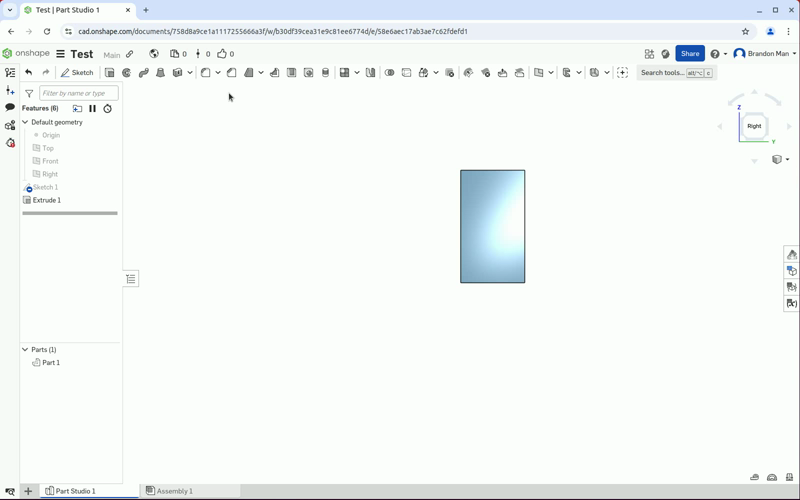
mouse_move(541, 75)
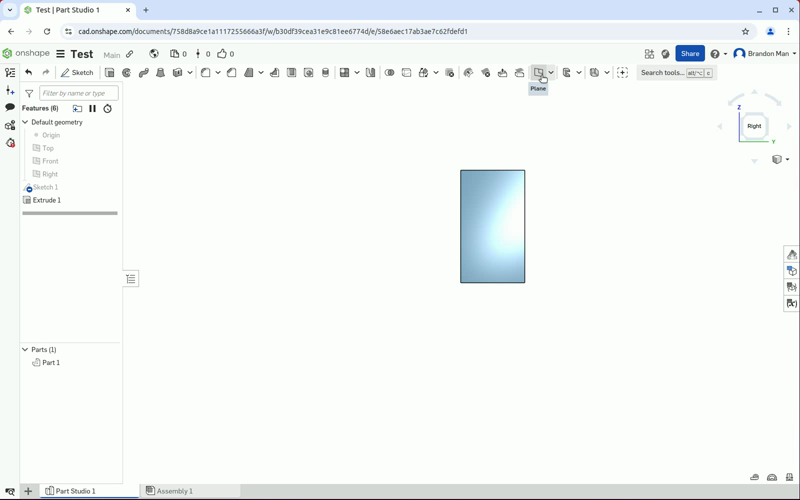
click(541, 75)
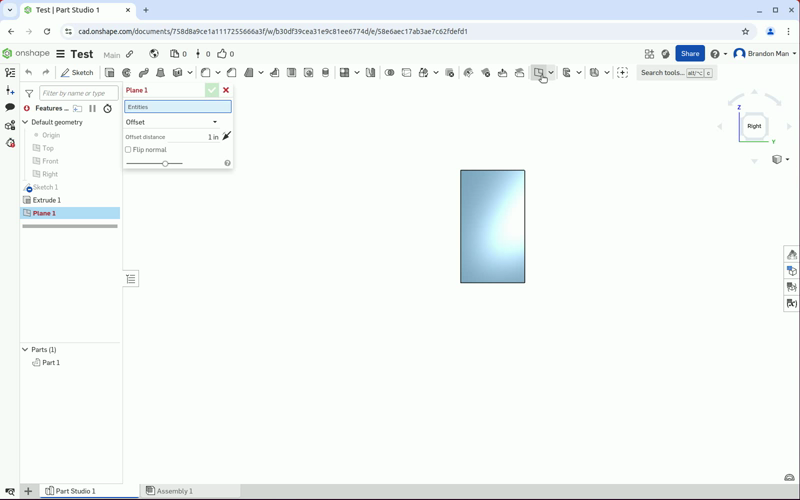
mouse_move(73, 176)
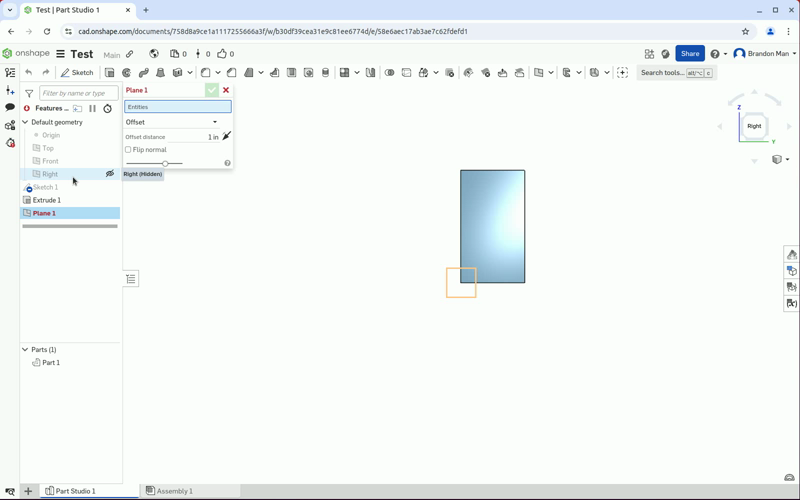
click(73, 176)
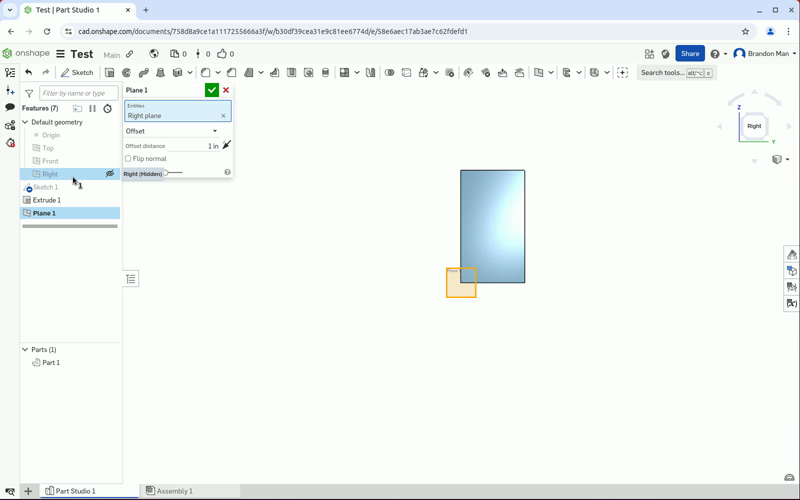
key(tab, 2)
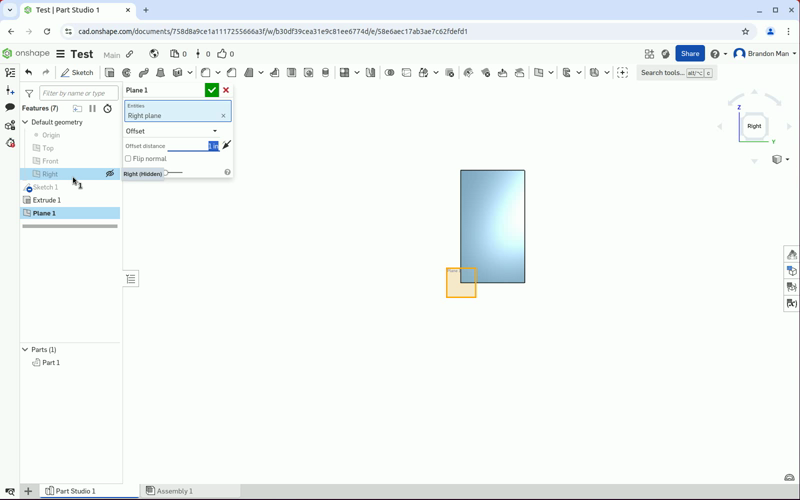
text(0.493)
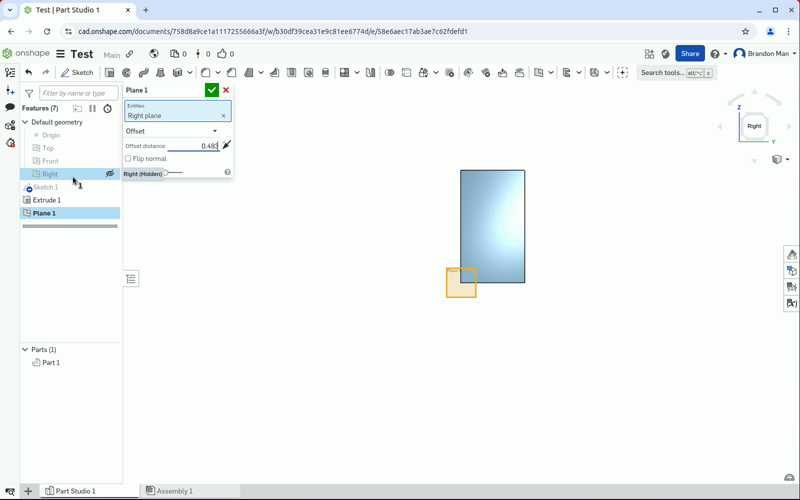
key(enter, 2)
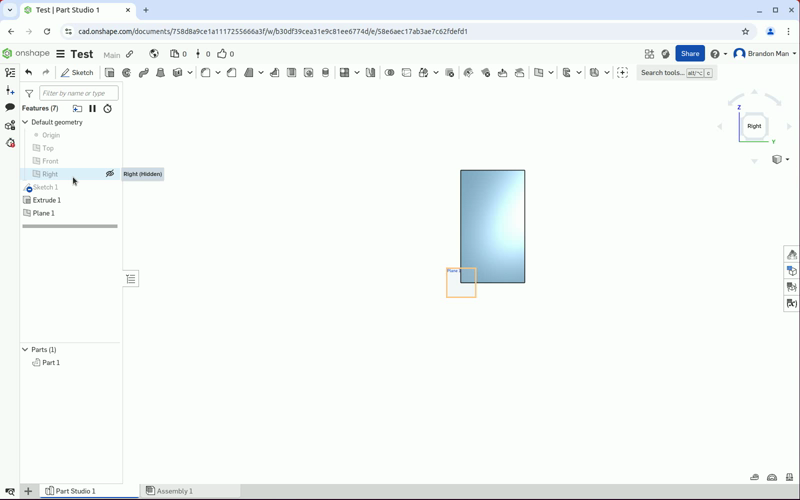
key(shift+s)
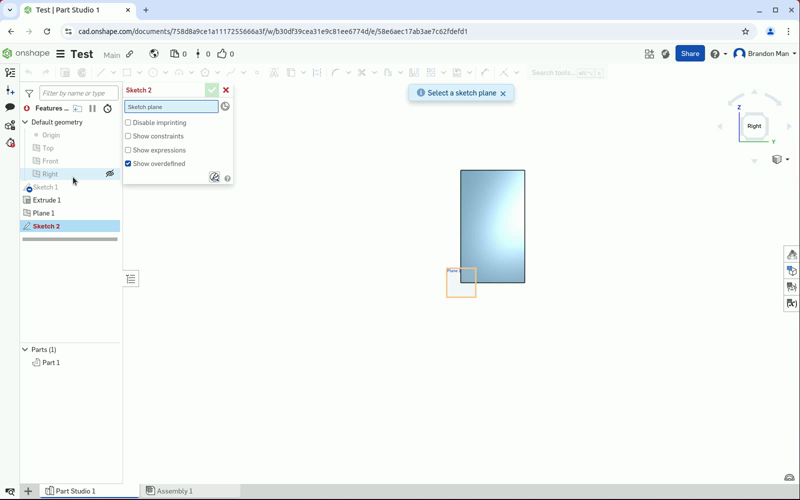
mouse_move(73, 215)
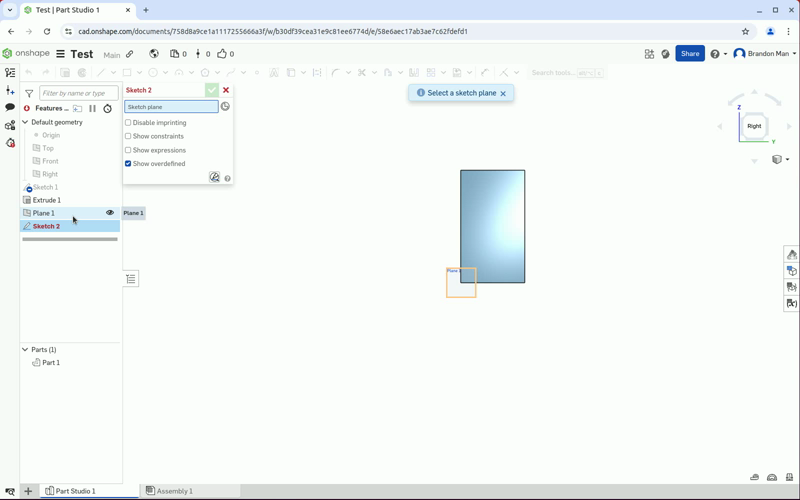
click(73, 215)
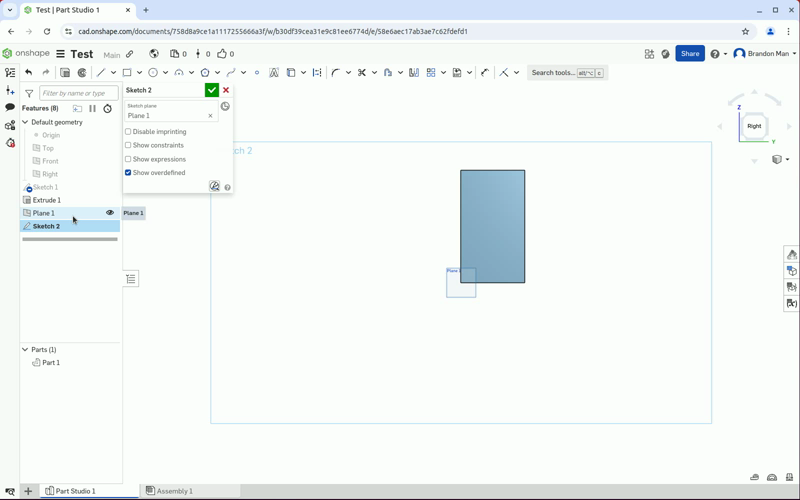
mouse_move(73, 352)
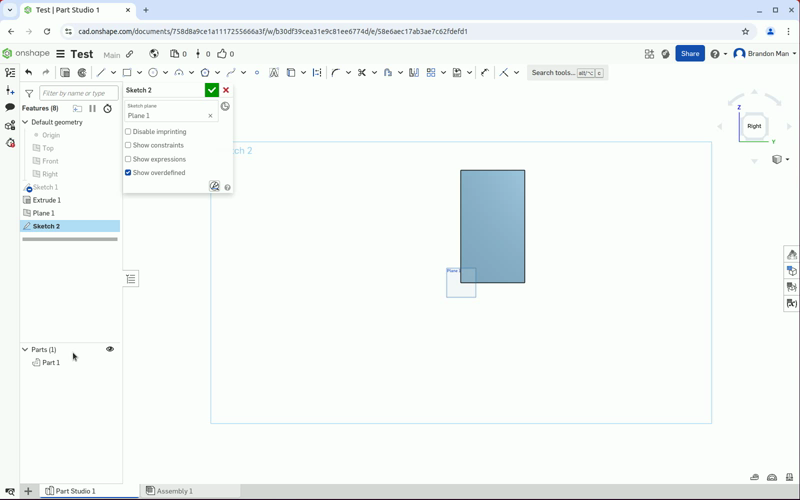
key(y)
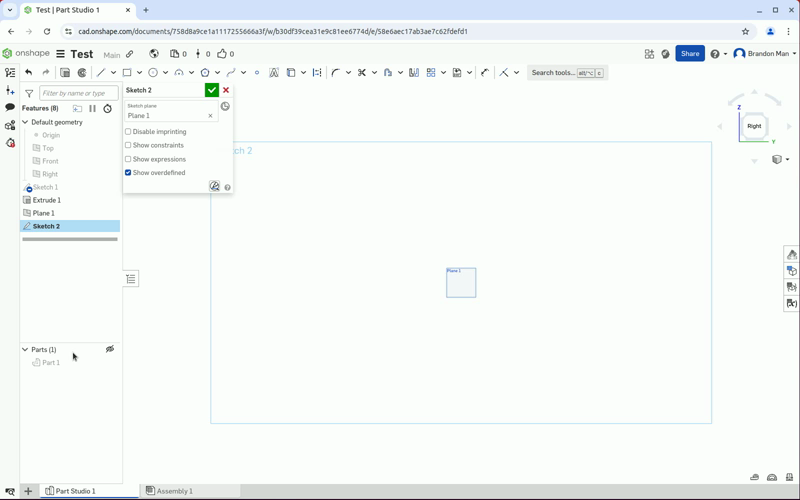
key(c)
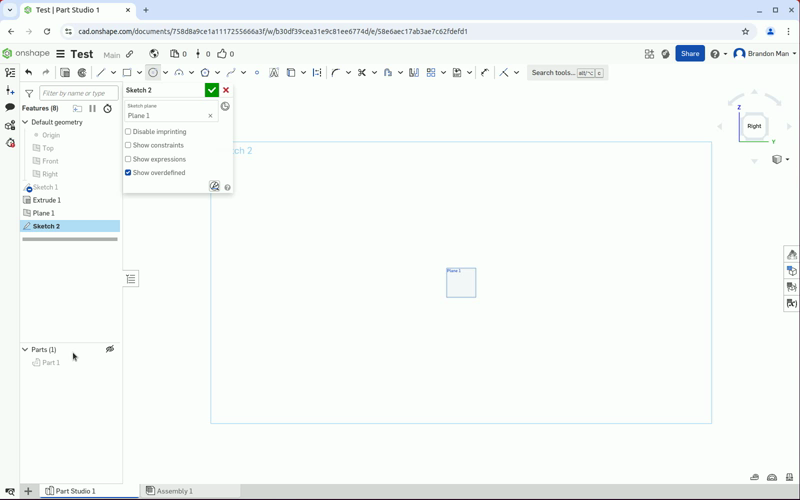
key_down(shift)
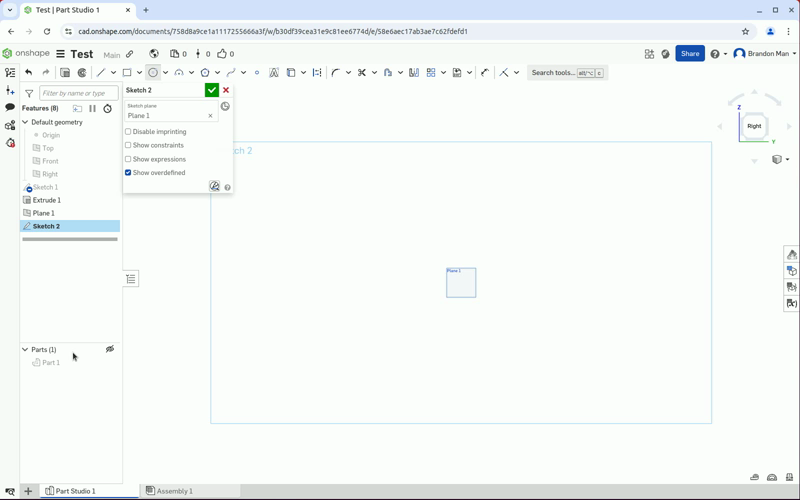
mouse_move(471, 215)
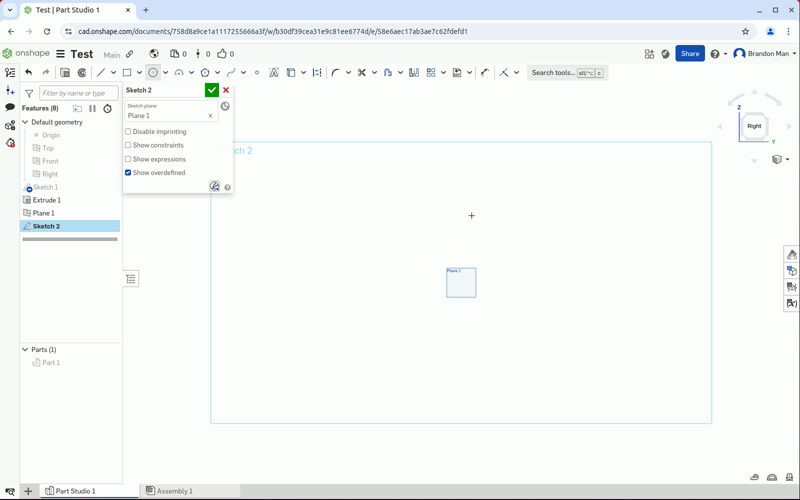
click(471, 215)
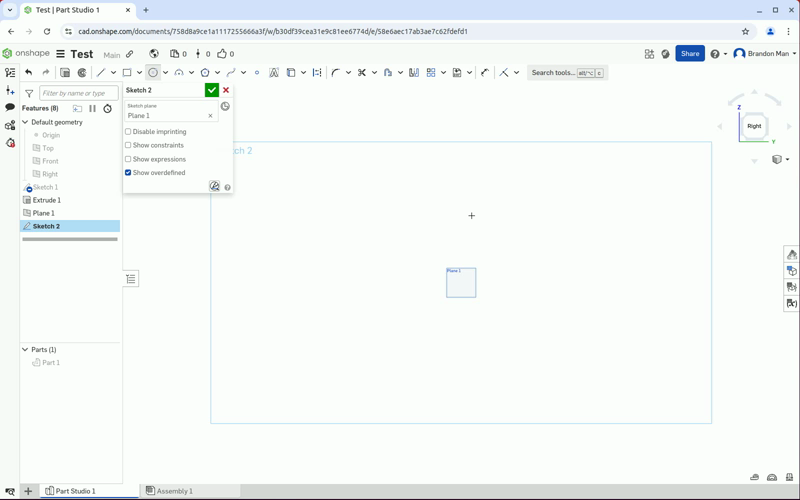
key_up(shift)
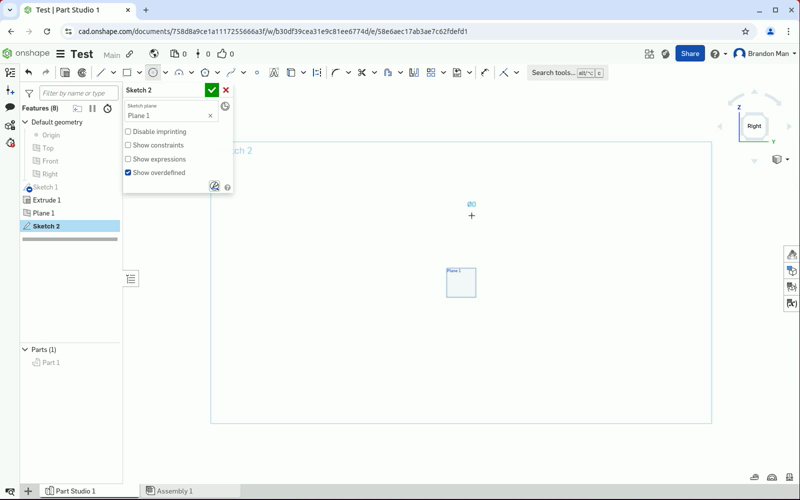
mouse_move(472, 215)
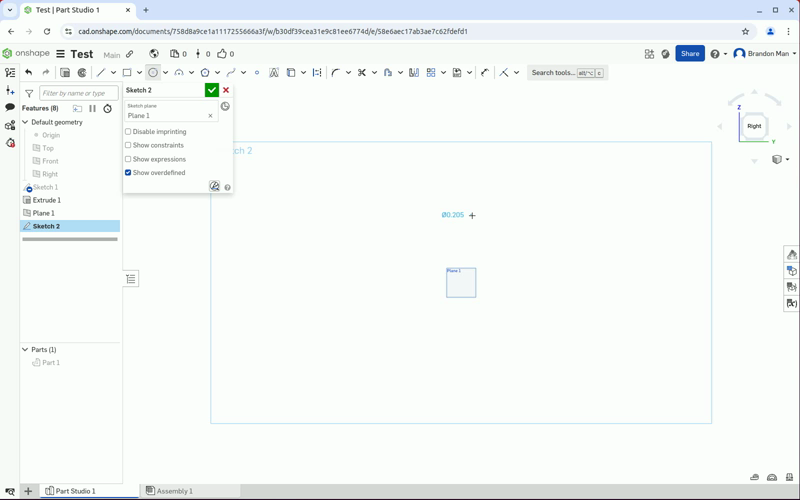
scroll(6)
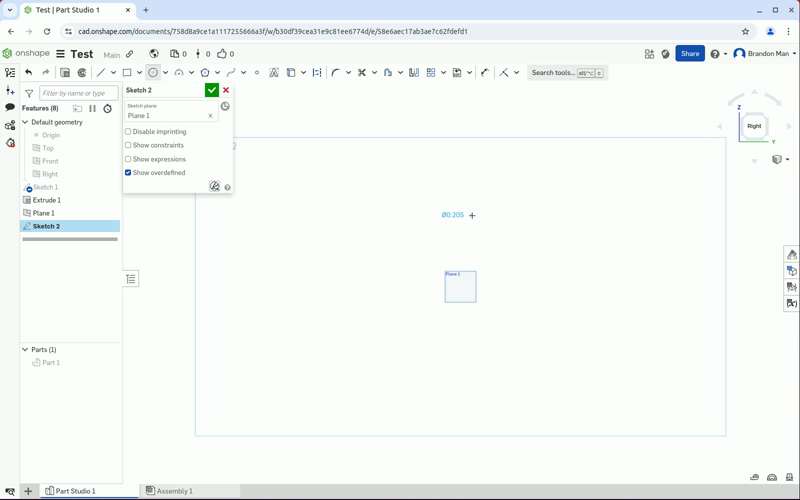
scroll(6)
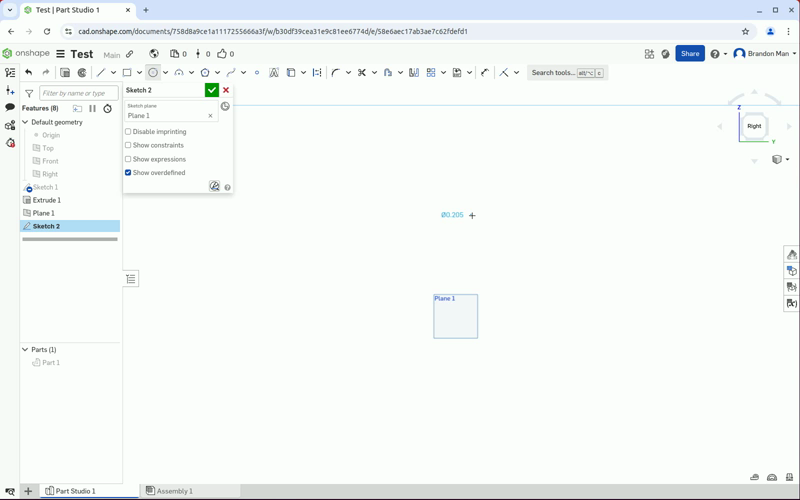
scroll(6)
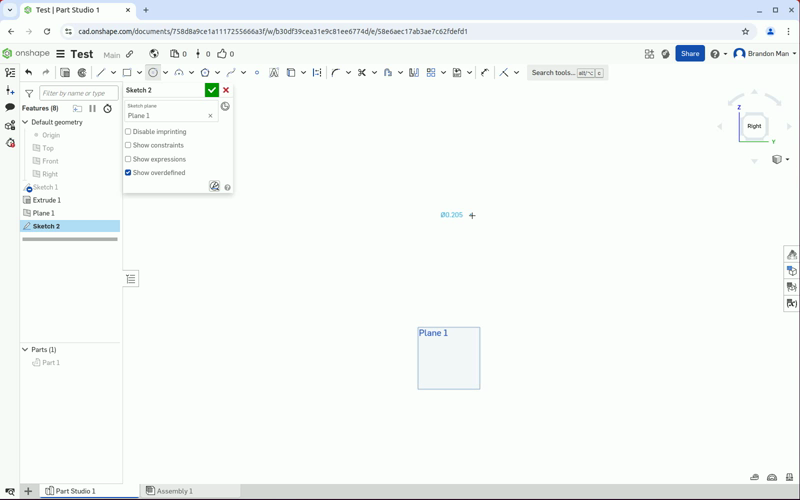
scroll(6)
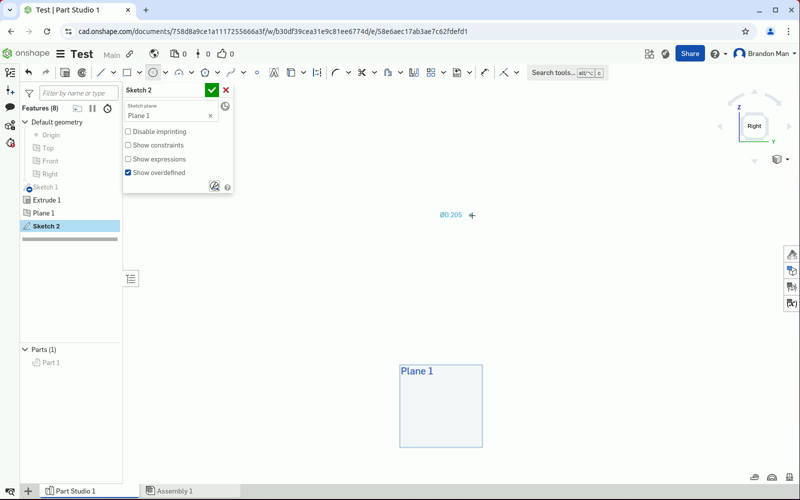
scroll(6)
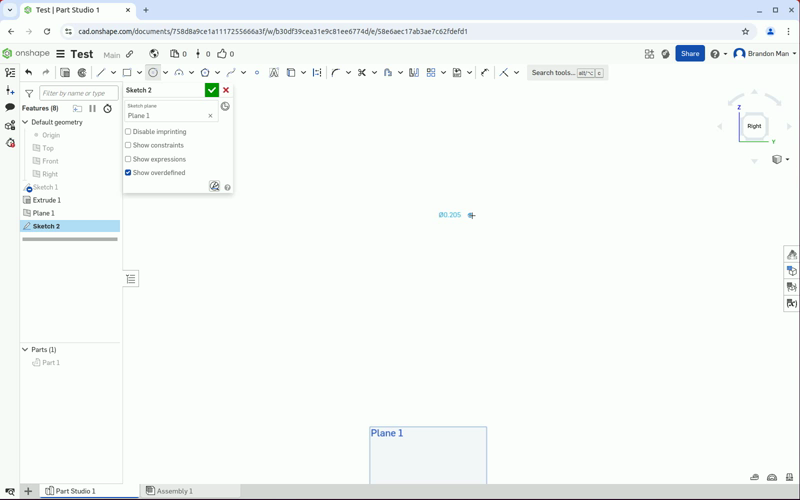
scroll(6)
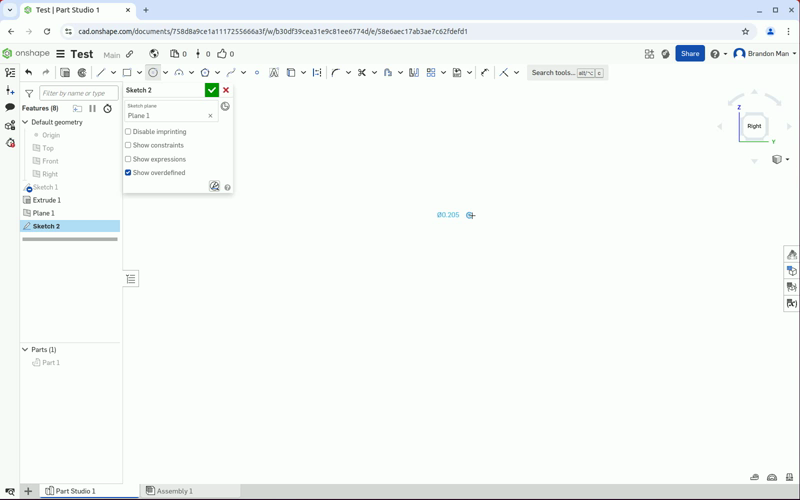
scroll(6)
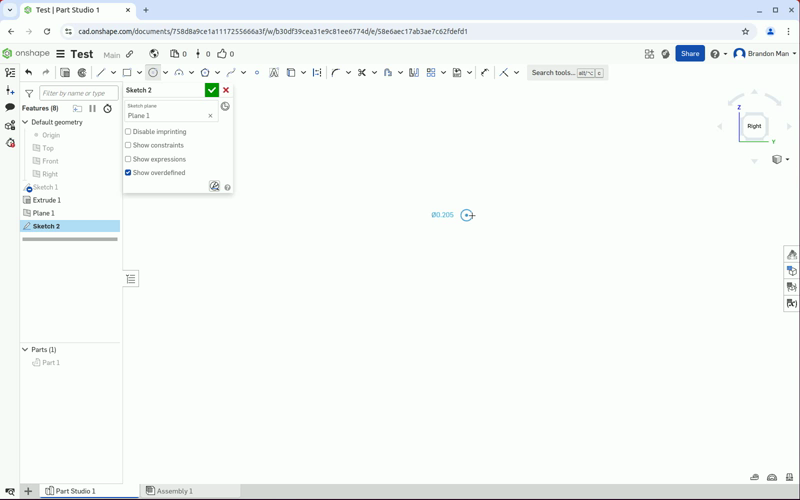
click(472, 215)
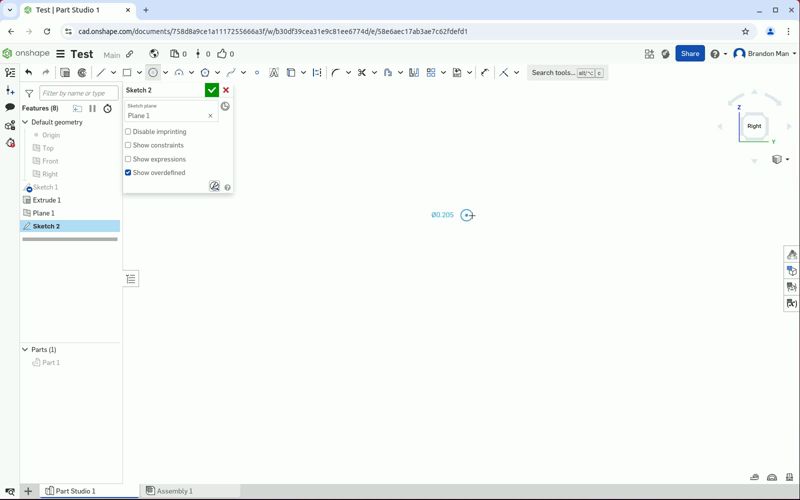
scroll(-6)
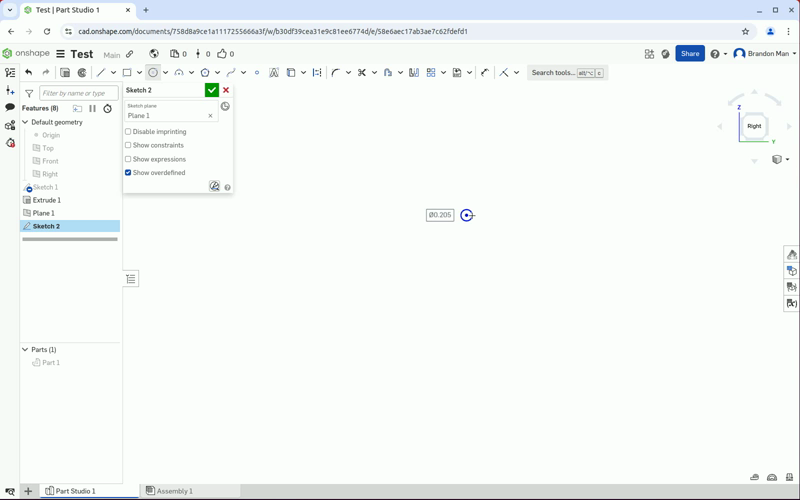
scroll(-6)
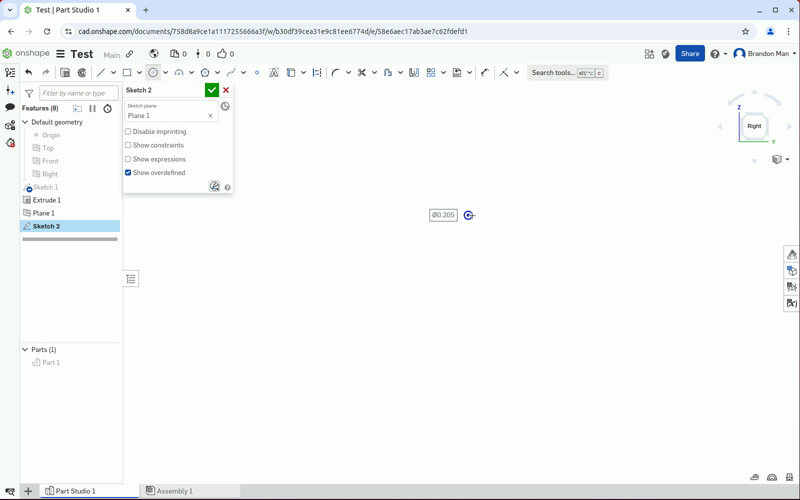
scroll(-6)
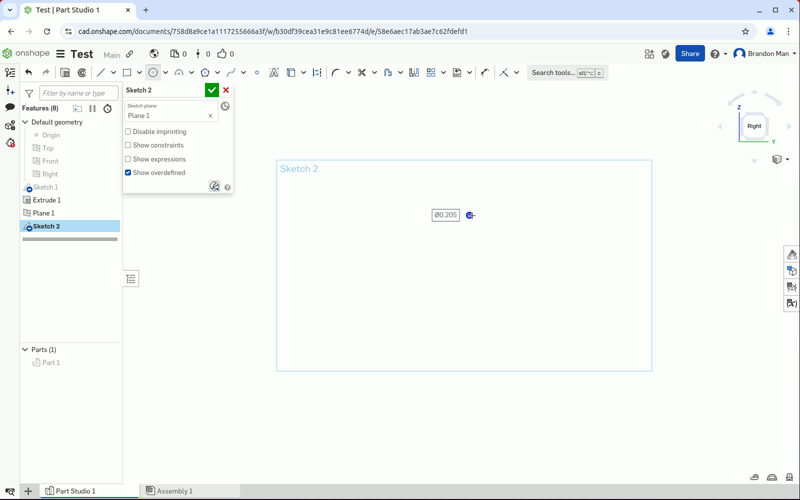
scroll(-6)
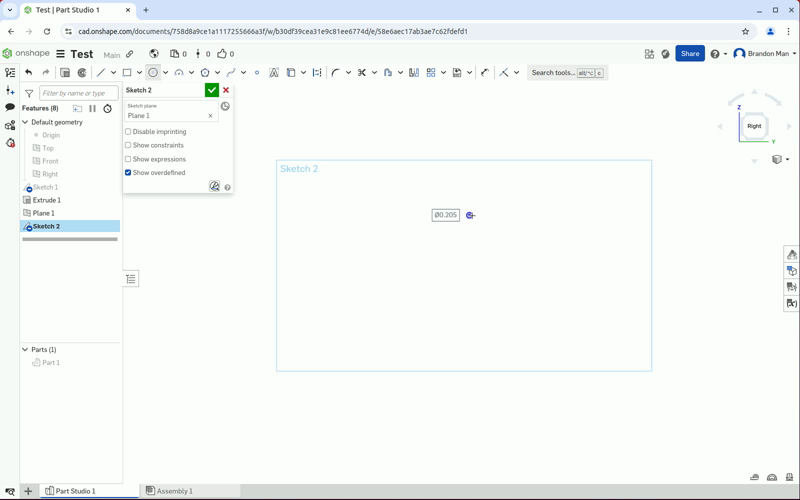
scroll(-6)
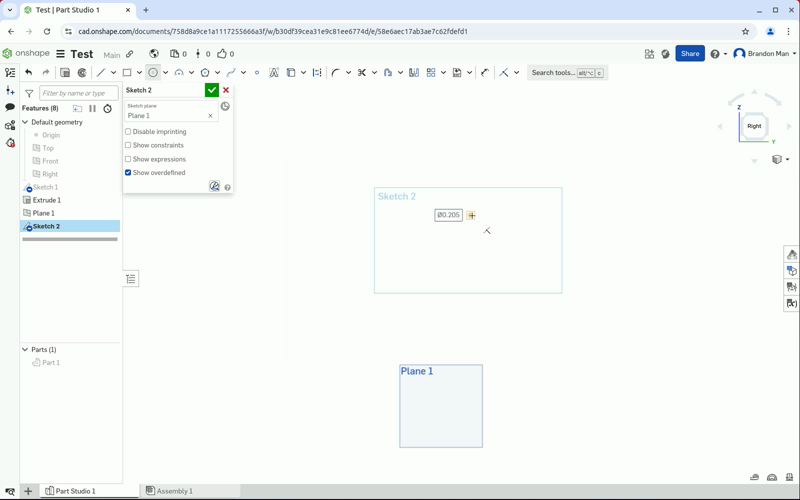
scroll(-6)
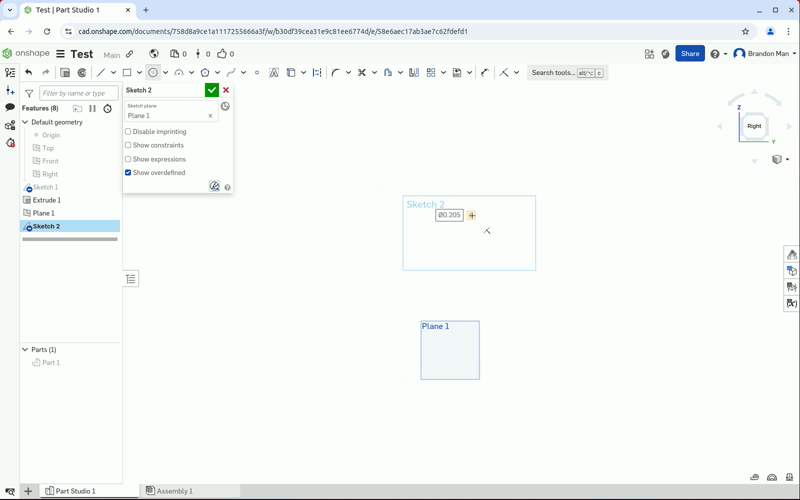
scroll(-6)
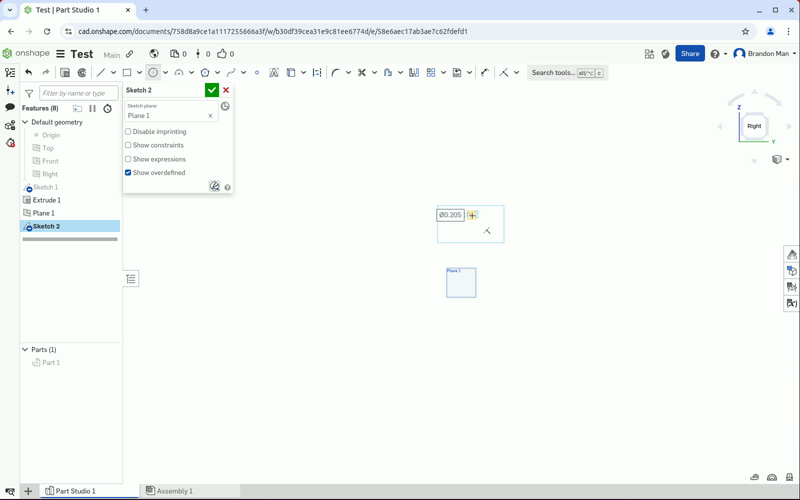
key(esc)
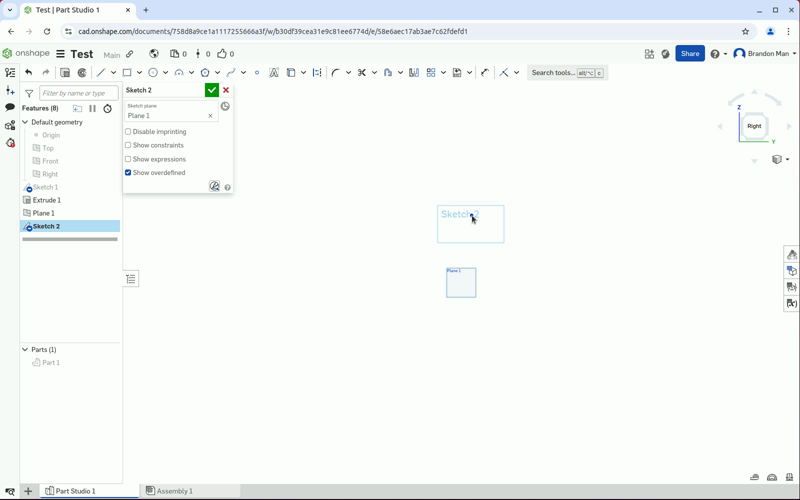
mouse_move(471, 214)
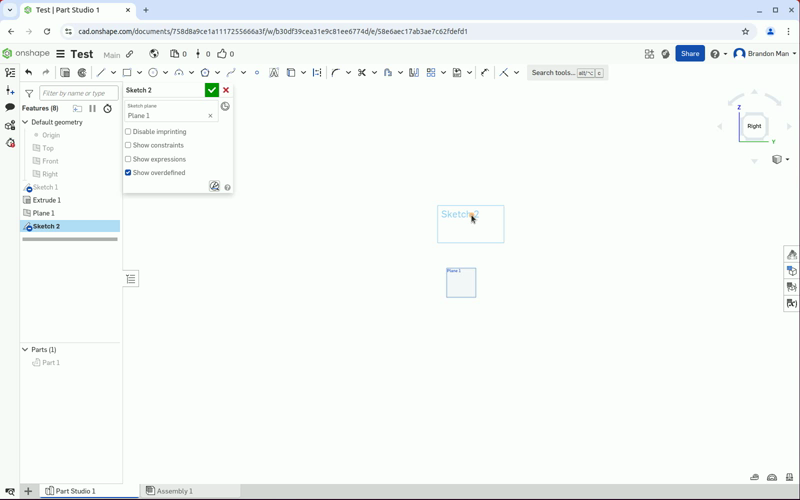
scroll(6)
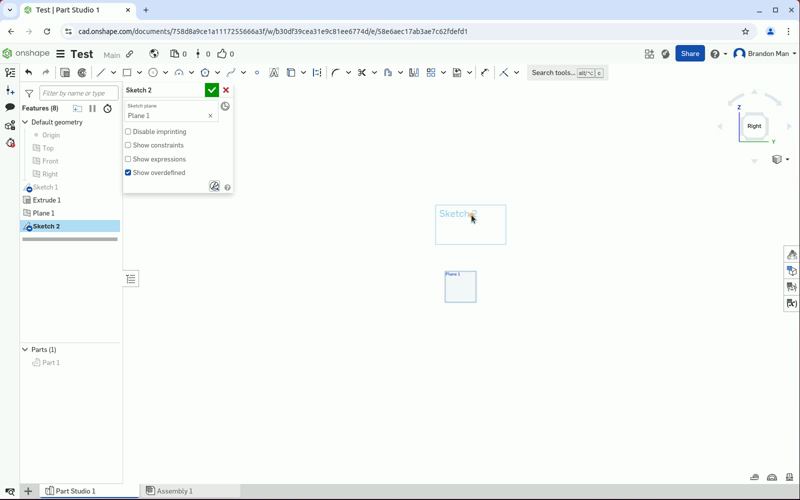
scroll(6)
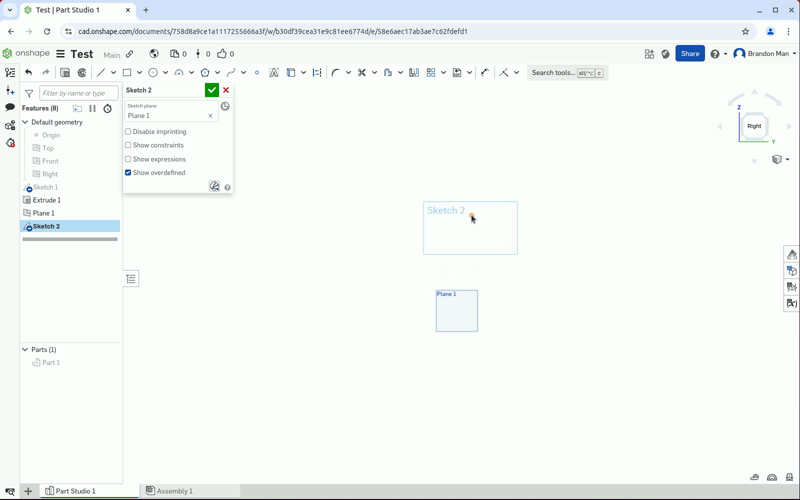
scroll(6)
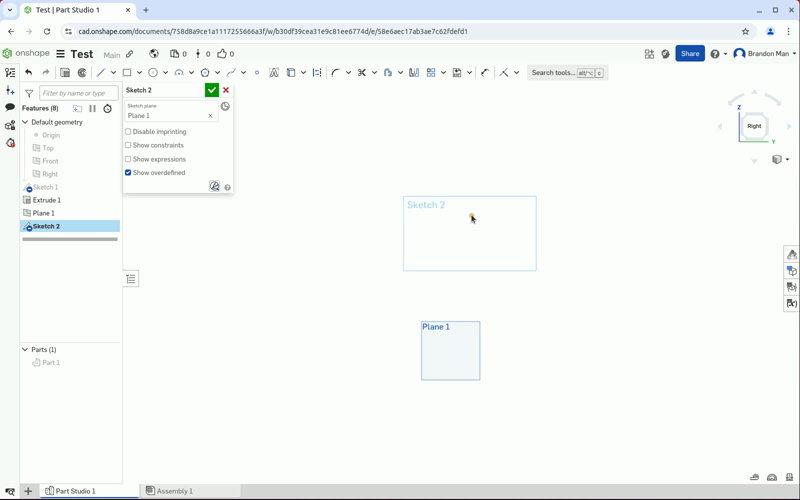
scroll(6)
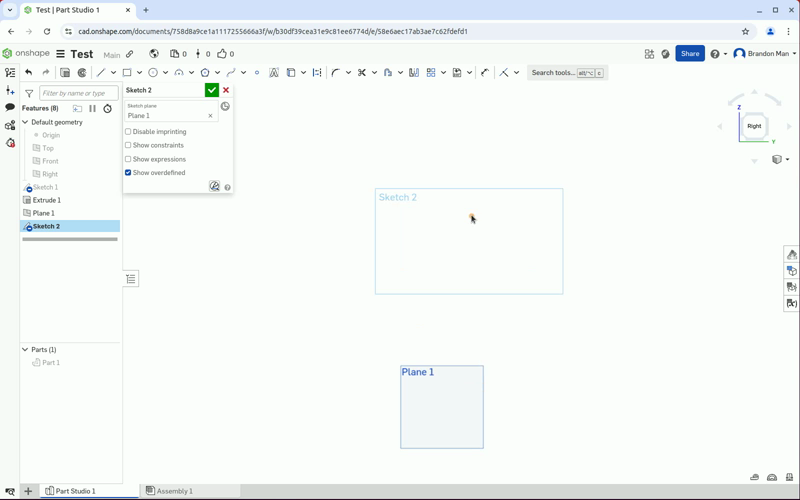
scroll(6)
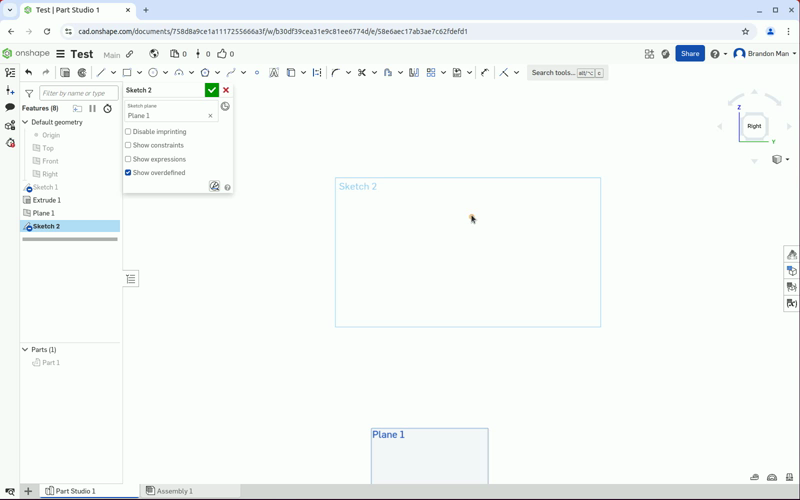
scroll(6)
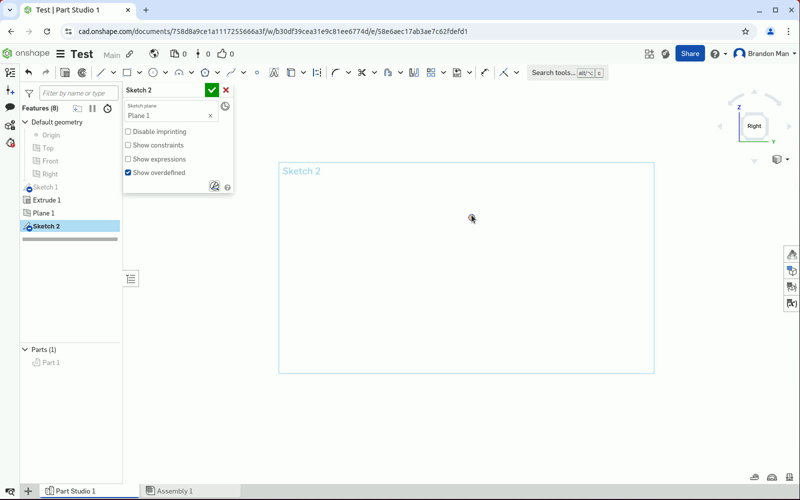
scroll(6)
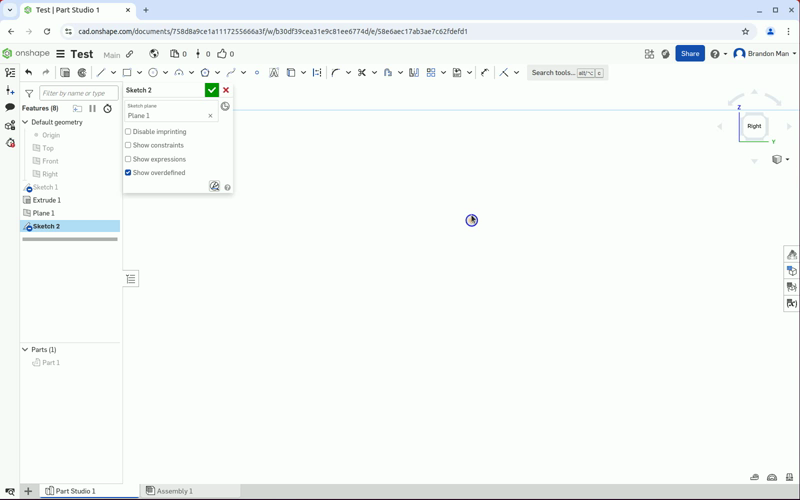
click(471, 214)
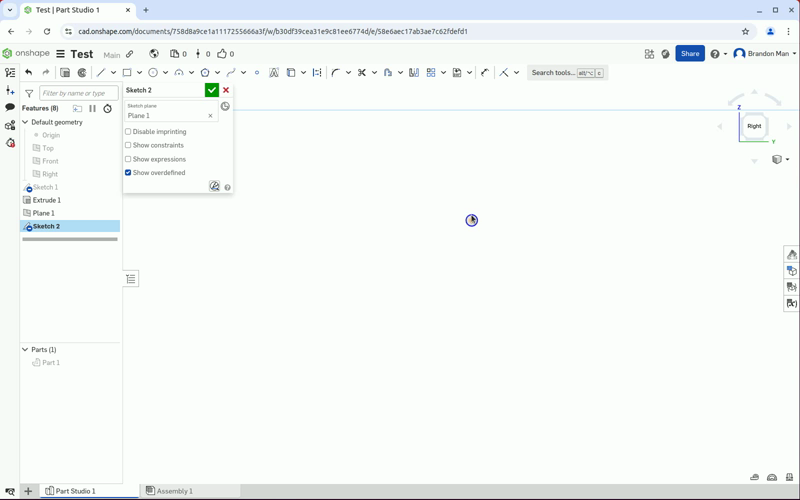
scroll(-6)
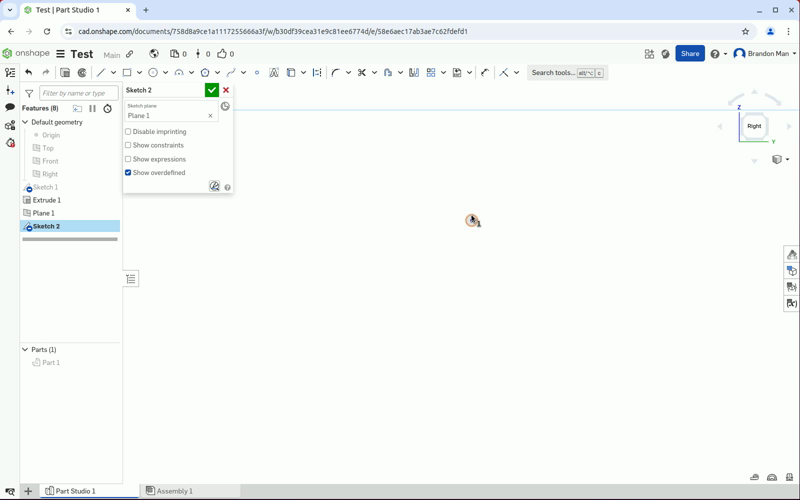
scroll(-6)
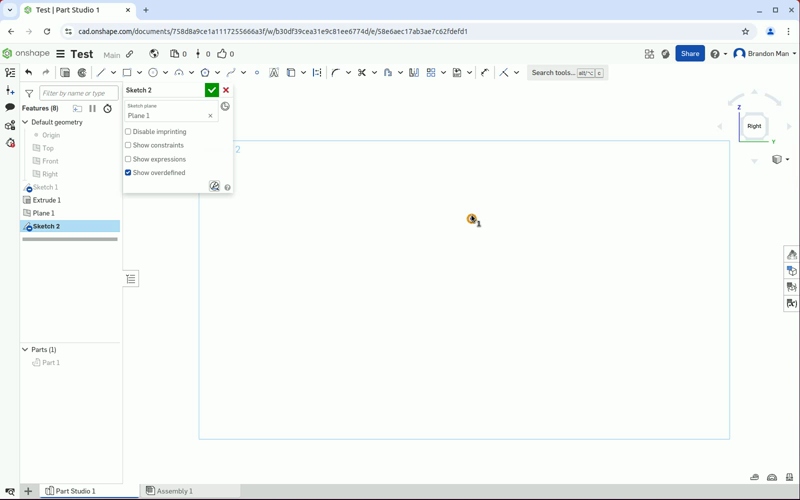
scroll(-6)
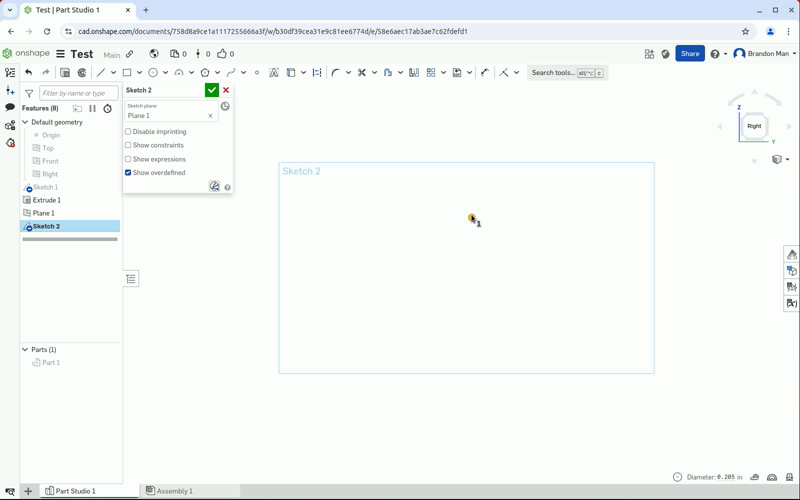
scroll(-6)
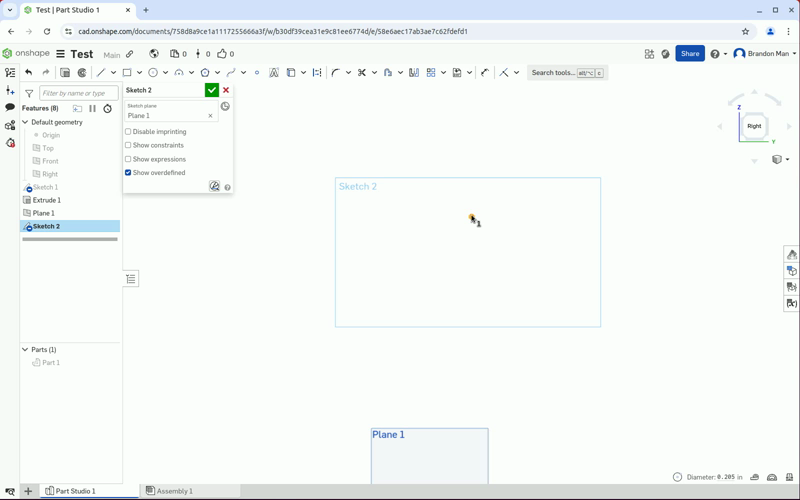
scroll(-6)
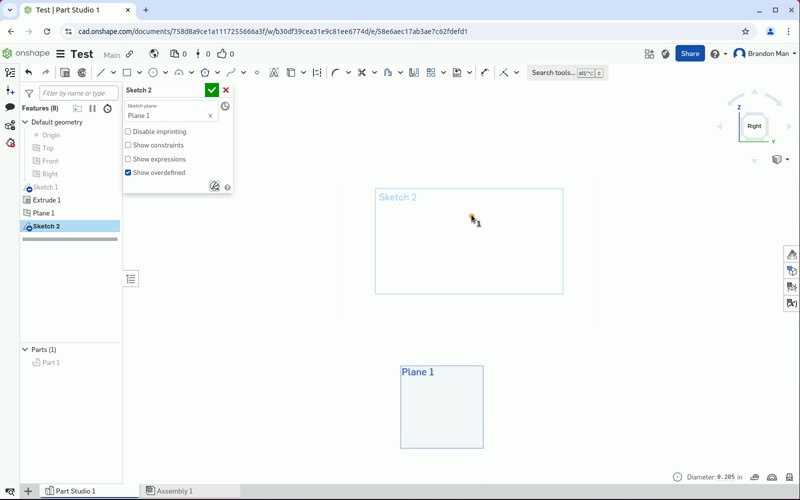
scroll(-6)
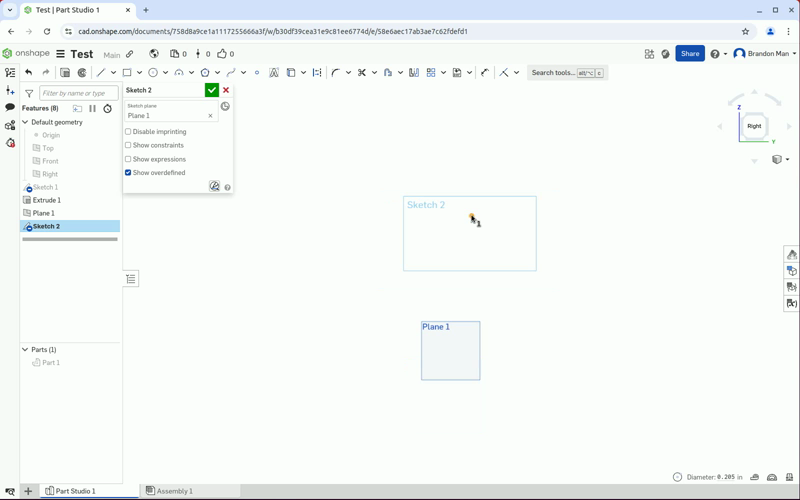
scroll(-6)
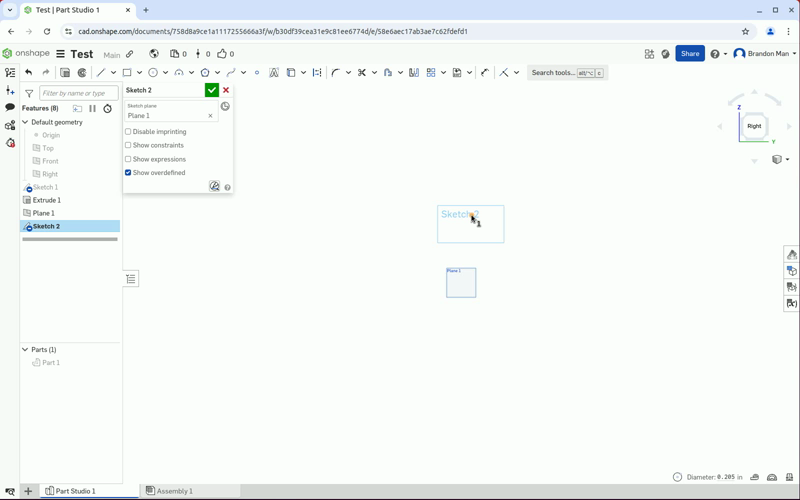
mouse_move(73, 352)
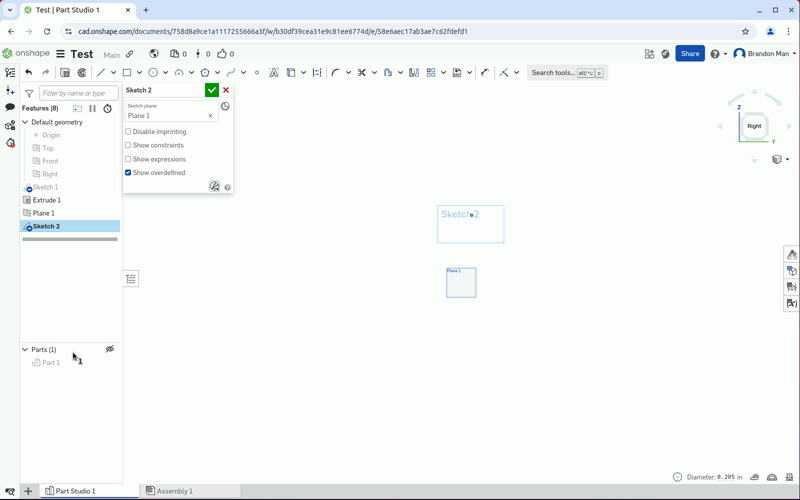
key(shift+y)
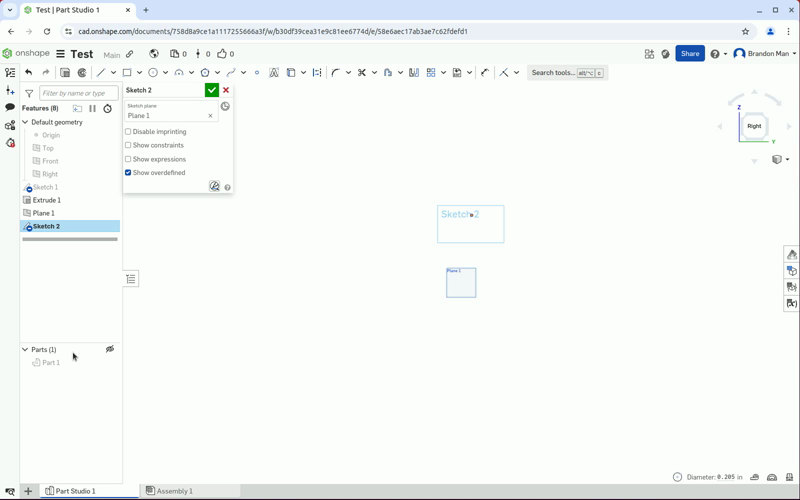
key(shift+e)
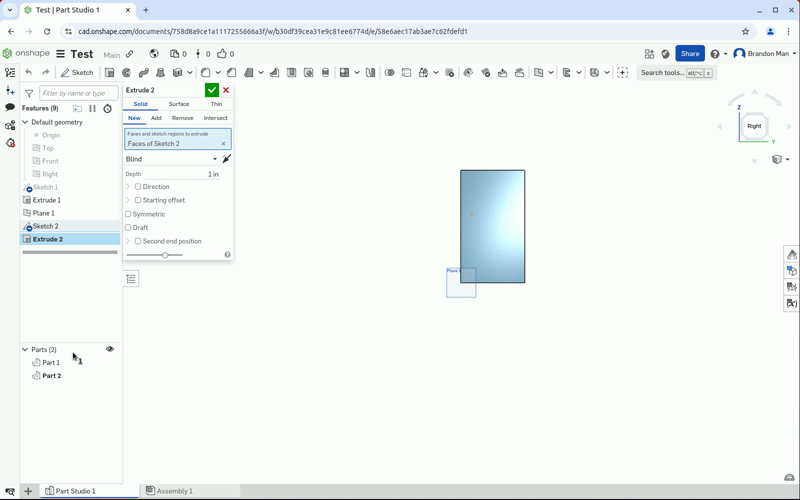
mouse_move(143, 106)
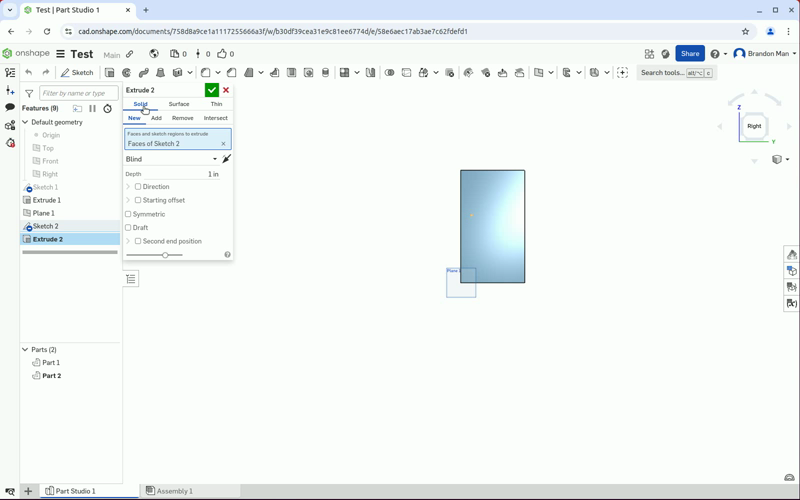
click(143, 106)
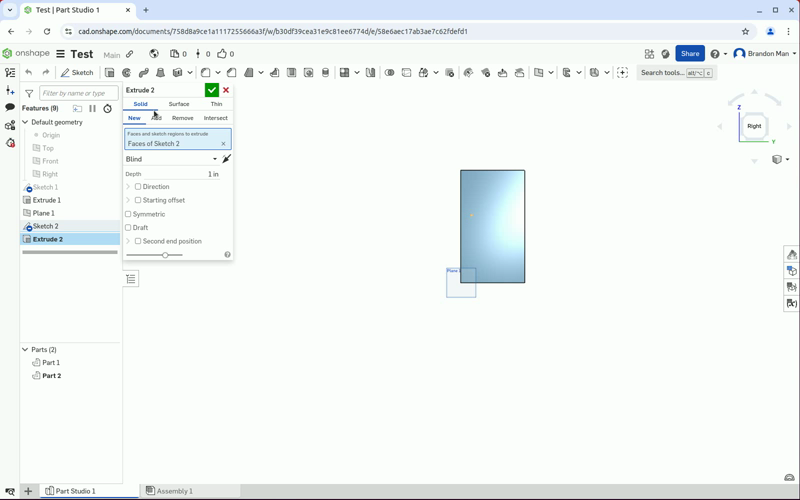
mouse_move(186, 120)
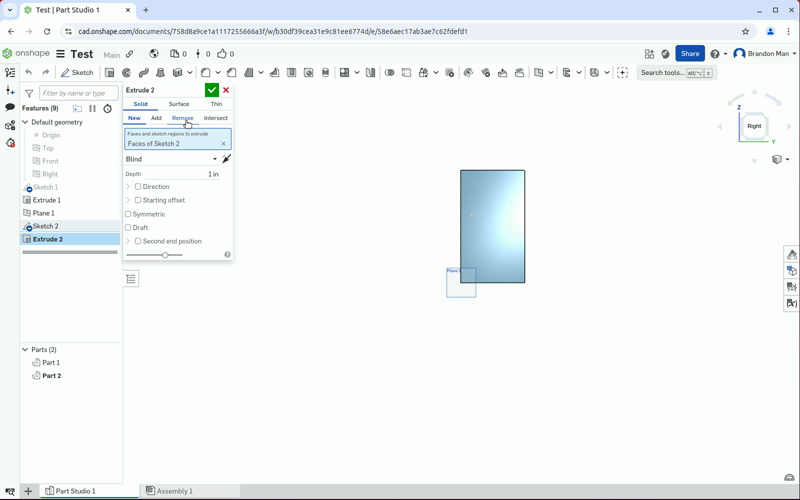
click(186, 120)
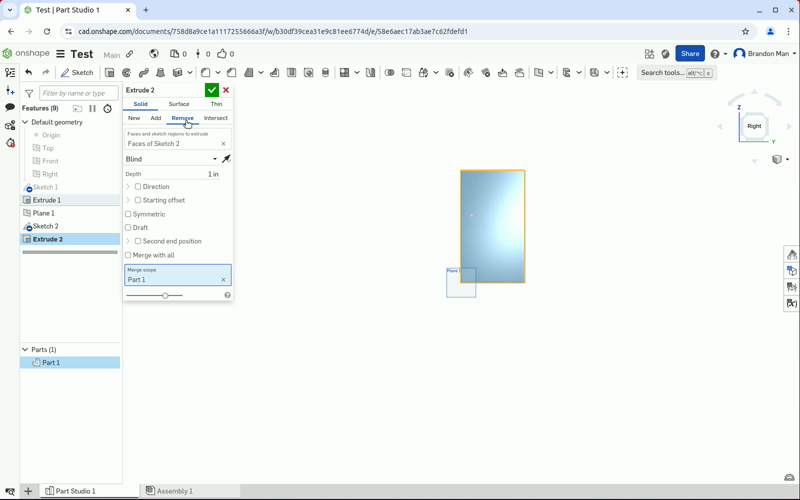
key(tab, 4)
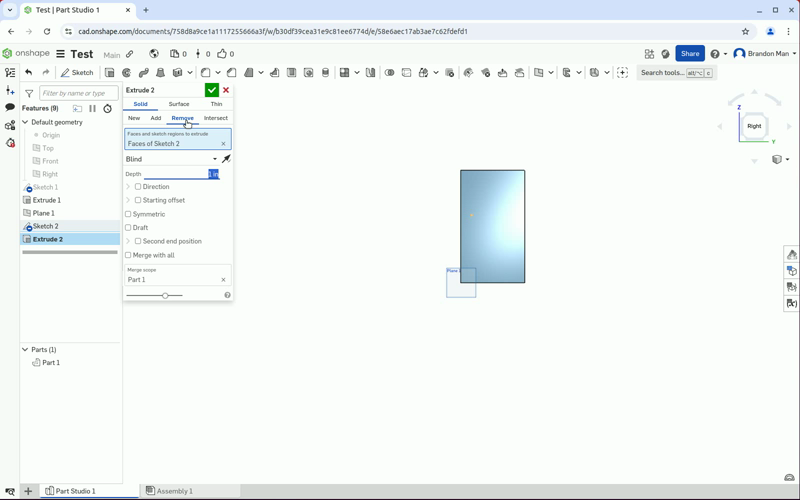
text(0.722)
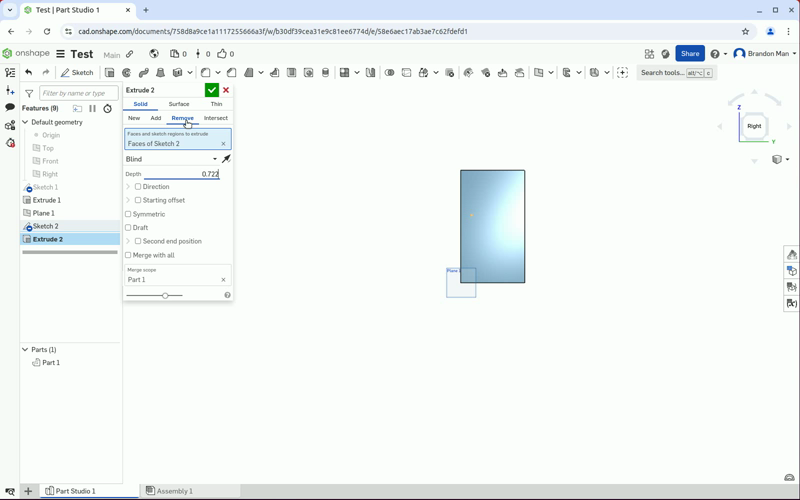
key(tab, 6)
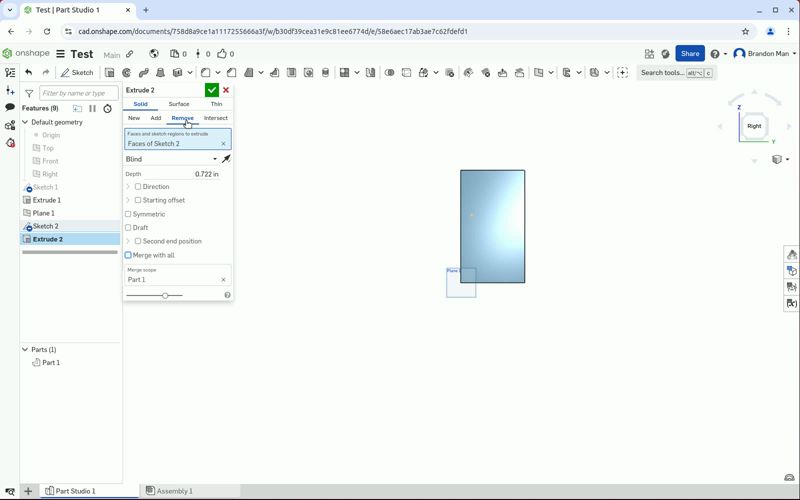
key(space)
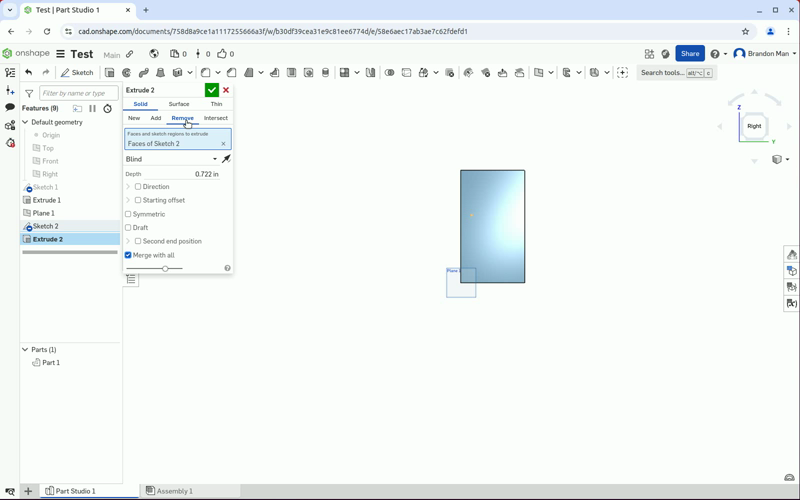
key(enter)
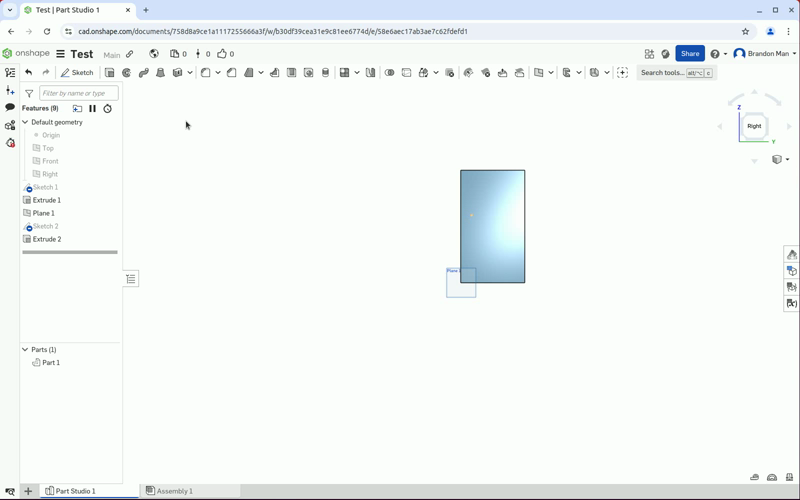
key(shift+h)
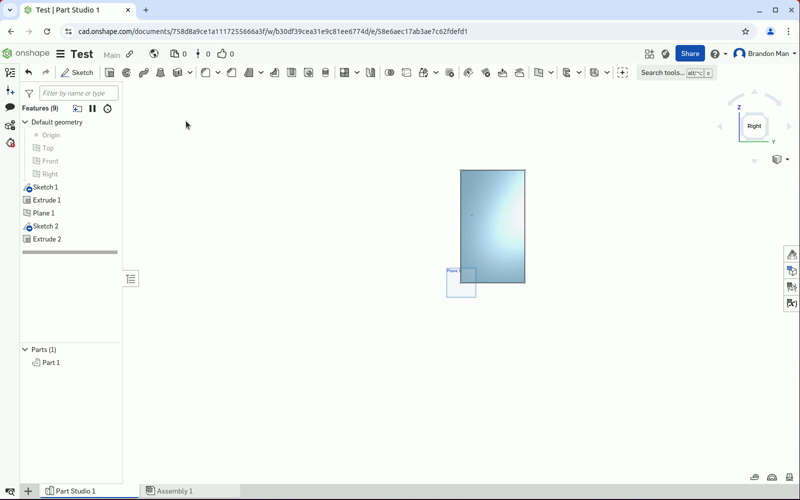
key(shift+h)
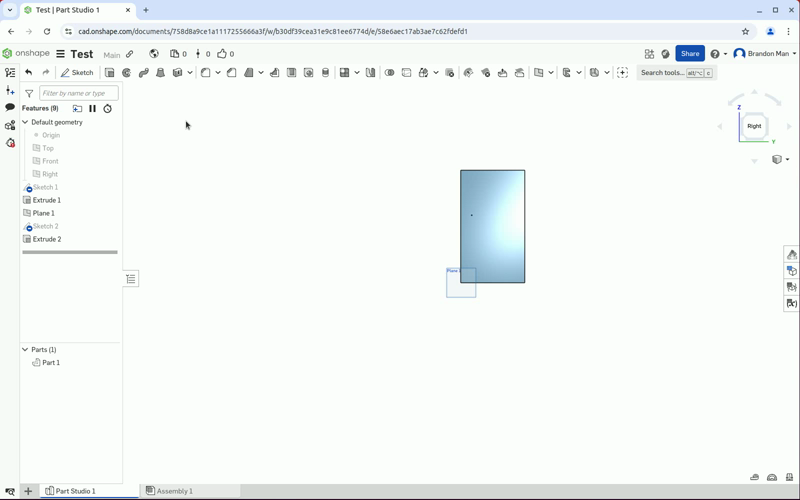
mouse_move(73, 189)
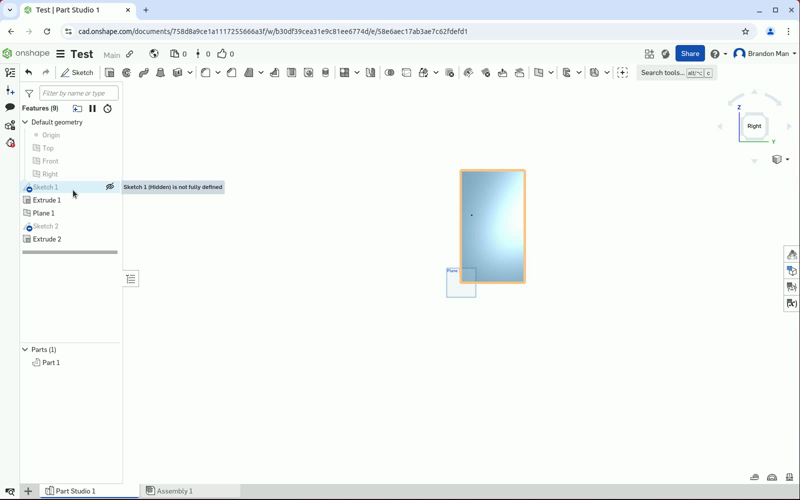
click(73, 189)
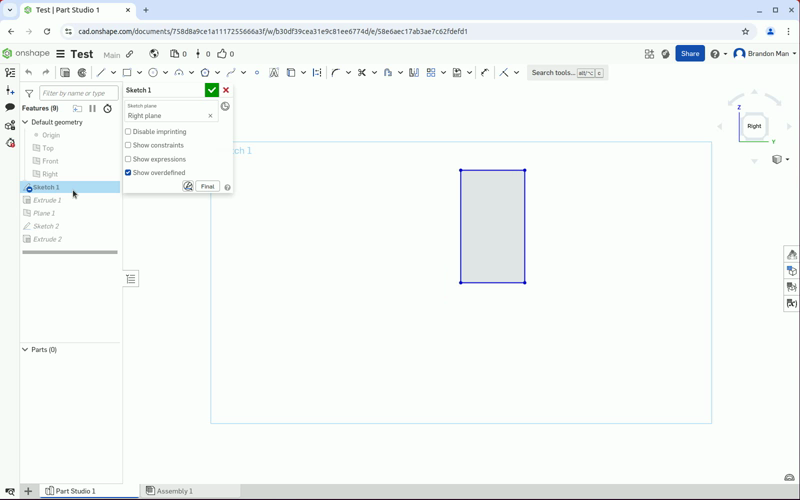
mouse_move(229, 92)
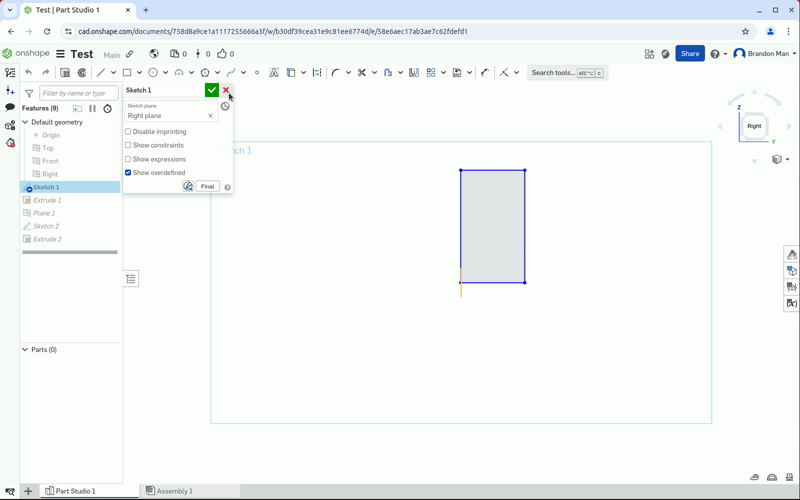
click(229, 92)
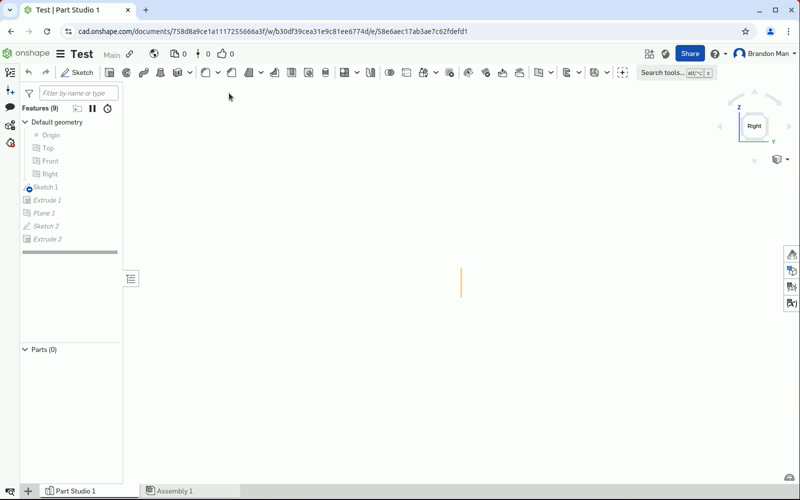
key(shift+s)
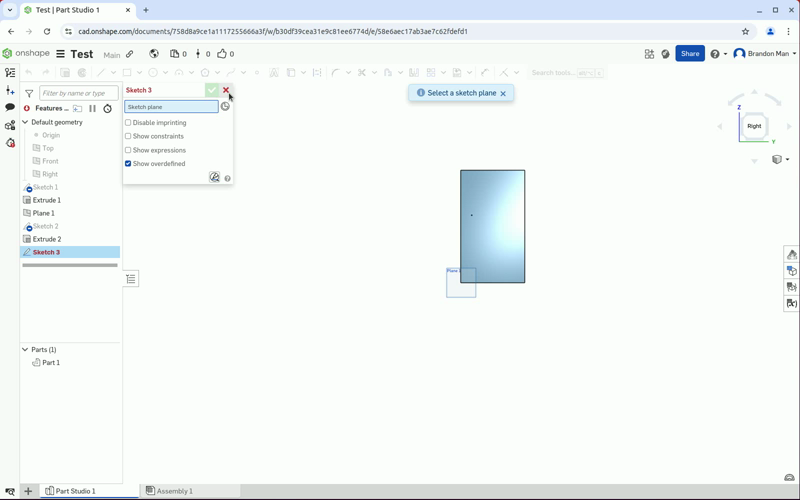
mouse_move(73, 215)
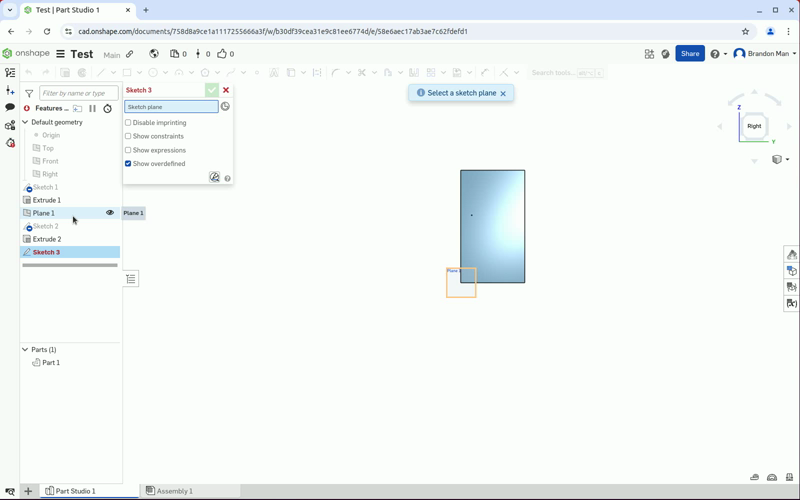
click(73, 215)
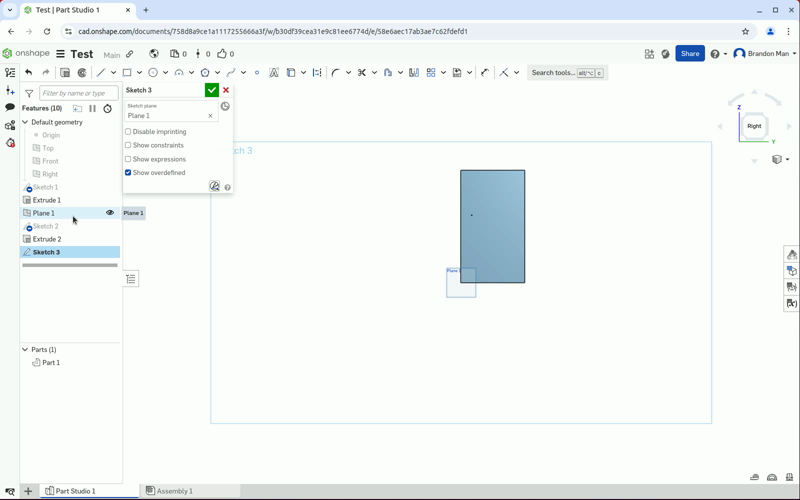
mouse_move(73, 352)
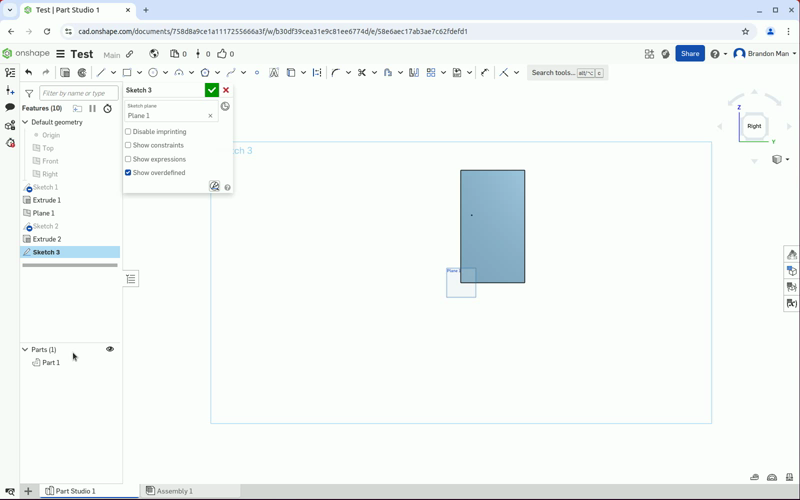
key(y)
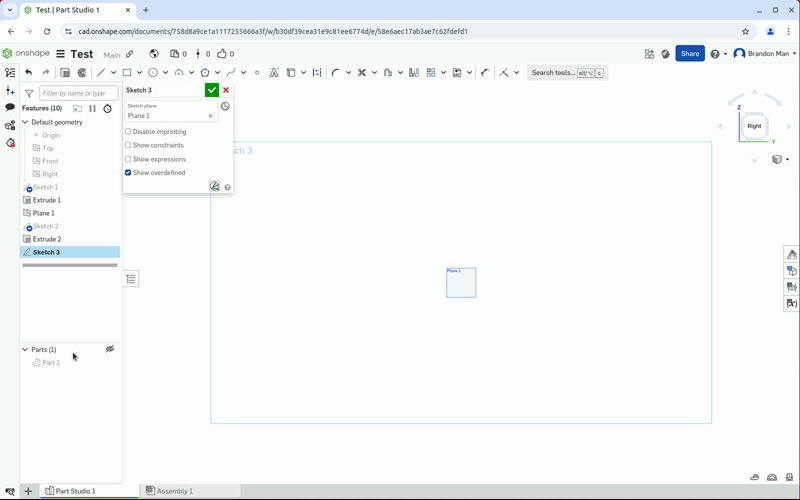
key(c)
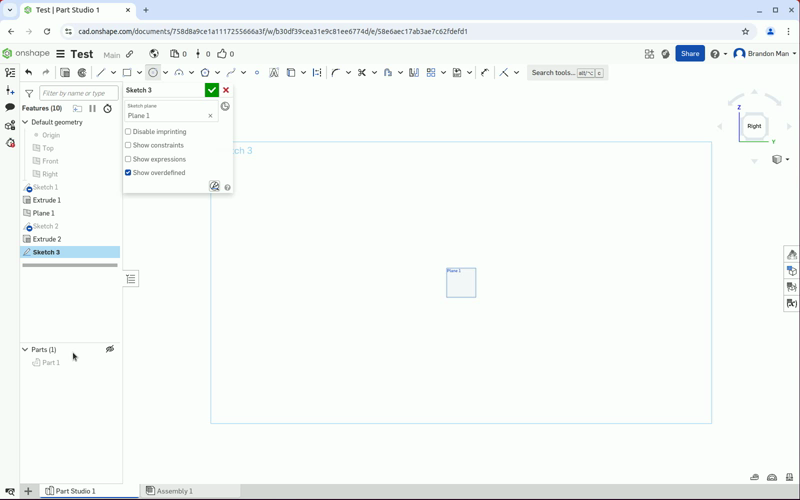
key_down(shift)
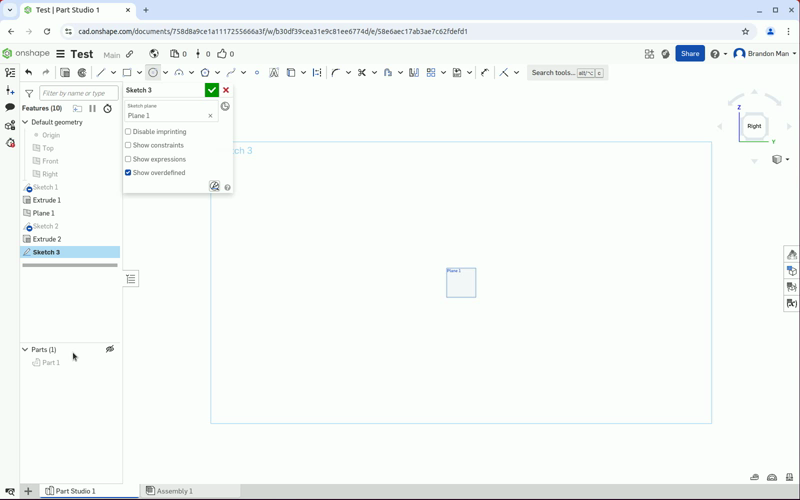
mouse_move(494, 215)
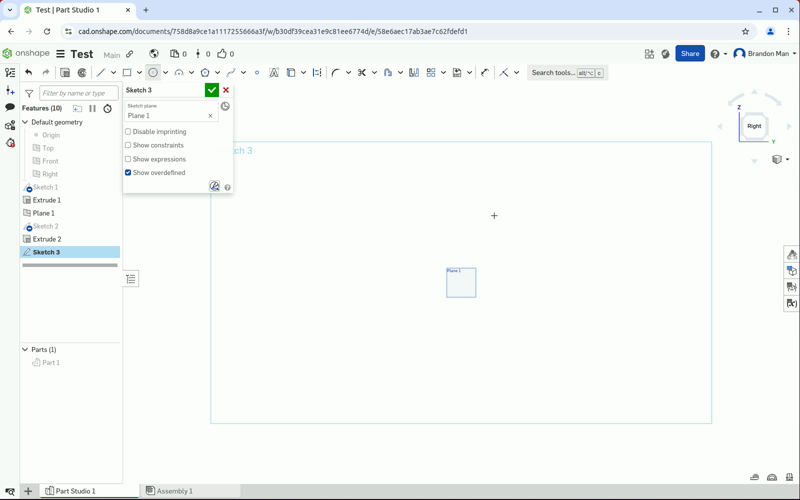
click(494, 215)
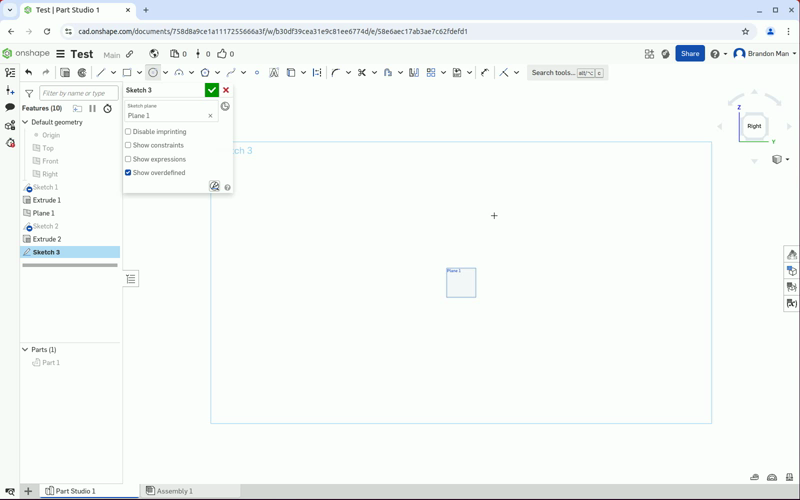
key_up(shift)
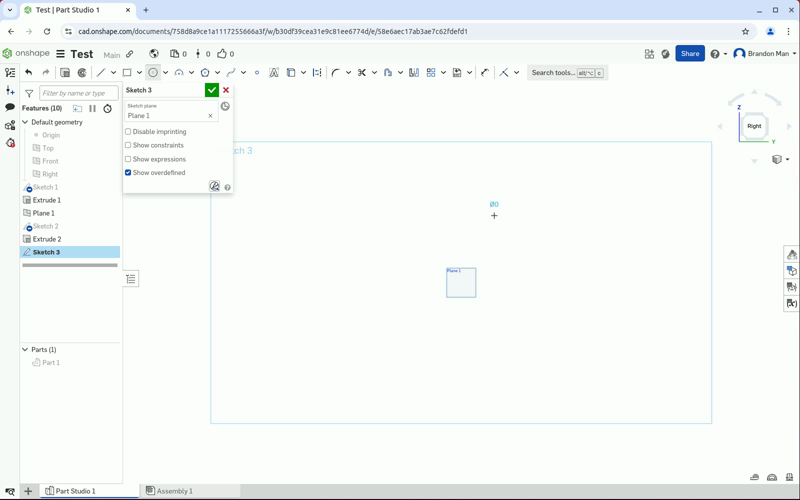
mouse_move(494, 215)
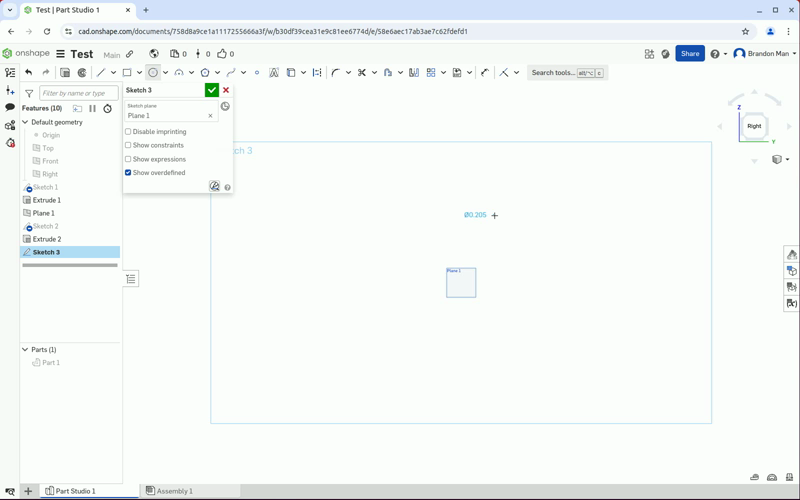
scroll(6)
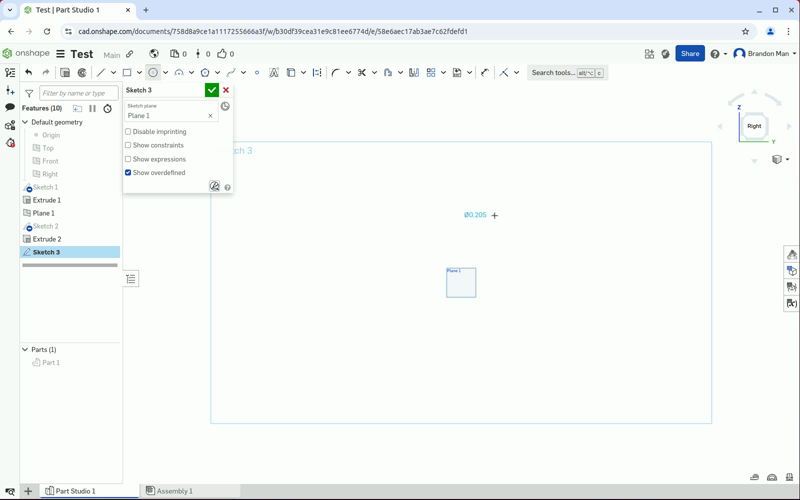
scroll(6)
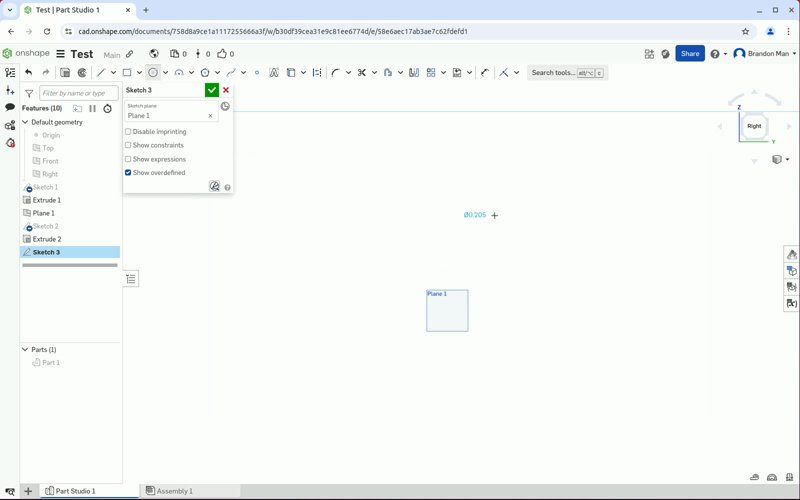
scroll(6)
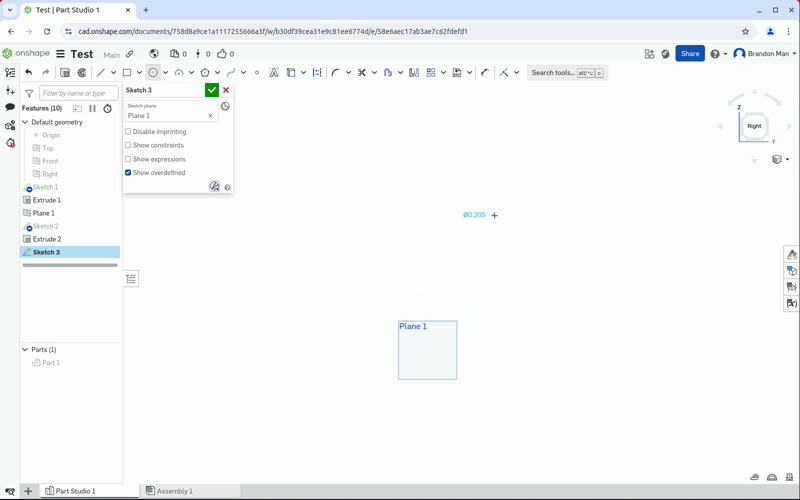
scroll(6)
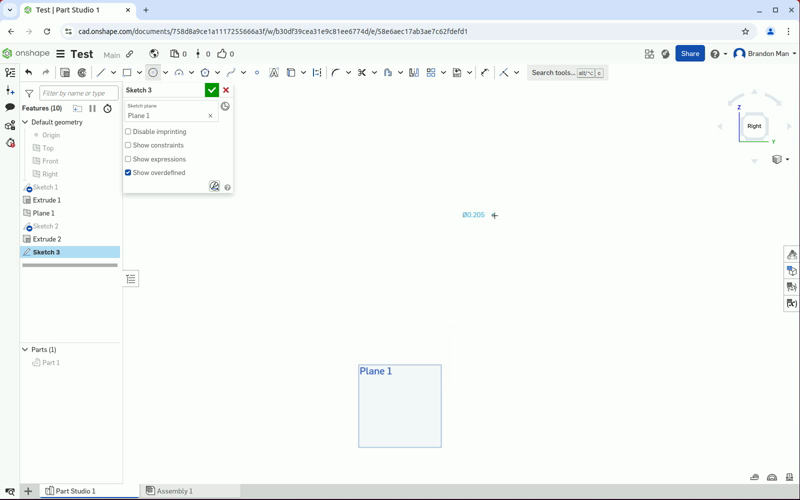
scroll(6)
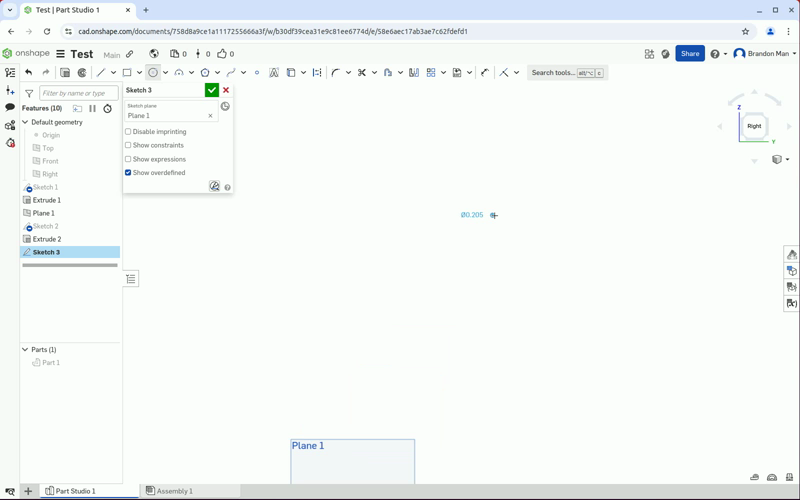
scroll(6)
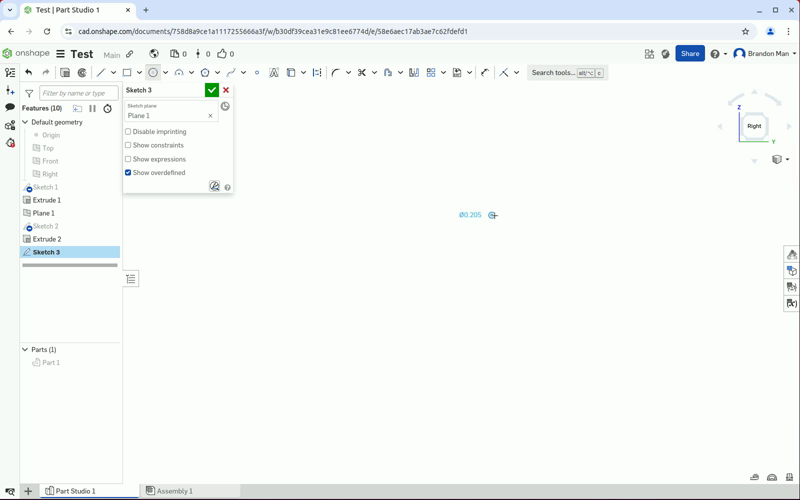
scroll(6)
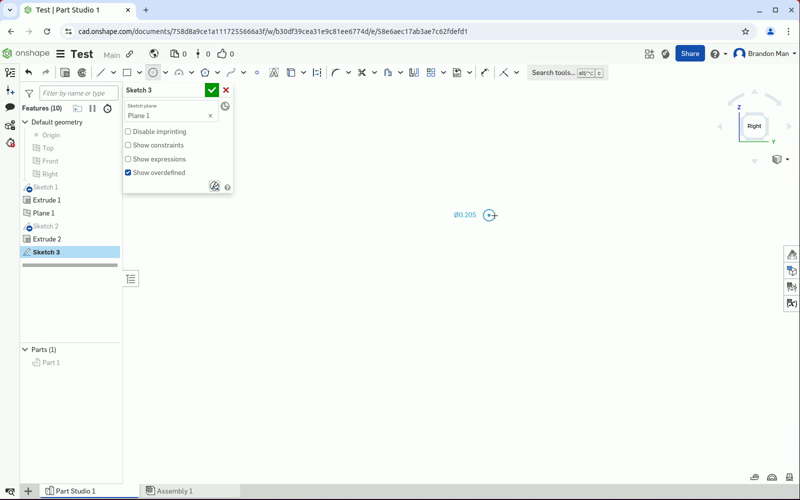
click(494, 215)
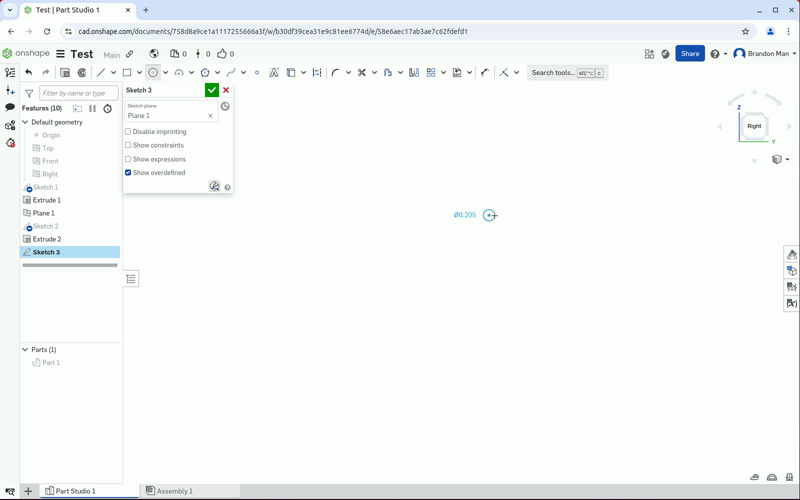
scroll(-6)
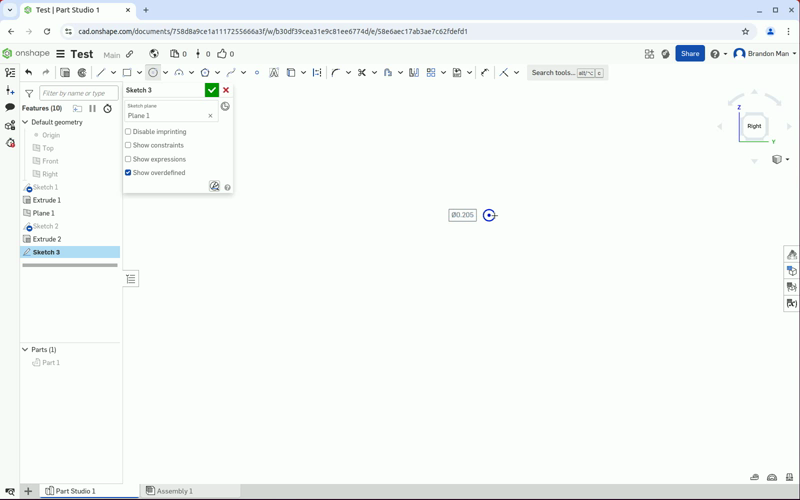
scroll(-6)
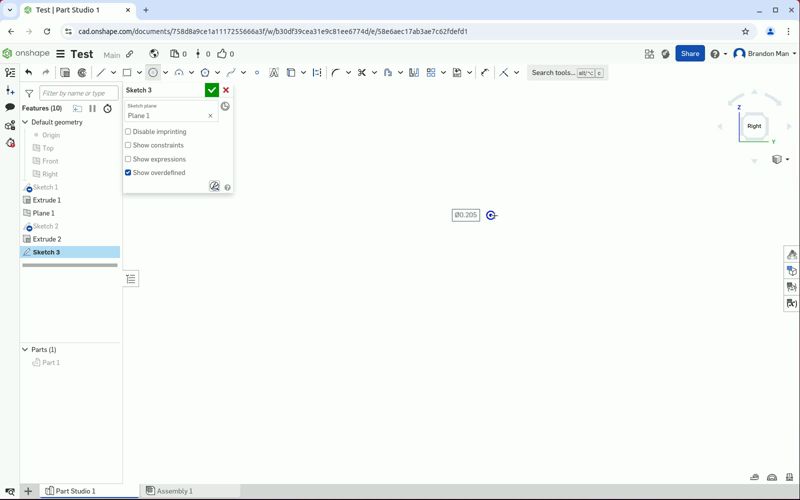
scroll(-6)
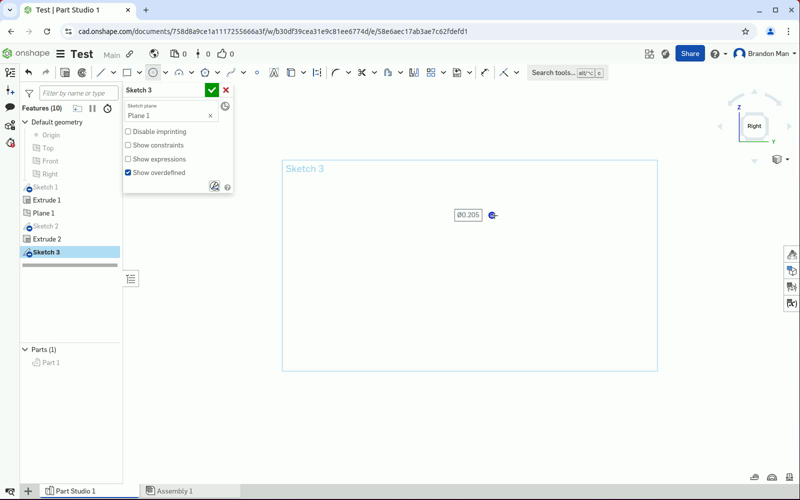
scroll(-6)
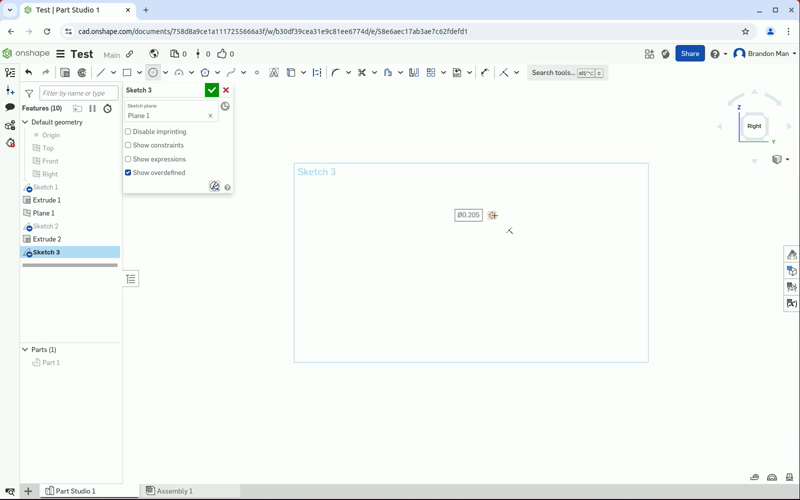
scroll(-6)
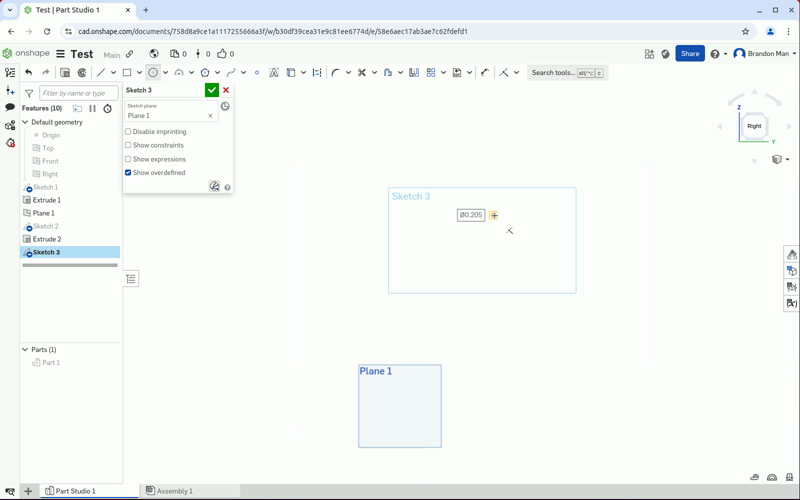
scroll(-6)
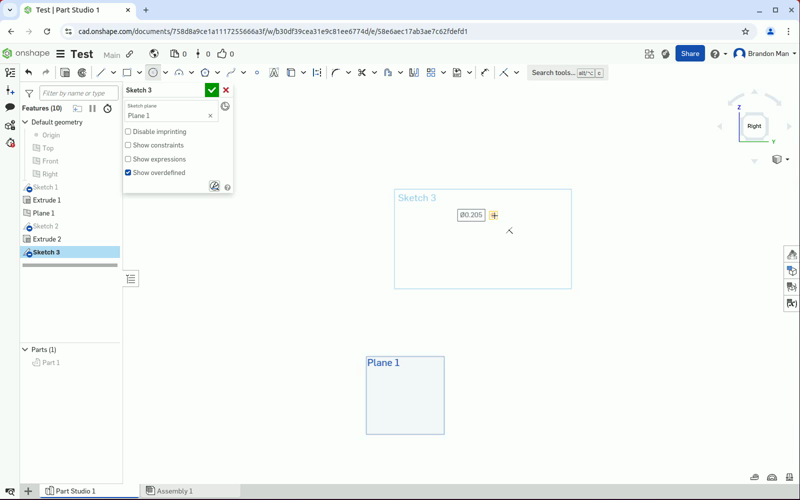
scroll(-6)
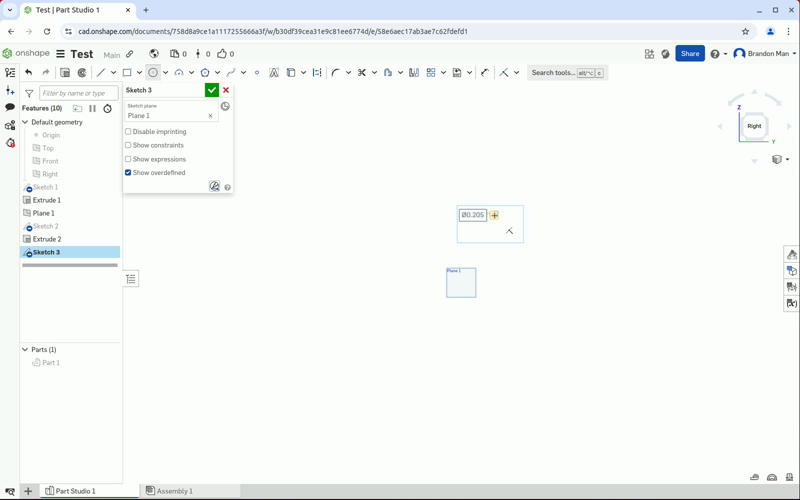
key(esc)
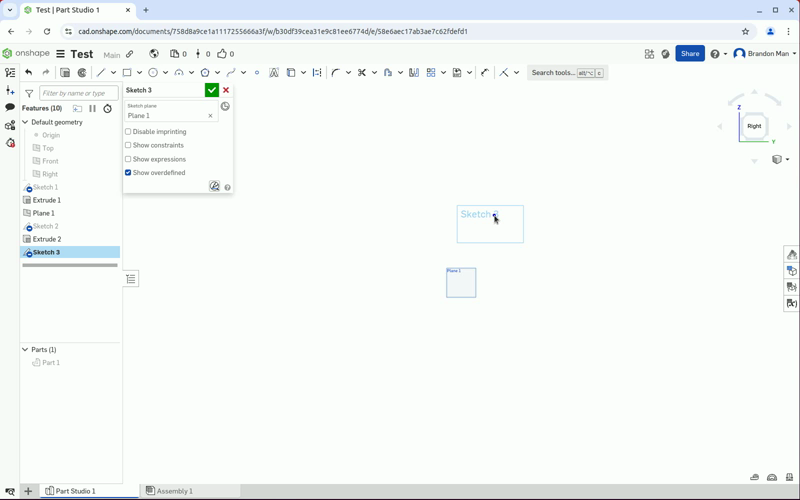
mouse_move(493, 215)
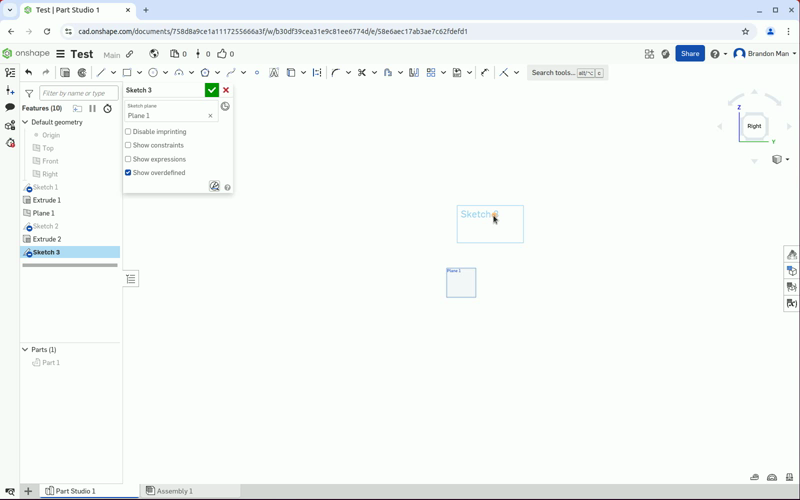
scroll(6)
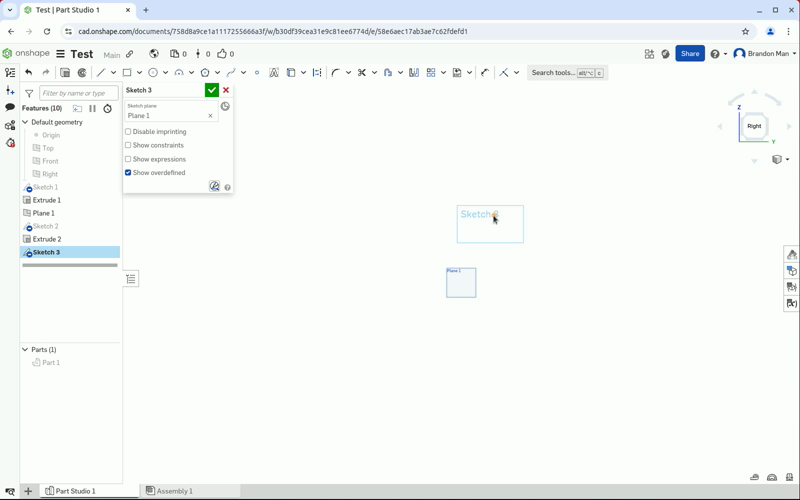
scroll(6)
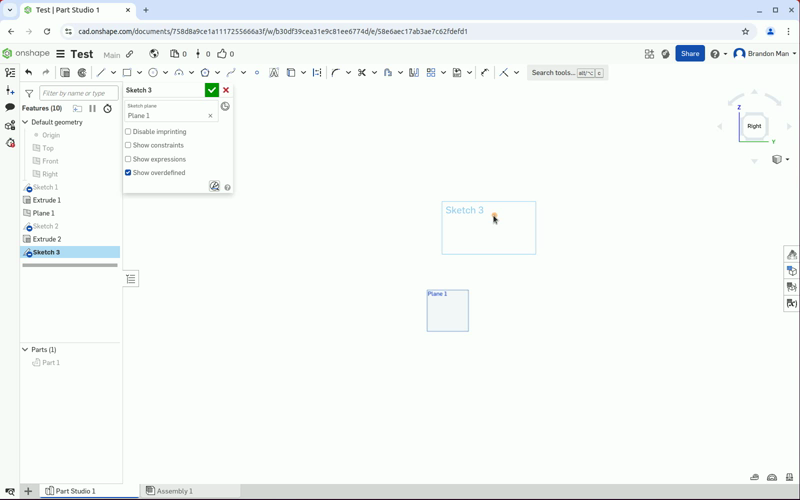
scroll(6)
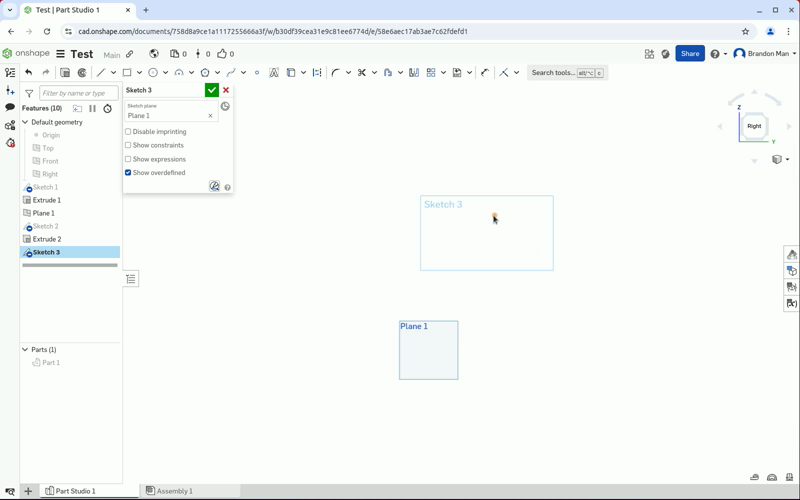
scroll(6)
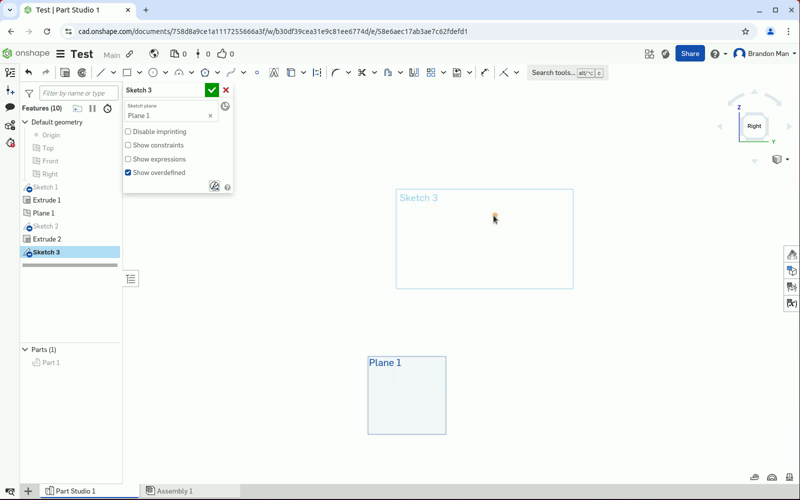
scroll(6)
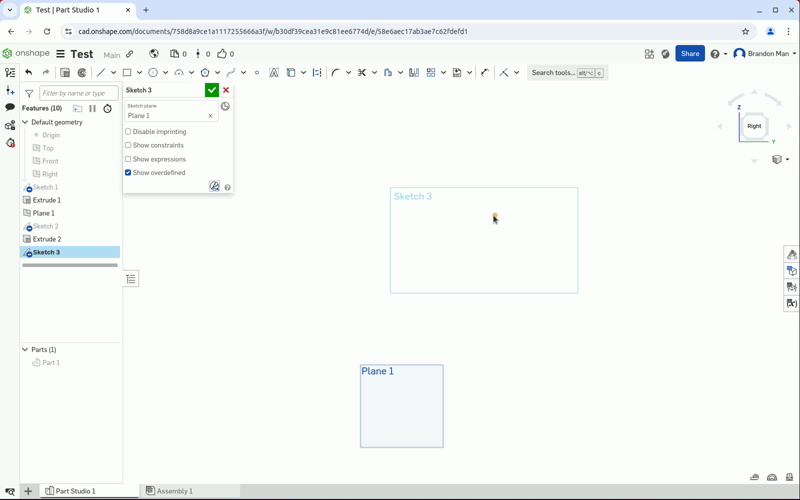
scroll(6)
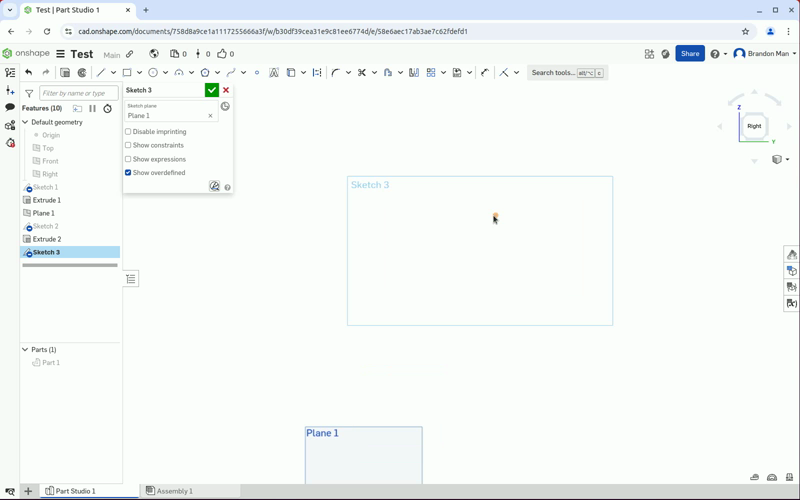
scroll(6)
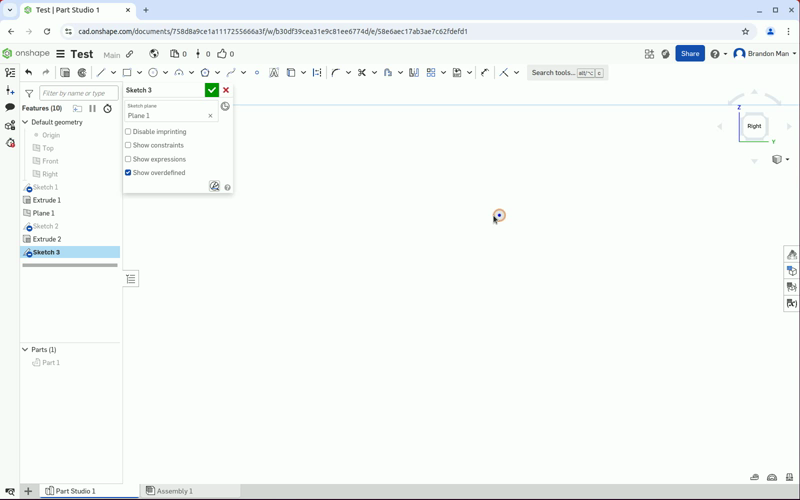
click(493, 215)
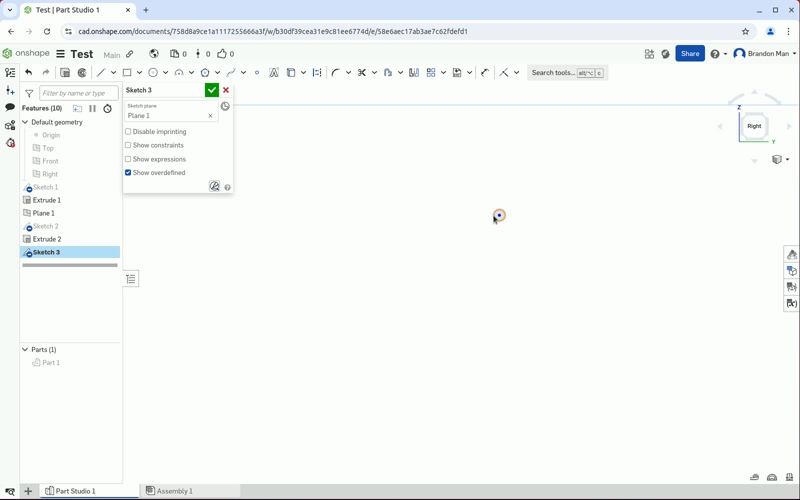
scroll(-6)
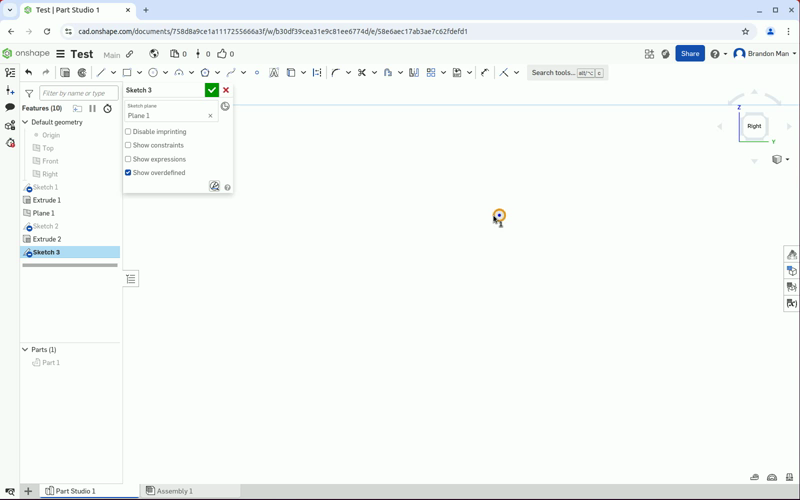
scroll(-6)
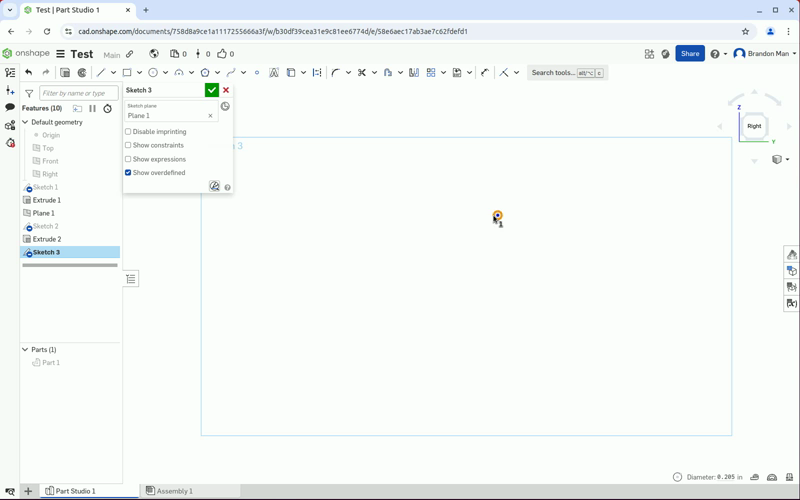
scroll(-6)
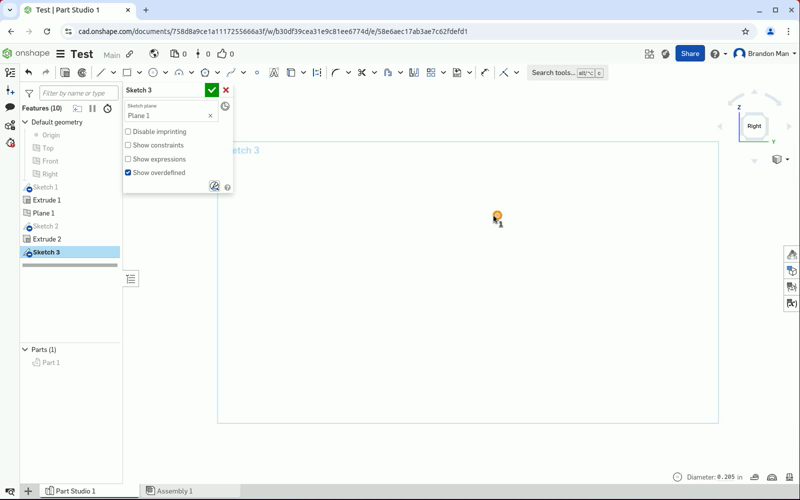
scroll(-6)
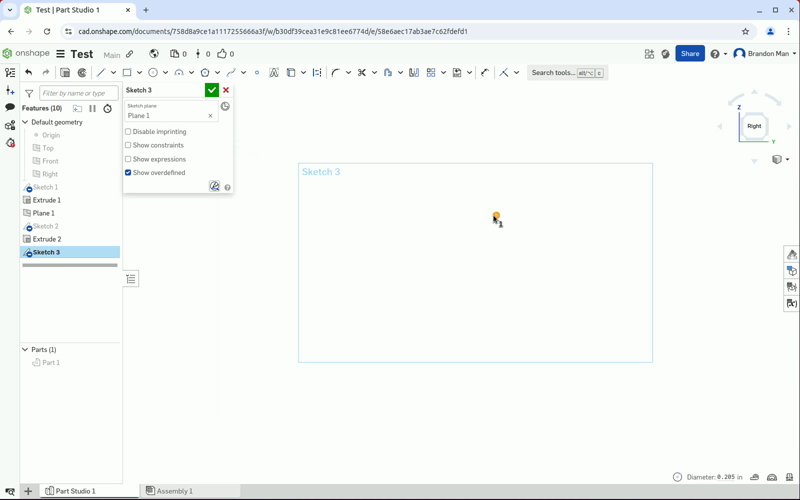
scroll(-6)
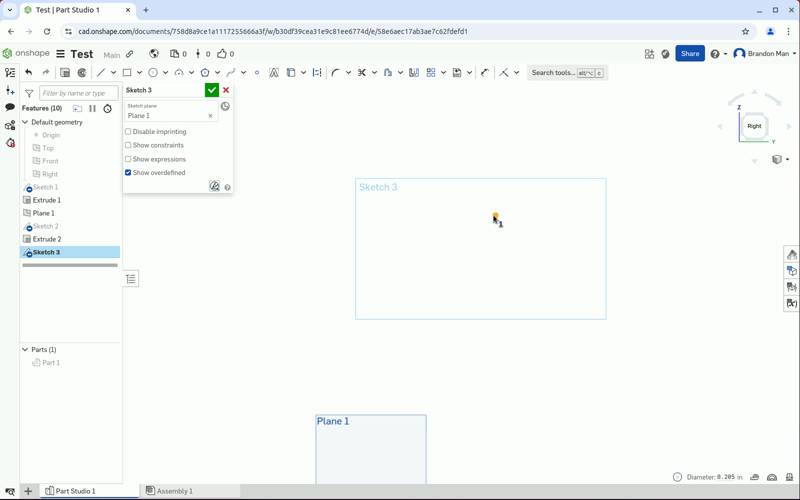
scroll(-6)
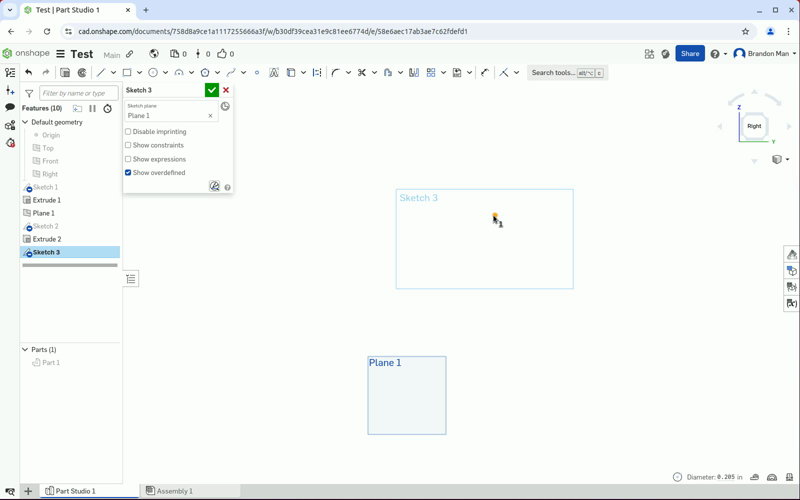
scroll(-6)
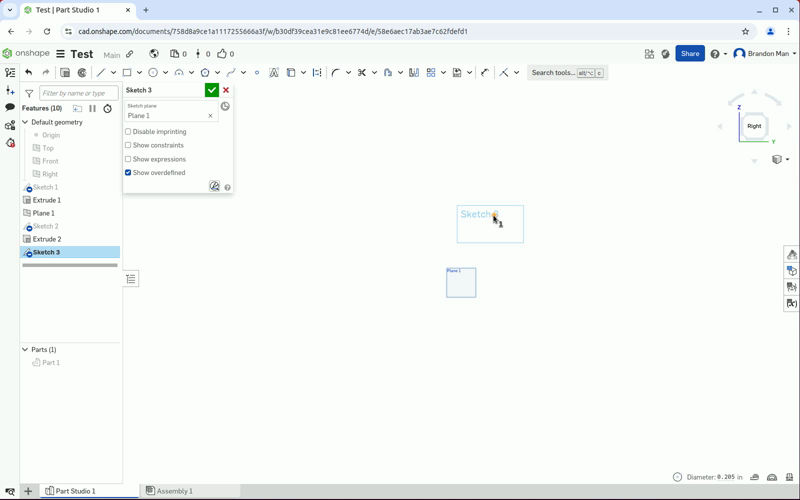
mouse_move(73, 352)
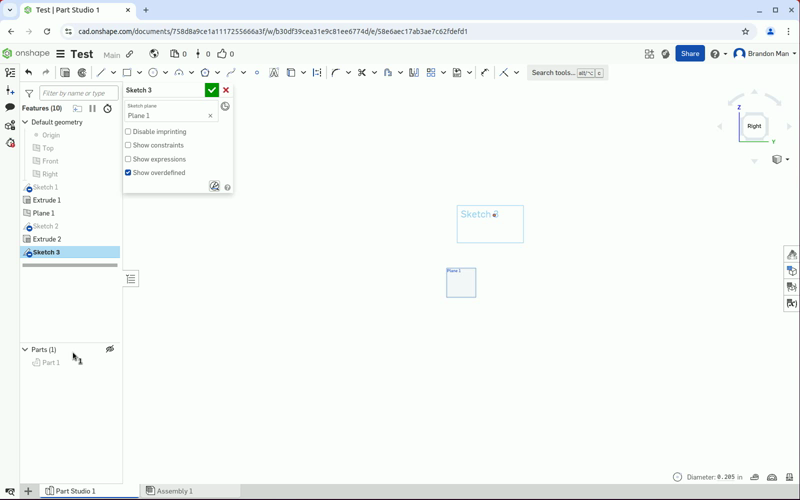
key(shift+y)
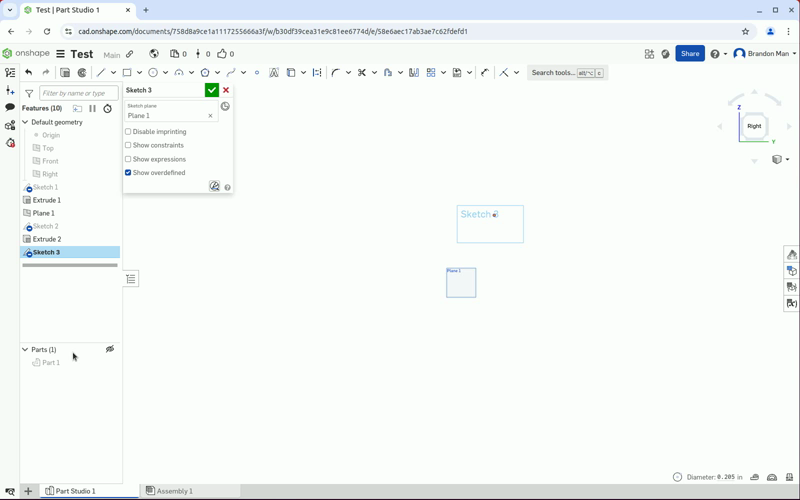
key(shift+e)
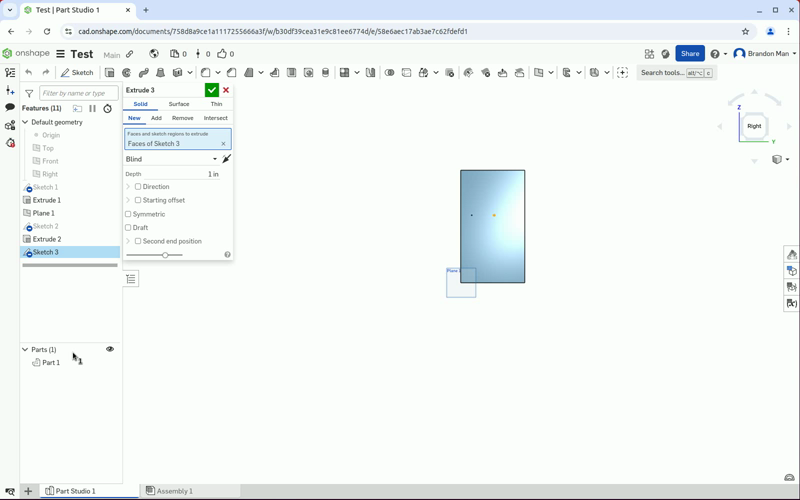
mouse_move(143, 106)
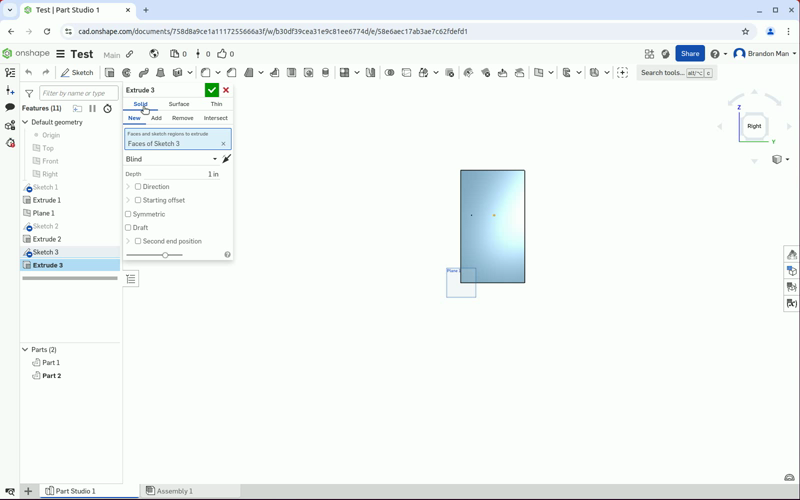
click(143, 106)
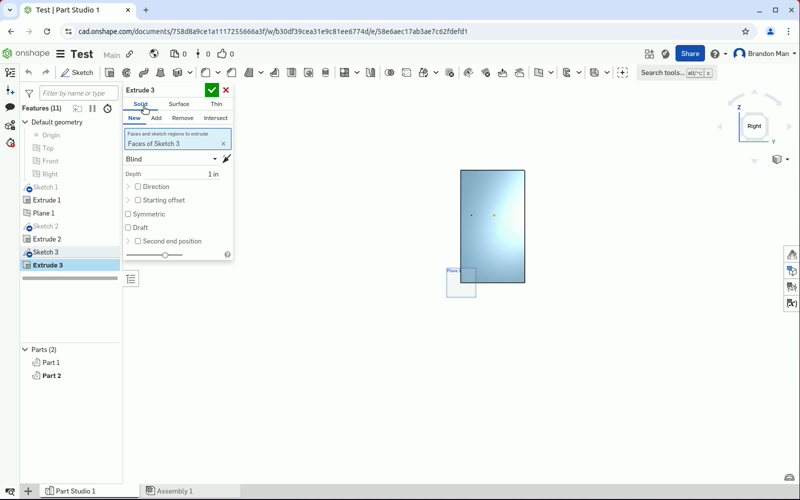
mouse_move(186, 120)
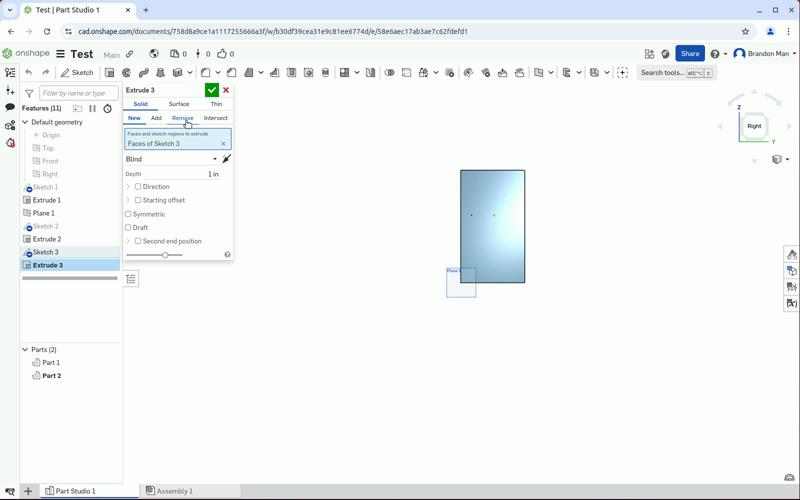
click(186, 120)
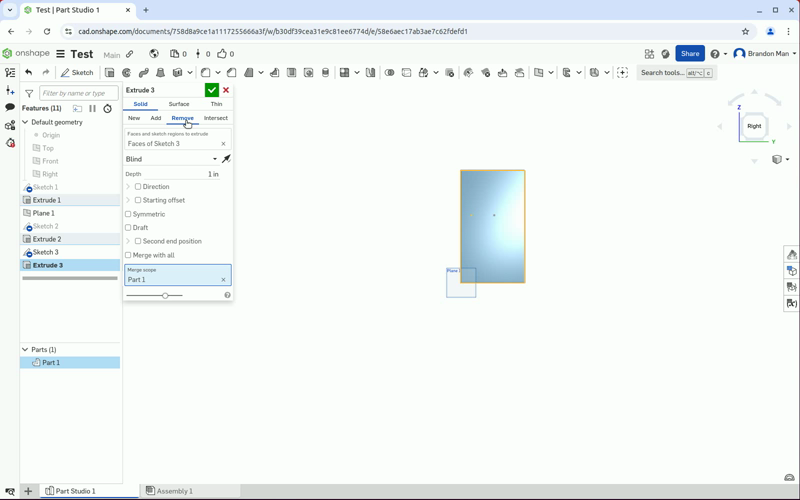
key(tab, 4)
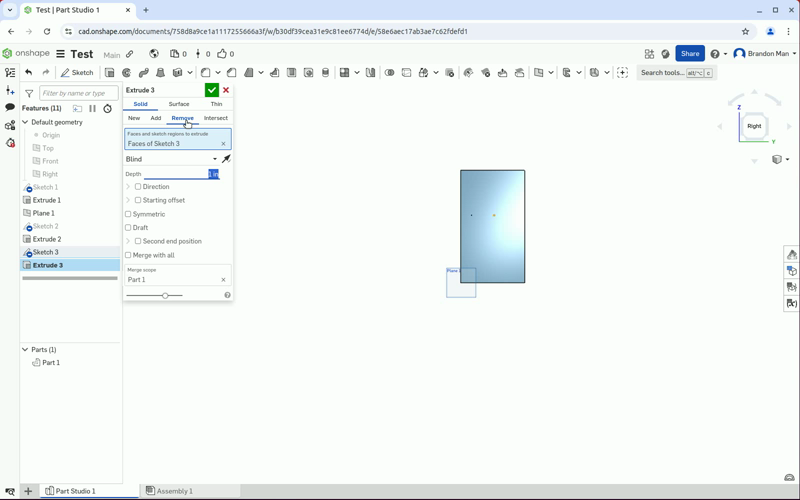
text(0.722)
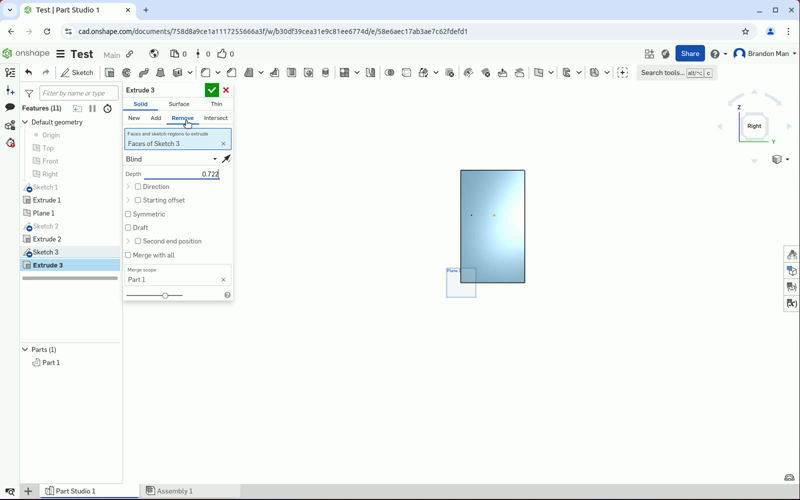
key(tab, 6)
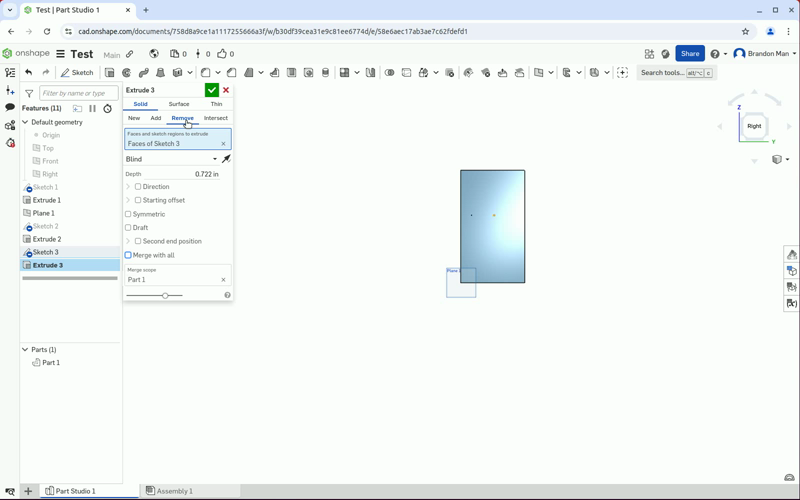
key(space)
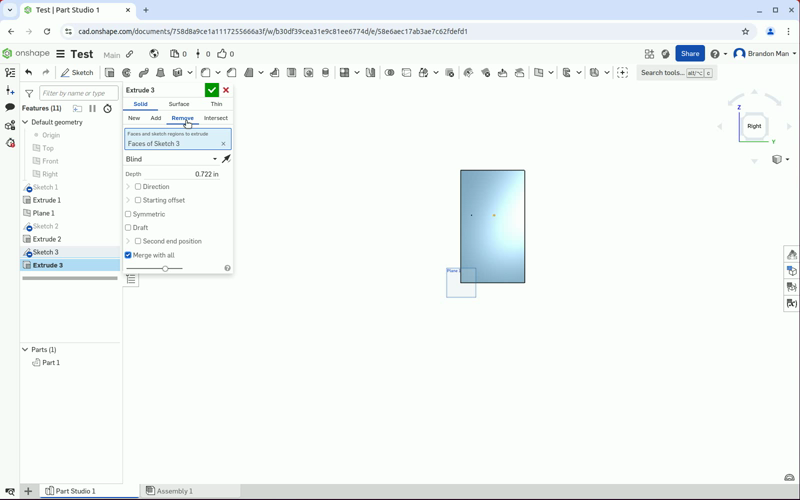
key(enter)
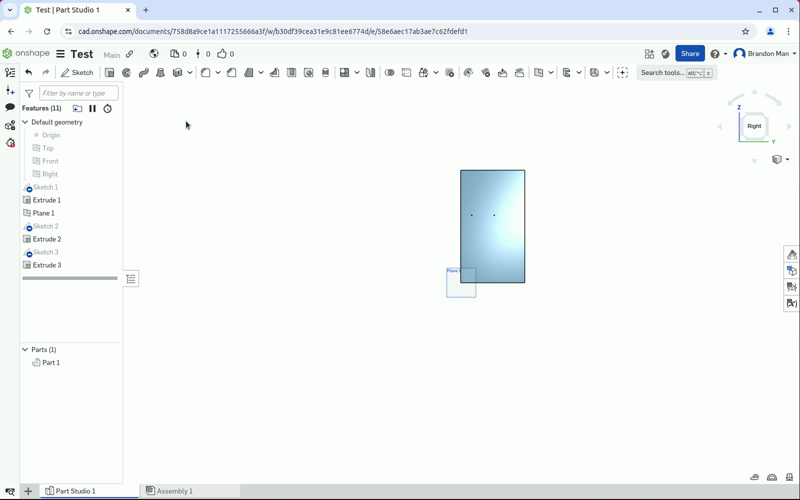
key(shift+h)
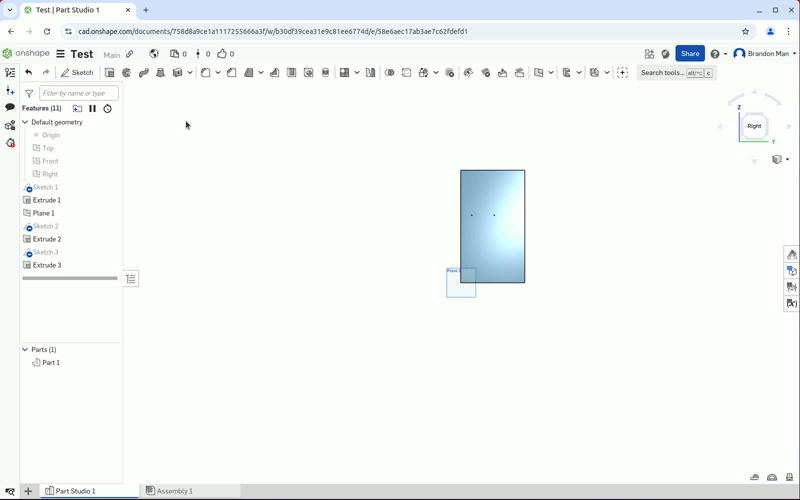
key(shift+h)
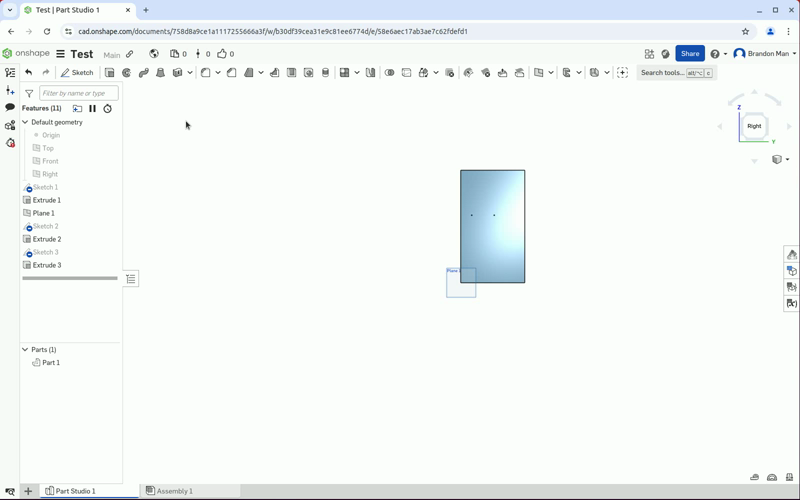
mouse_move(73, 189)
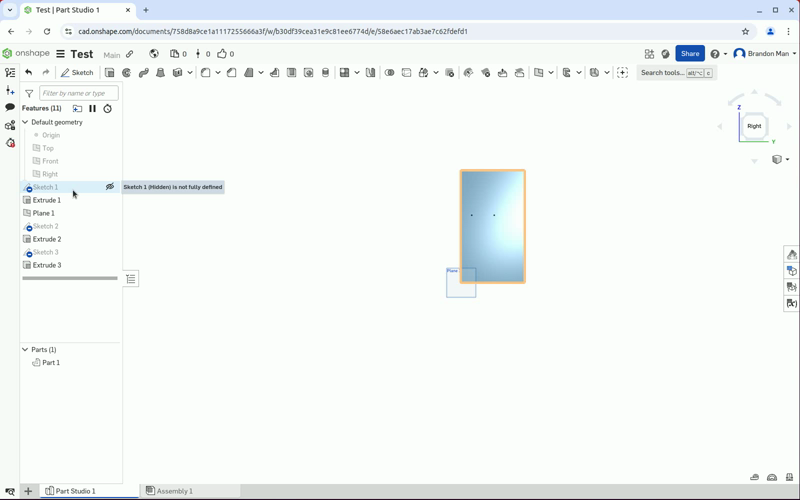
click(73, 189)
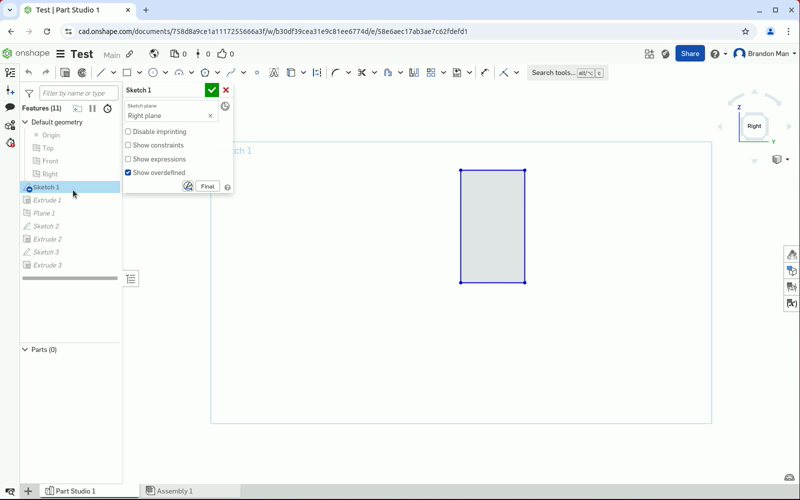
mouse_move(229, 92)
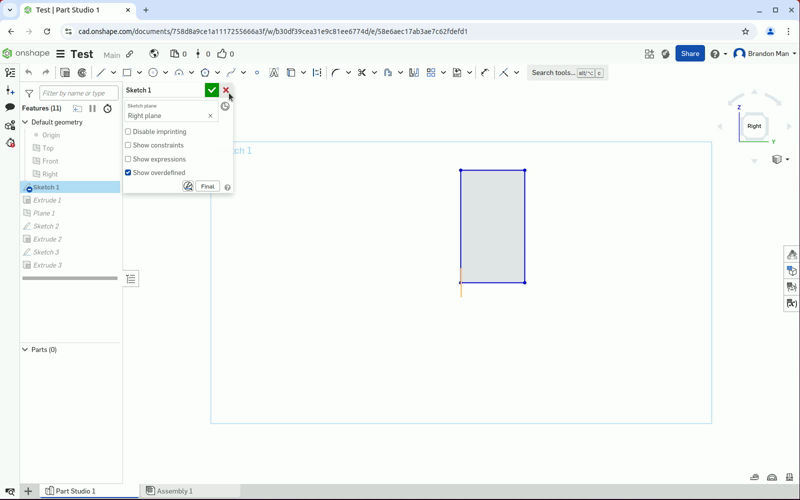
click(229, 92)
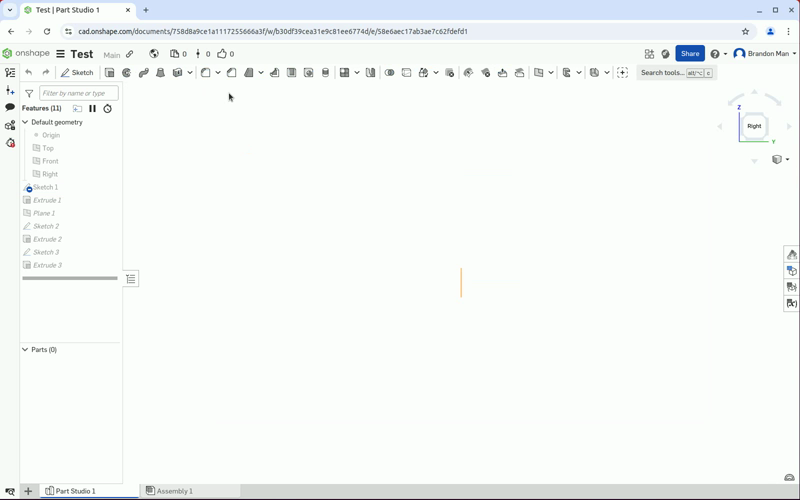
key(shift+s)
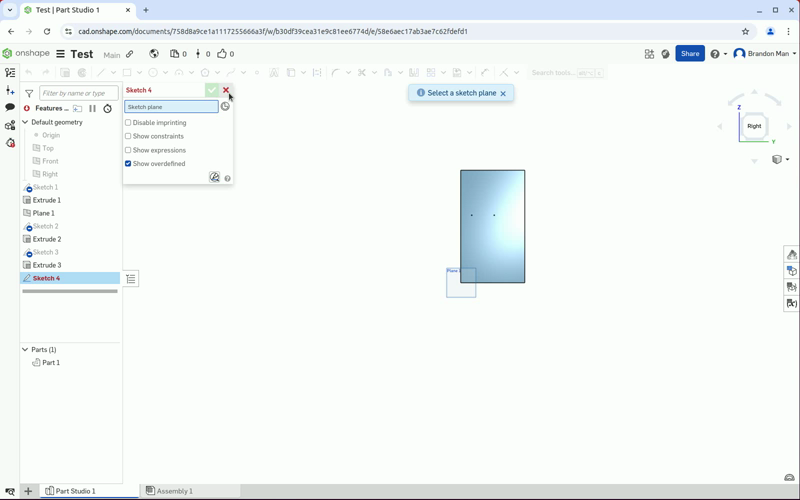
mouse_move(73, 215)
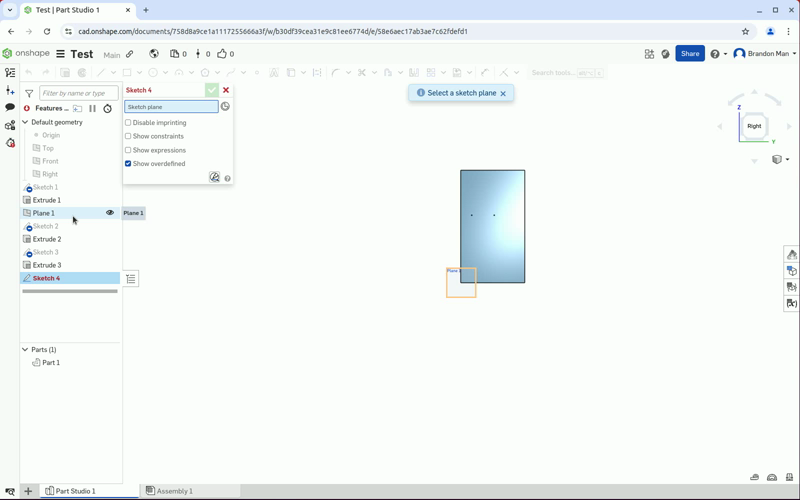
click(73, 215)
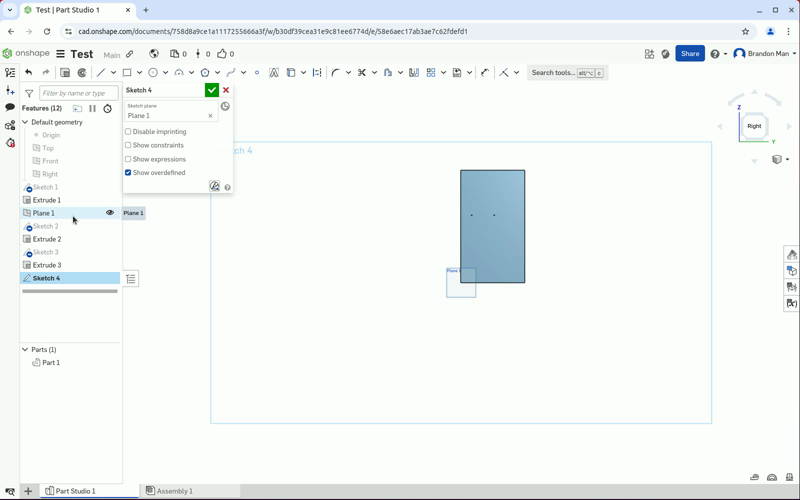
mouse_move(73, 352)
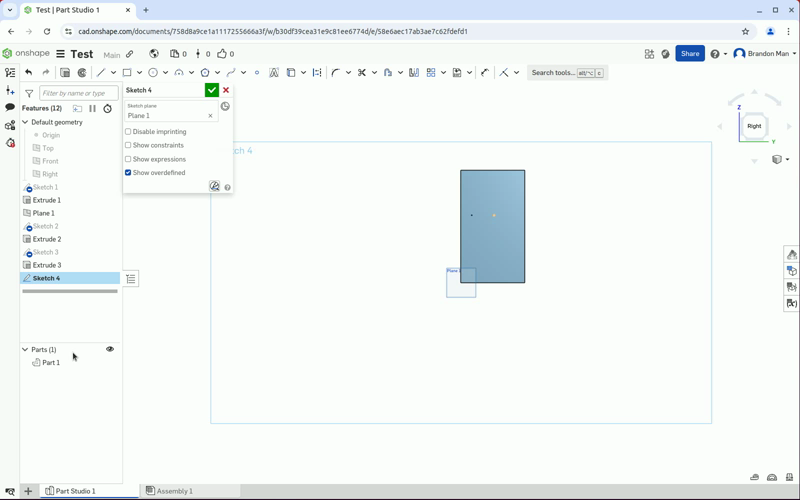
key(y)
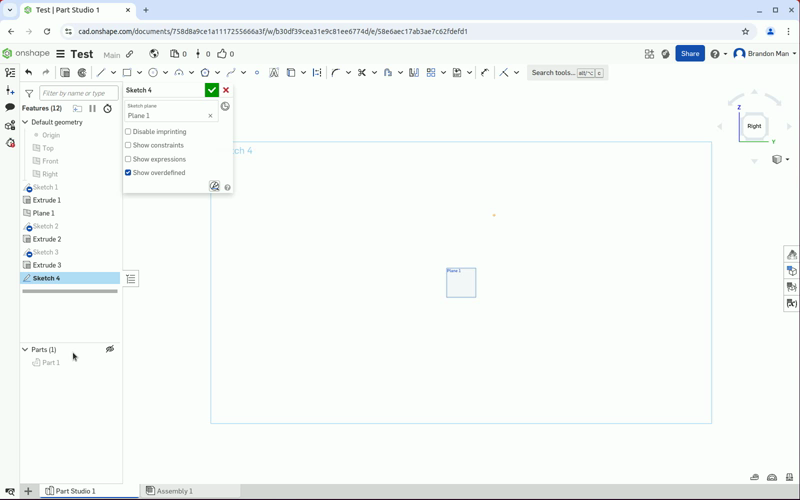
key(c)
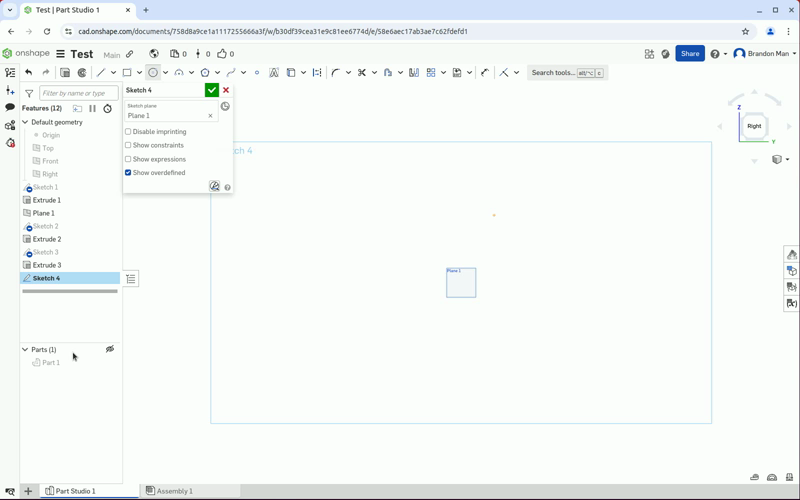
key_down(shift)
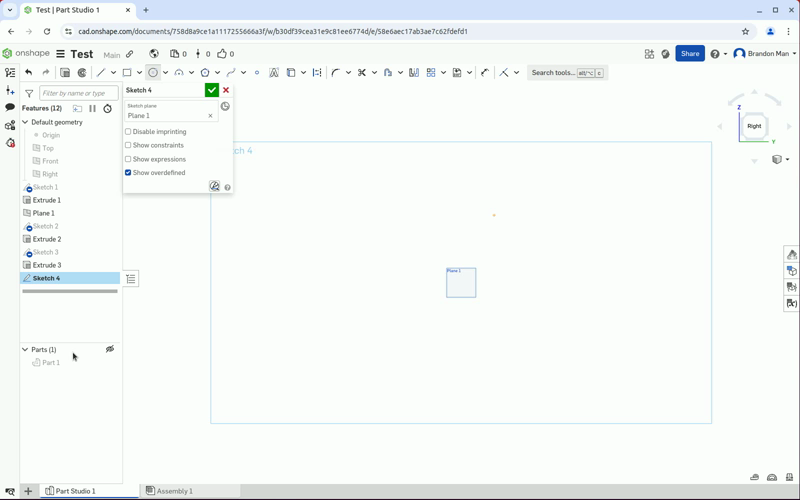
mouse_move(516, 215)
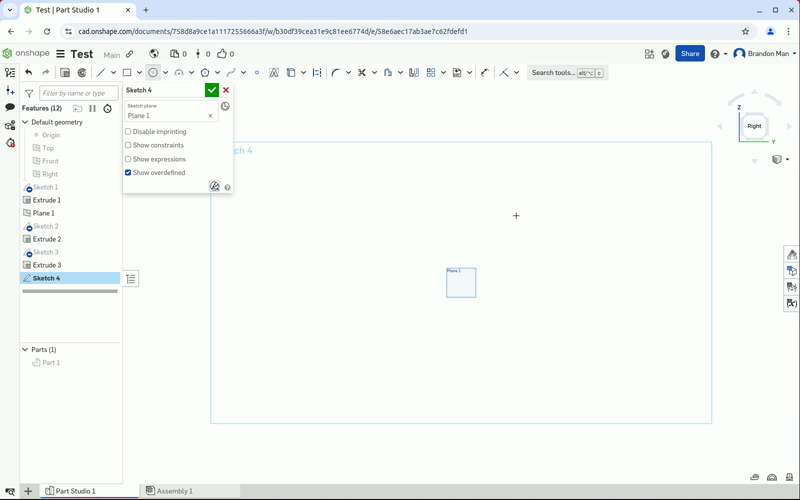
click(516, 215)
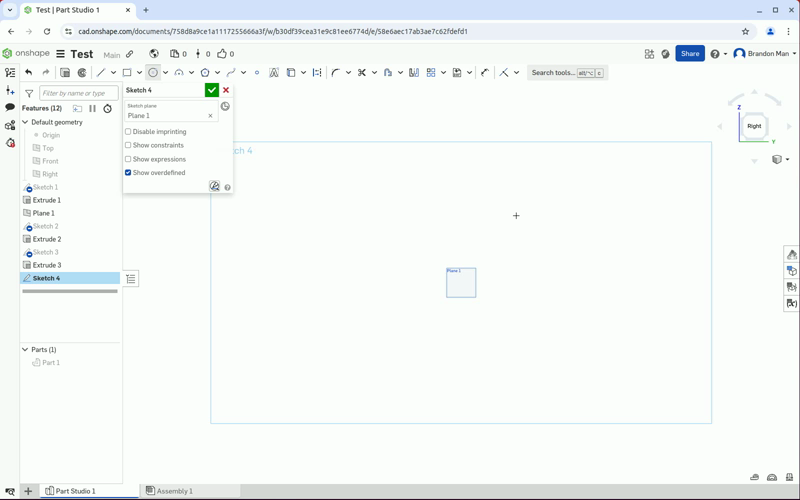
key_up(shift)
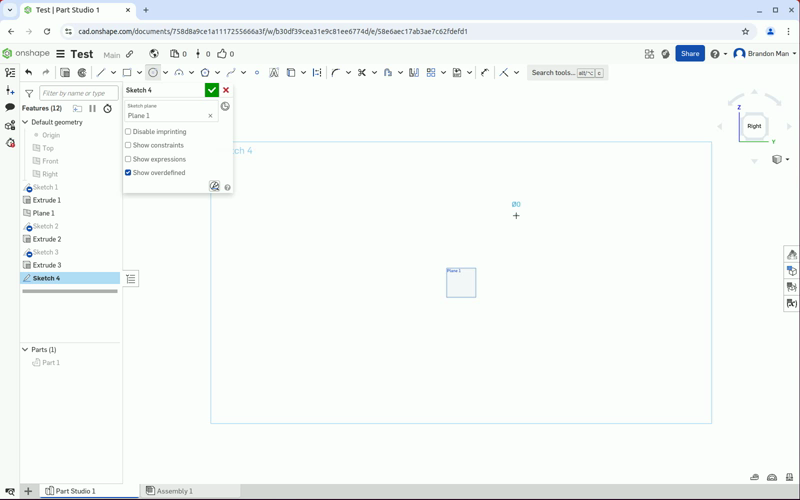
mouse_move(516, 215)
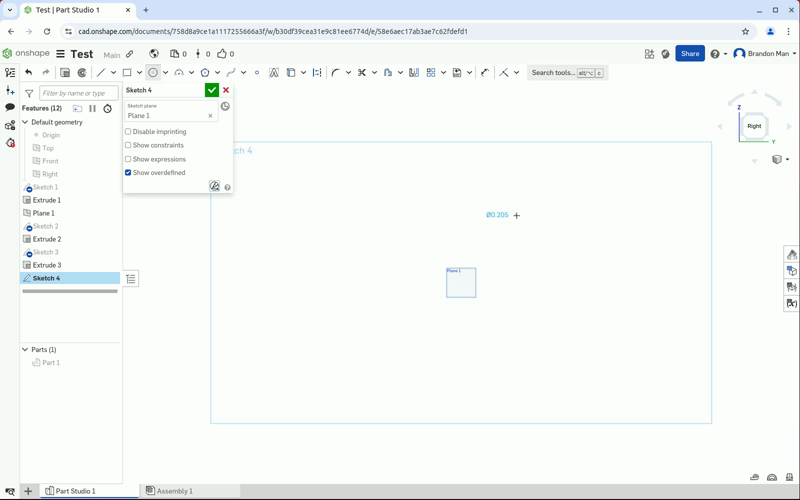
scroll(6)
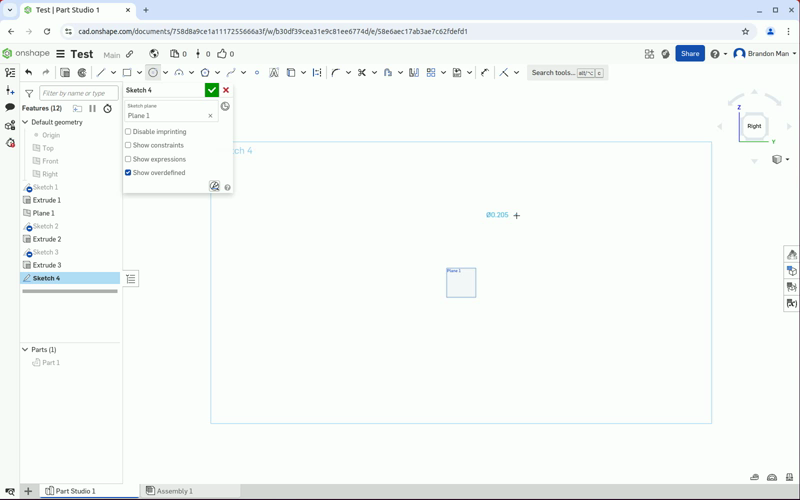
scroll(6)
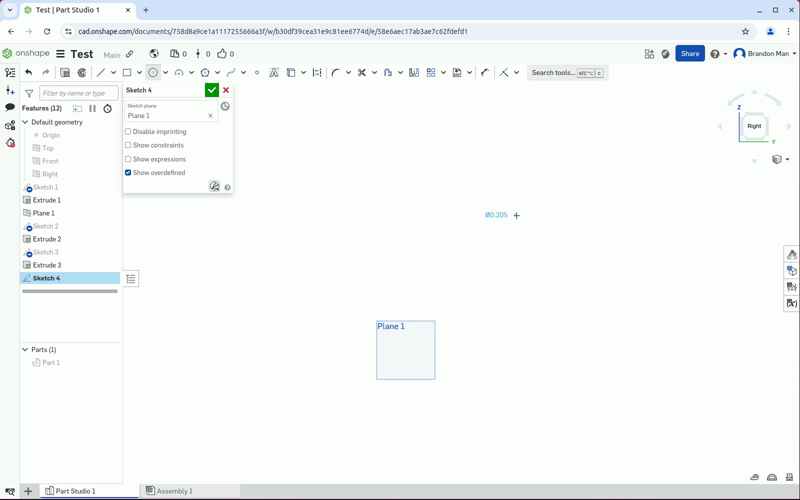
scroll(6)
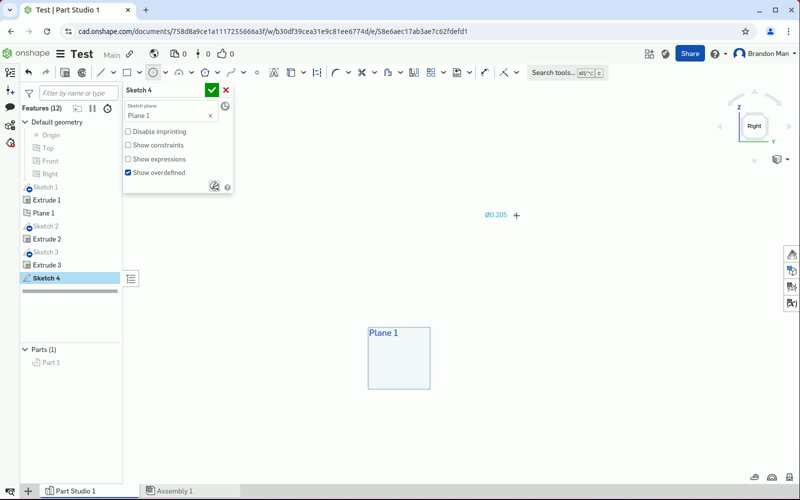
scroll(6)
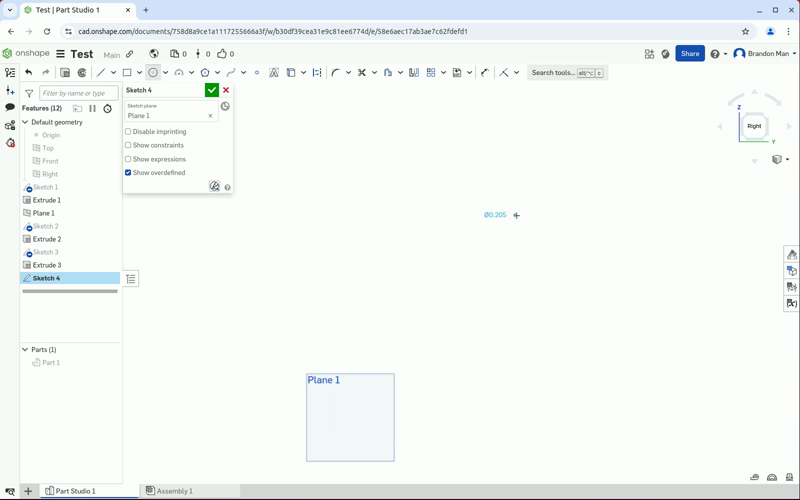
scroll(6)
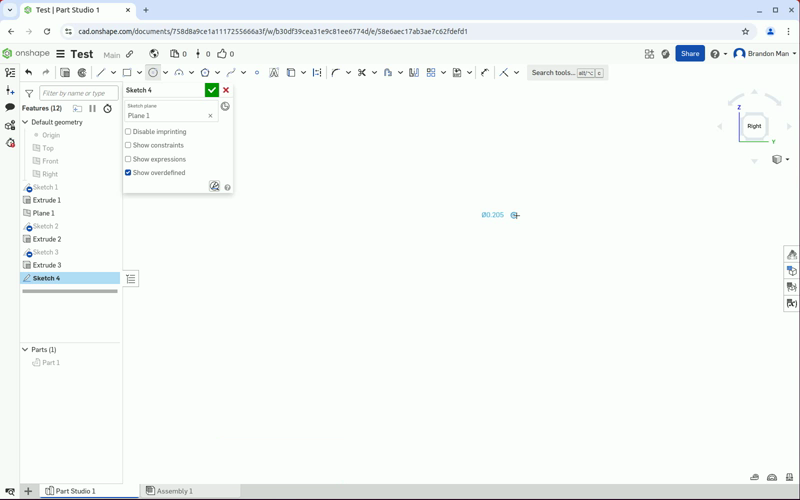
scroll(6)
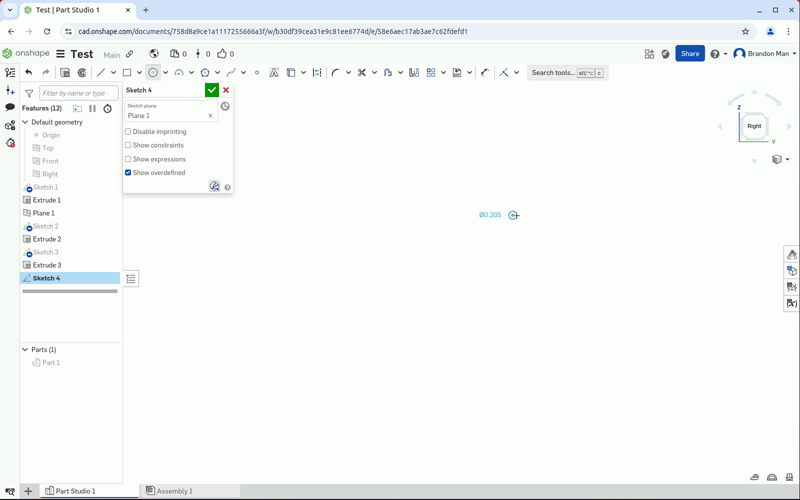
scroll(6)
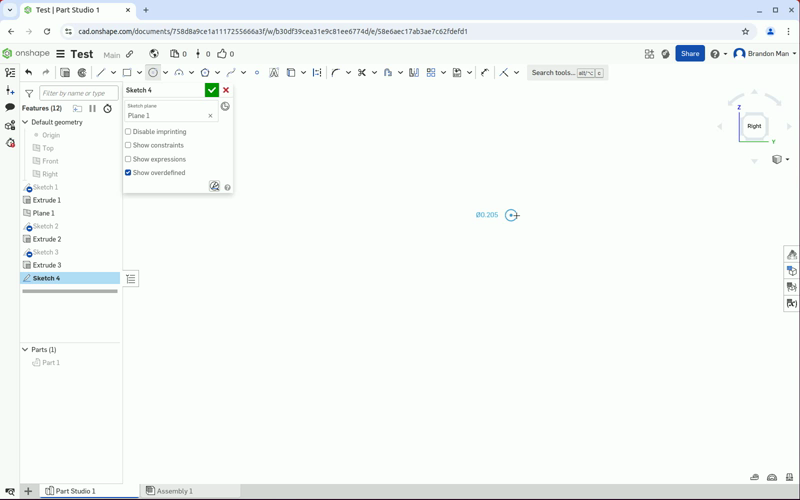
click(516, 215)
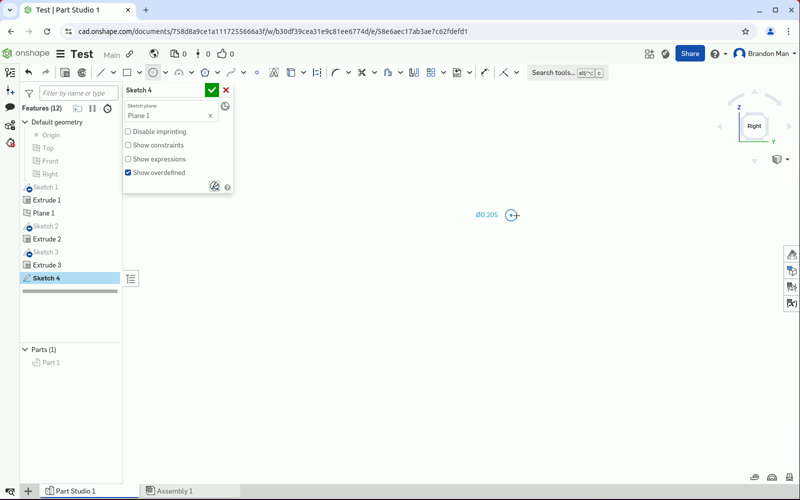
scroll(-6)
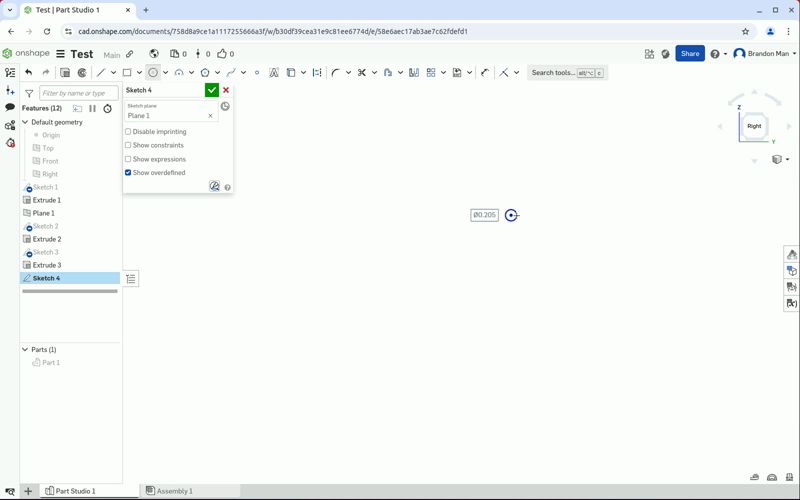
scroll(-6)
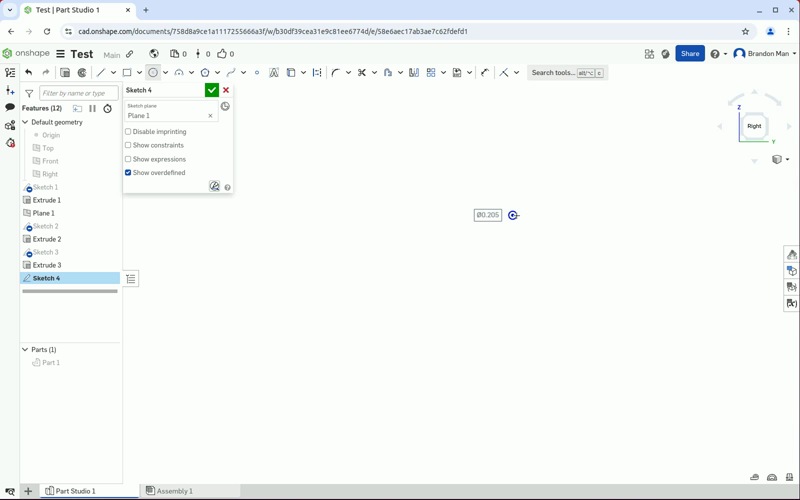
scroll(-6)
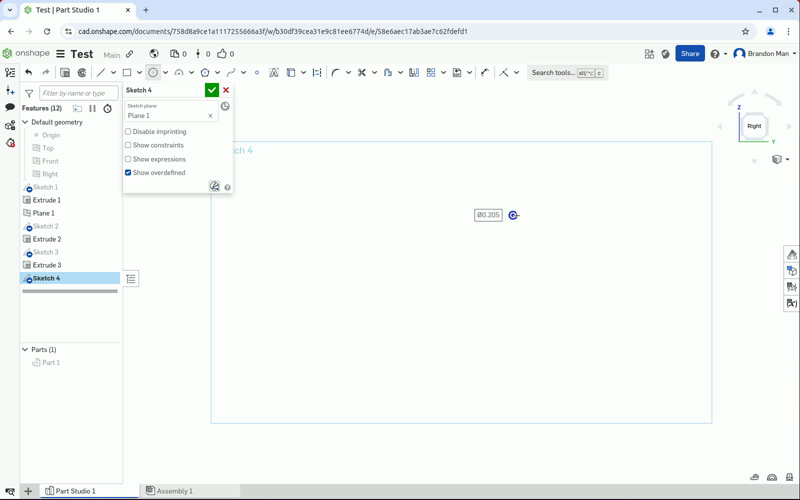
scroll(-6)
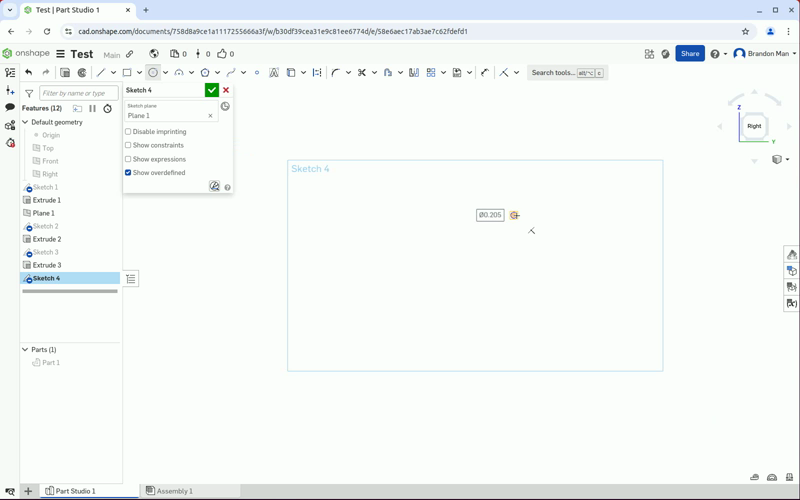
scroll(-6)
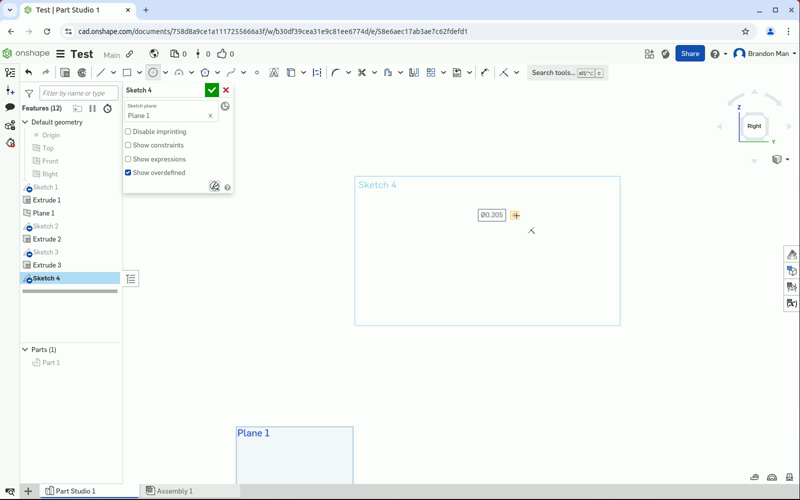
scroll(-6)
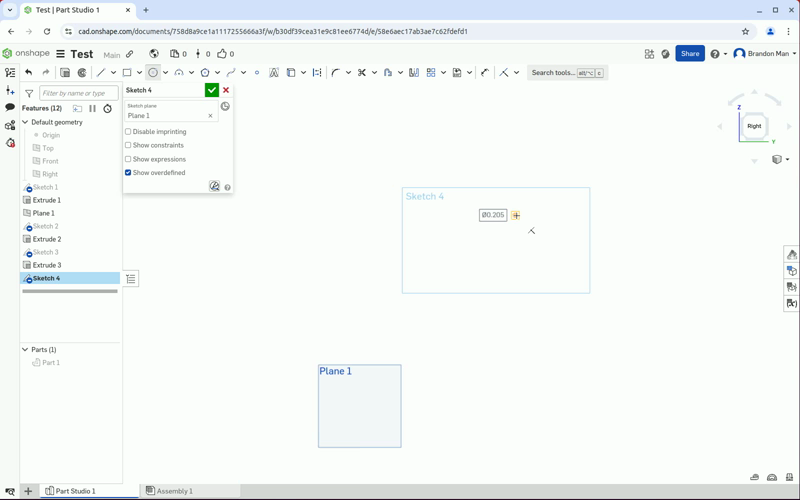
scroll(-6)
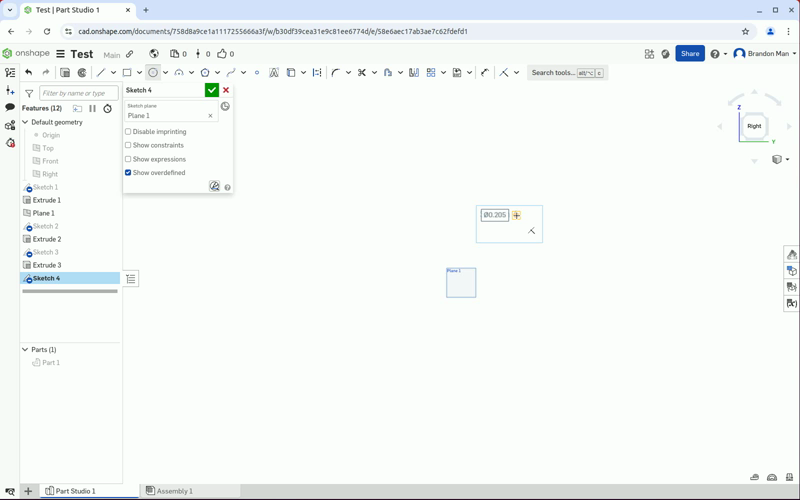
key(esc)
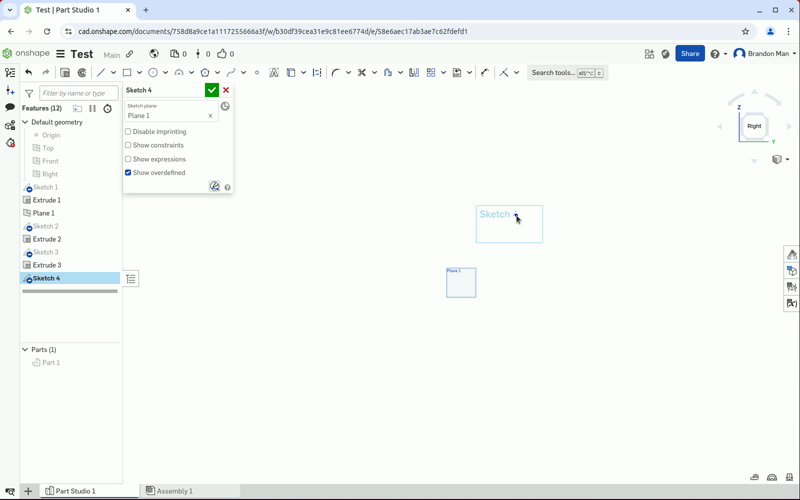
mouse_move(515, 215)
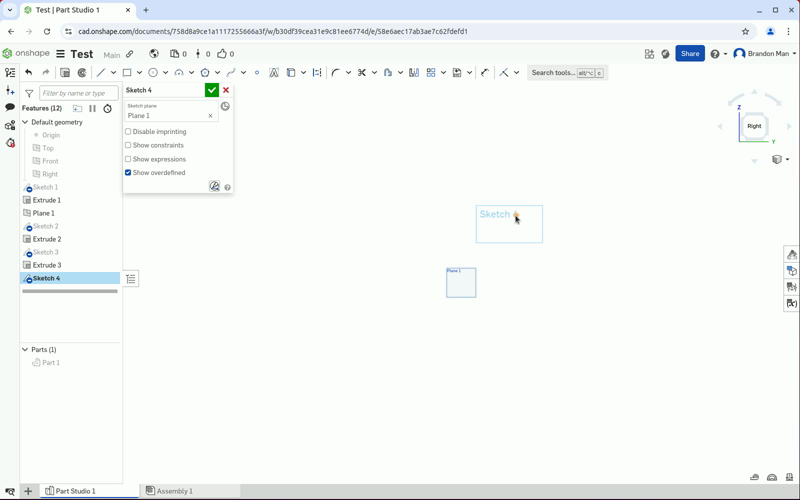
scroll(6)
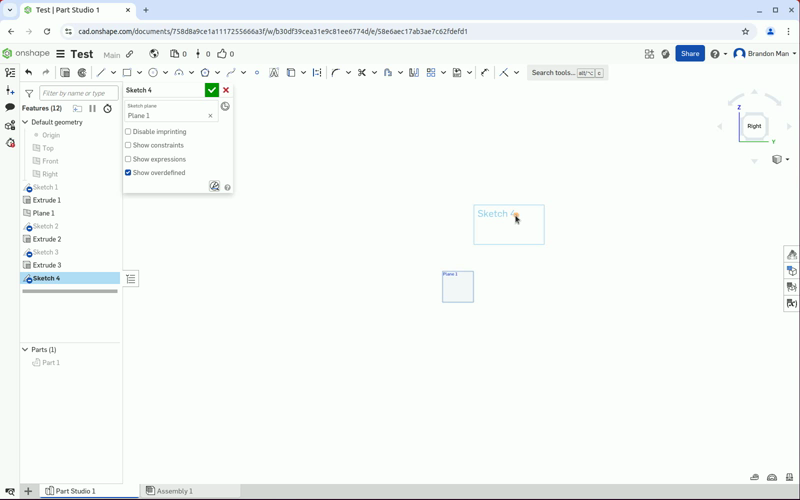
scroll(6)
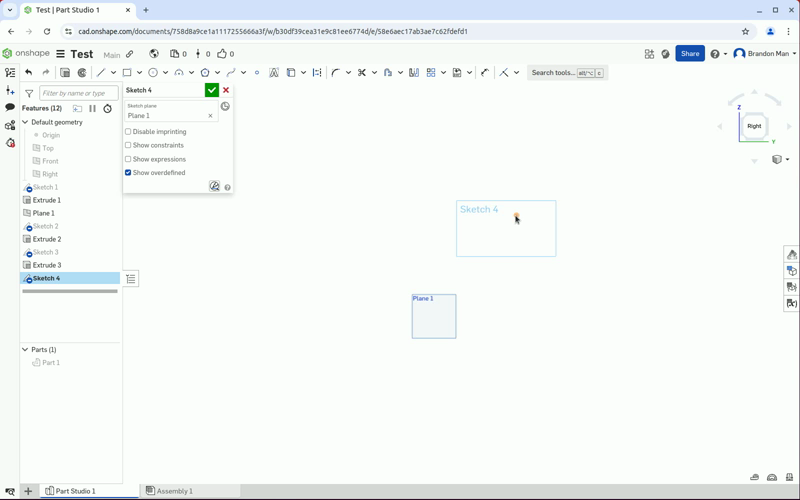
scroll(6)
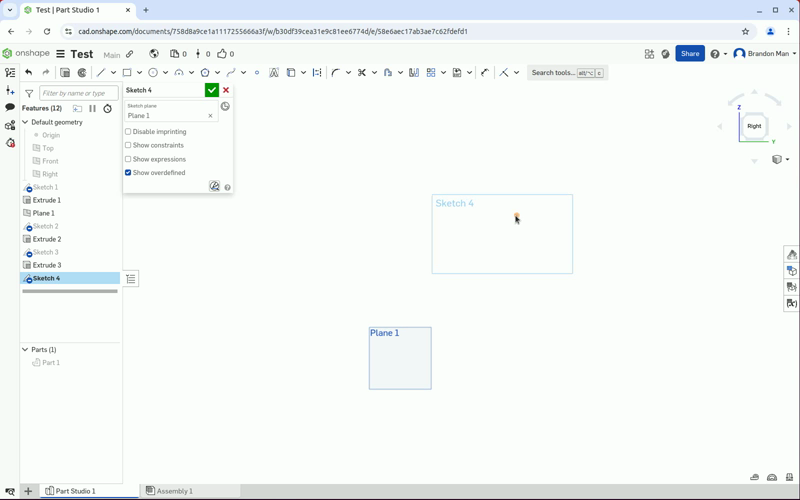
scroll(6)
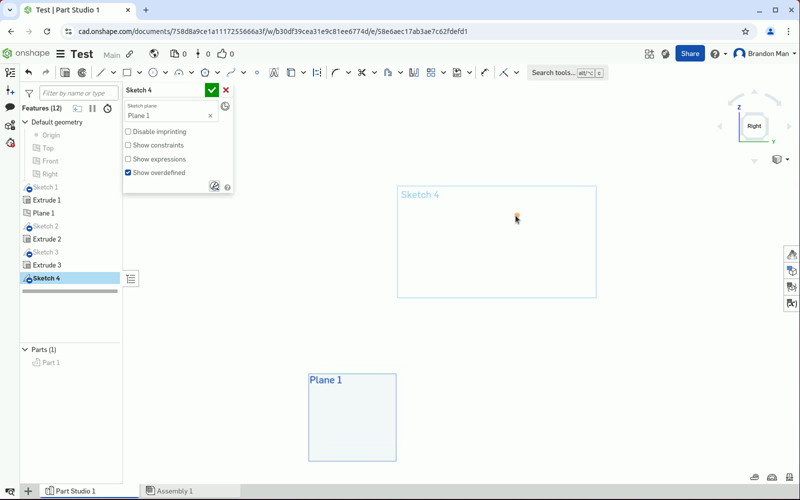
scroll(6)
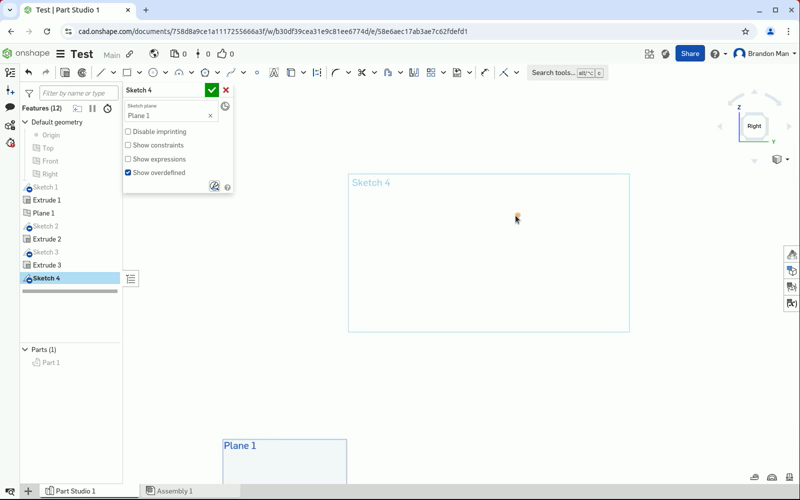
scroll(6)
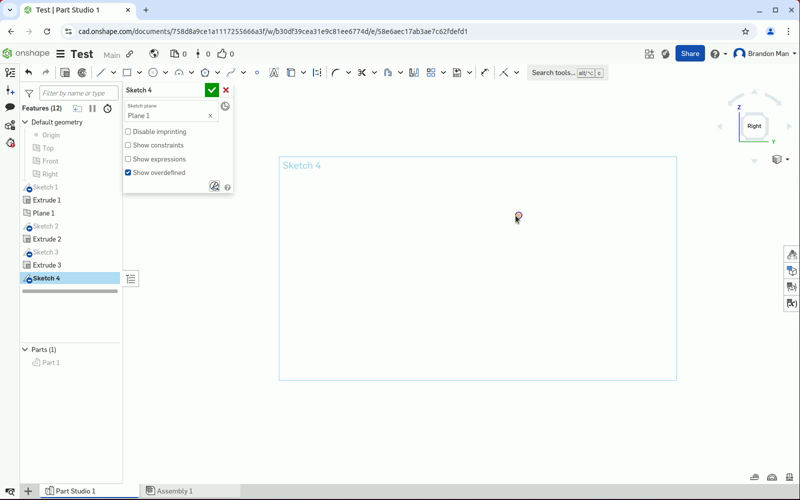
scroll(6)
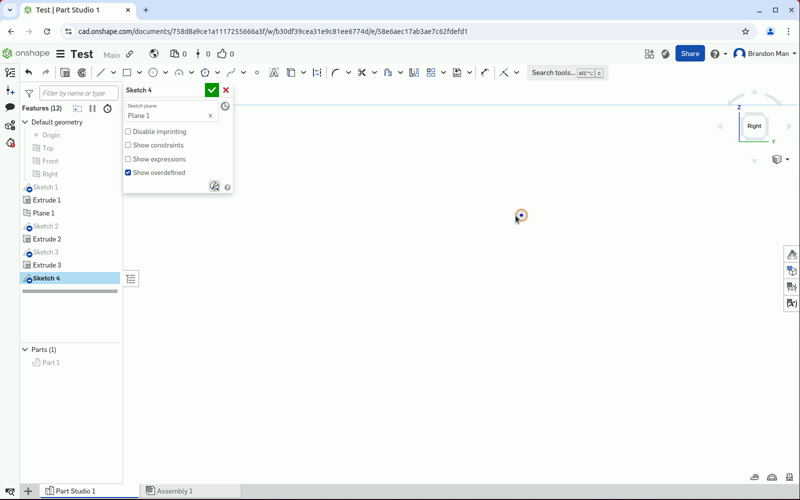
click(515, 215)
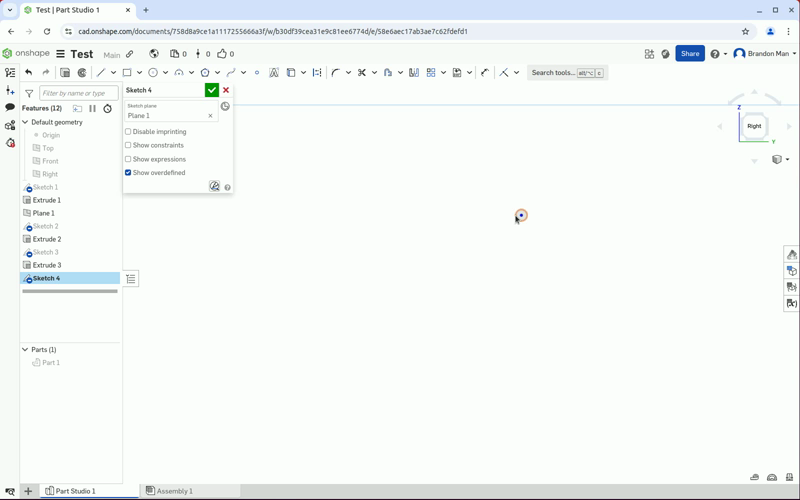
scroll(-6)
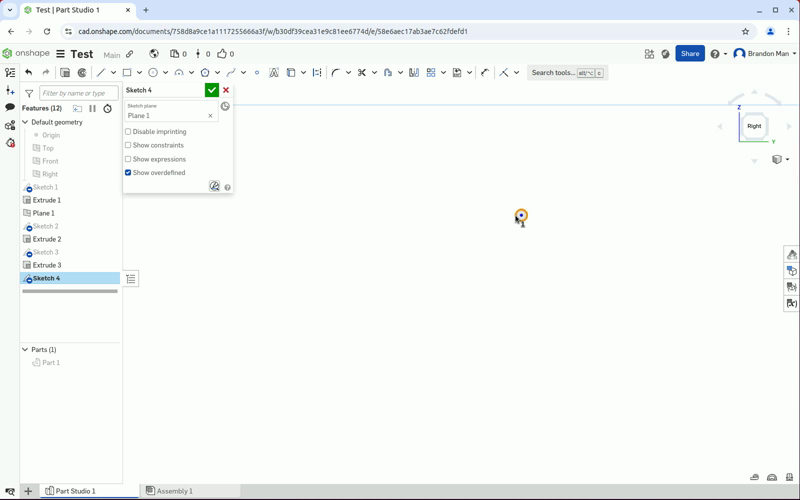
scroll(-6)
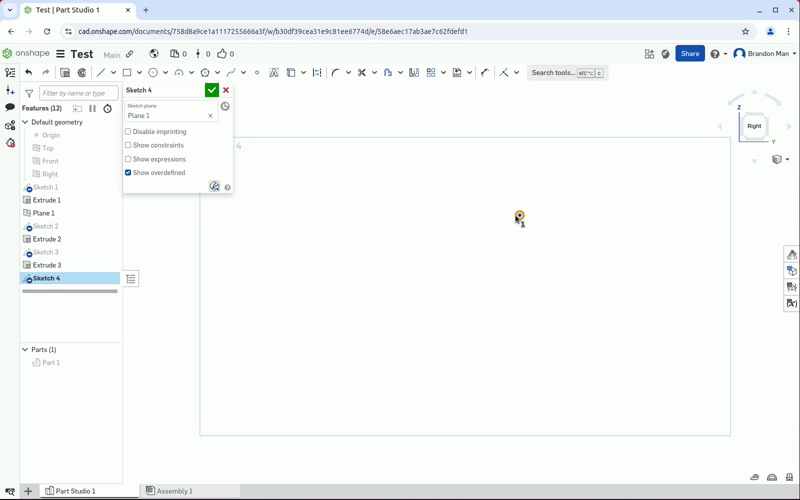
scroll(-6)
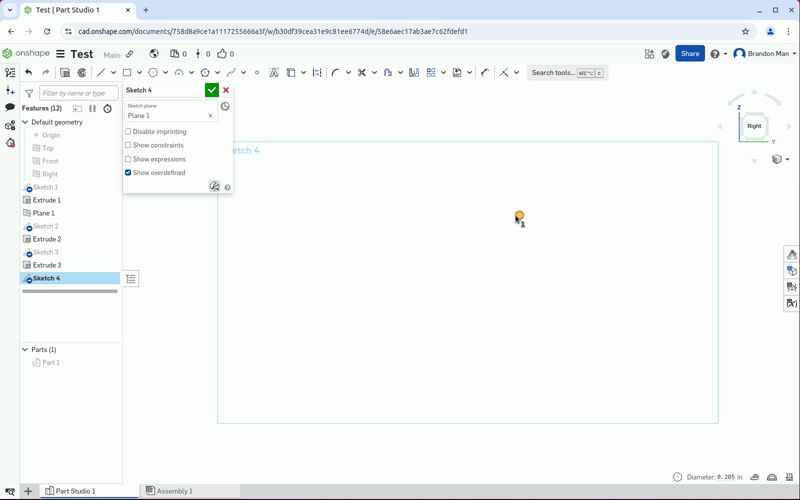
scroll(-6)
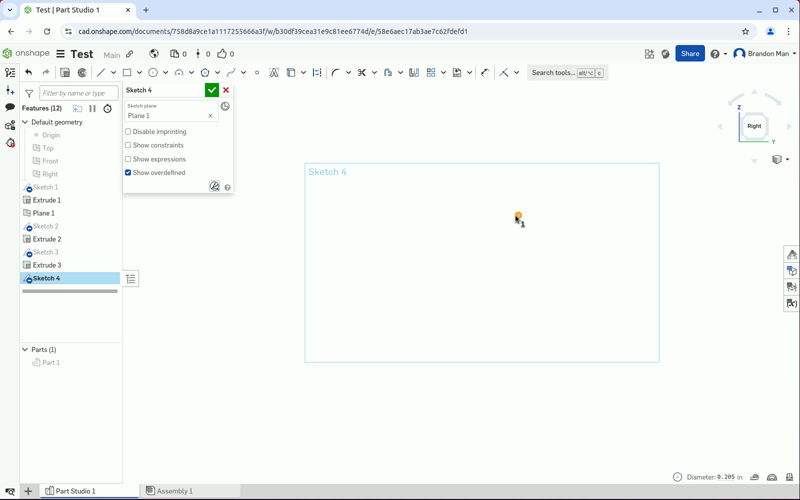
scroll(-6)
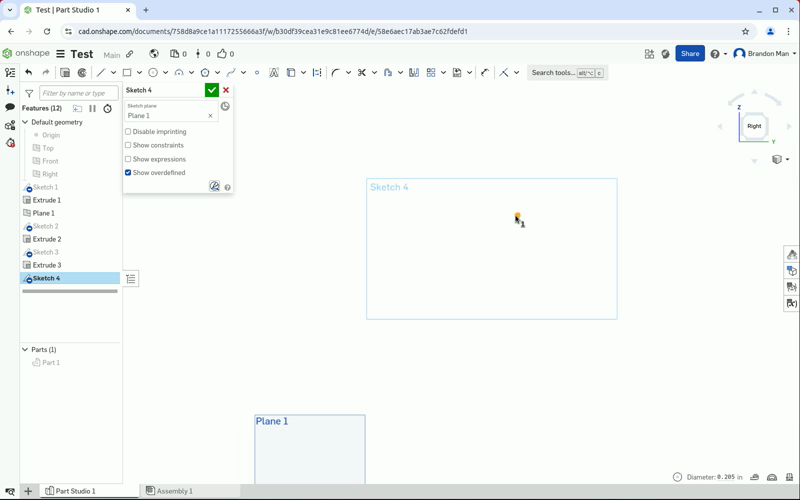
scroll(-6)
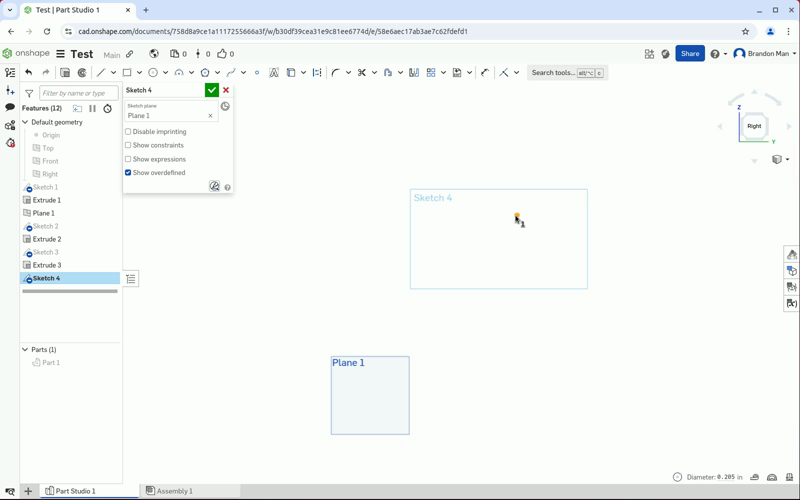
scroll(-6)
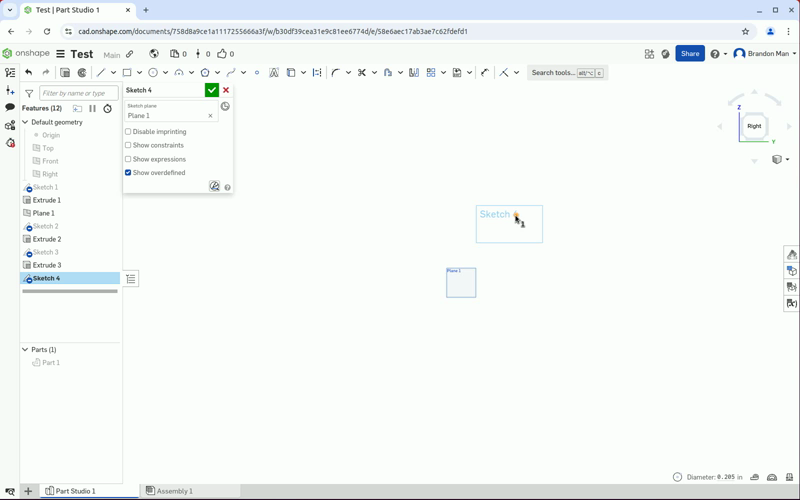
mouse_move(73, 352)
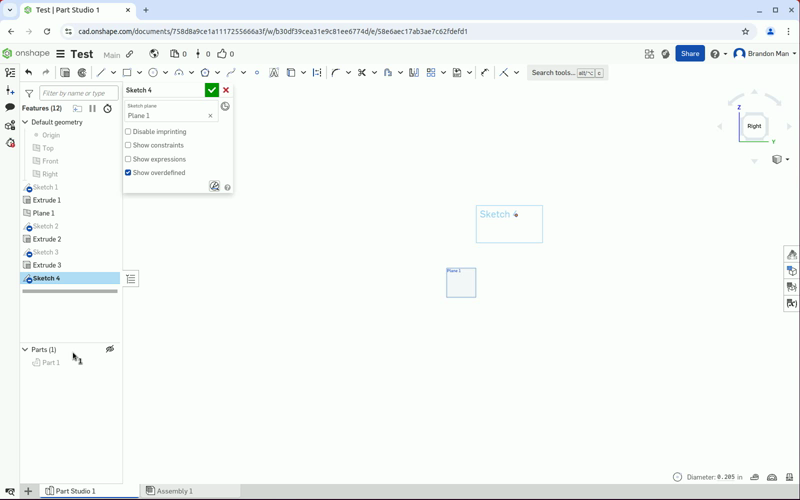
key(shift+y)
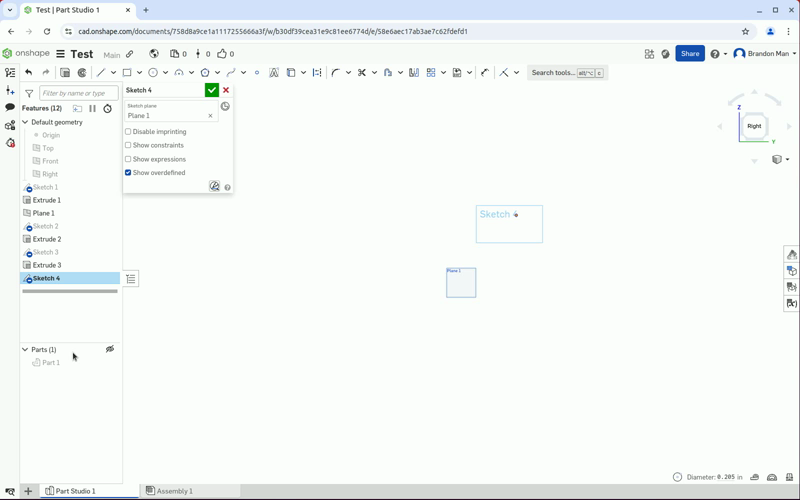
key(shift+e)
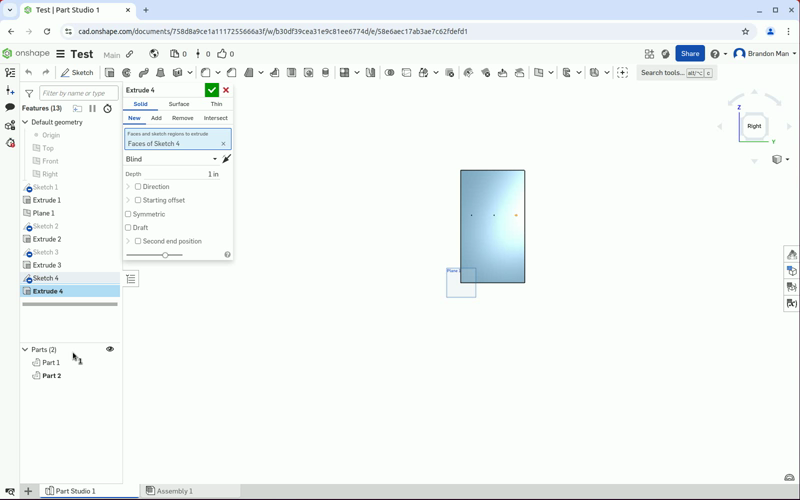
mouse_move(143, 106)
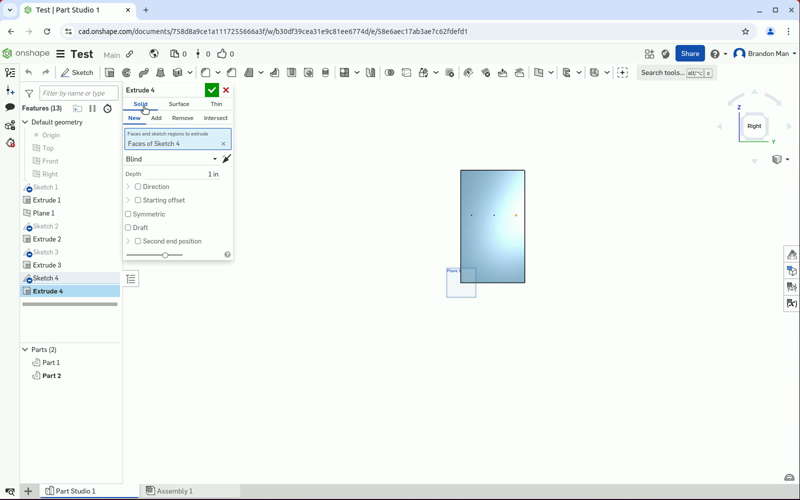
click(143, 106)
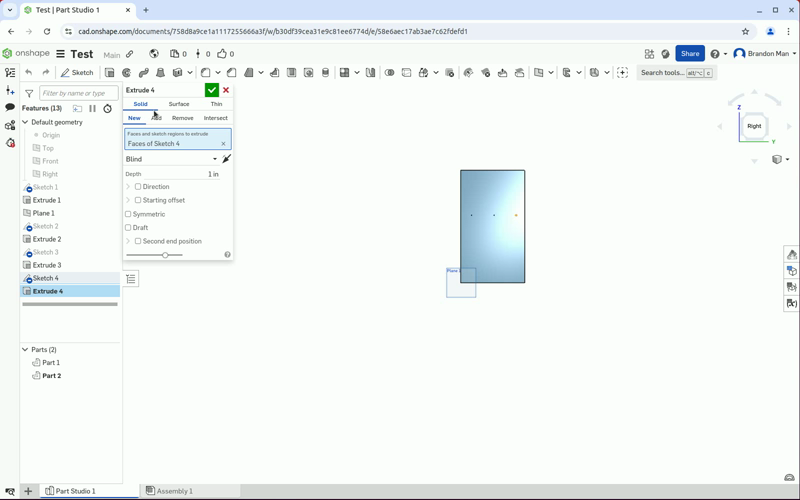
mouse_move(186, 120)
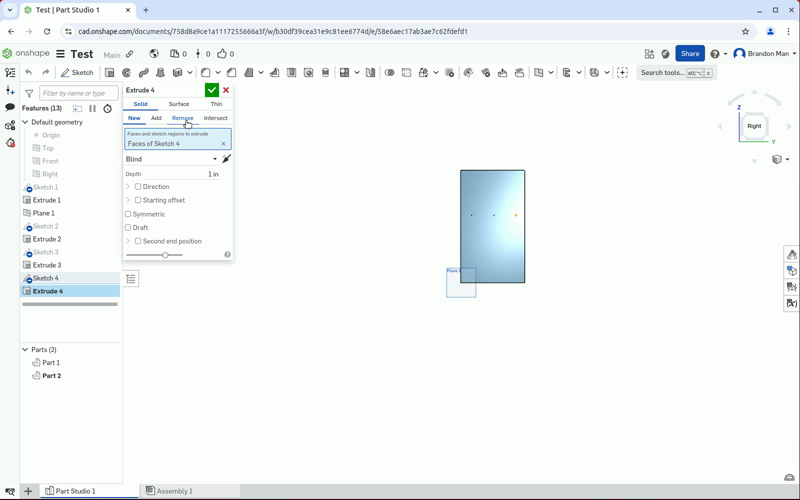
click(186, 120)
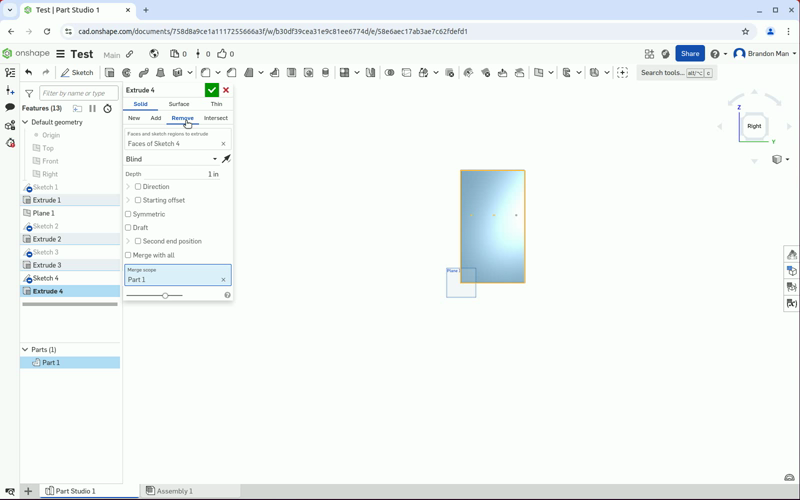
key(tab, 4)
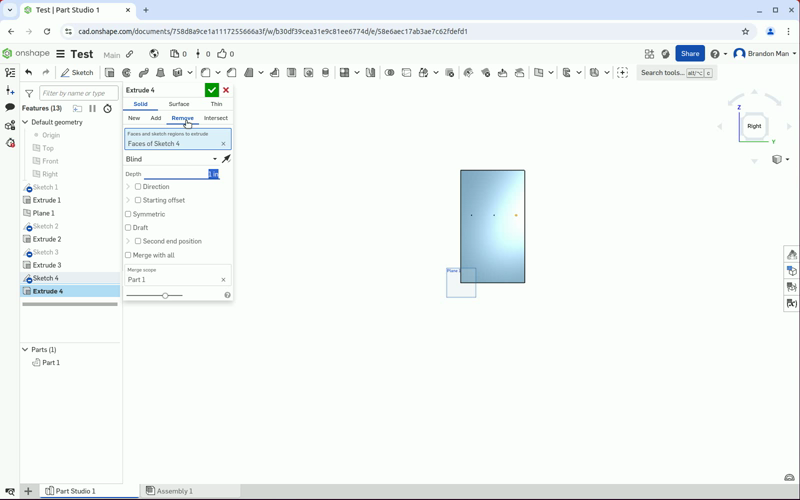
text(0.722)
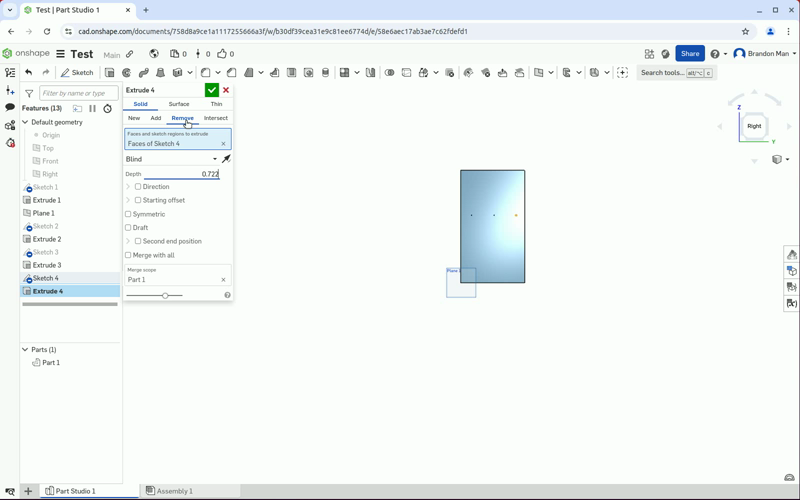
key(tab, 6)
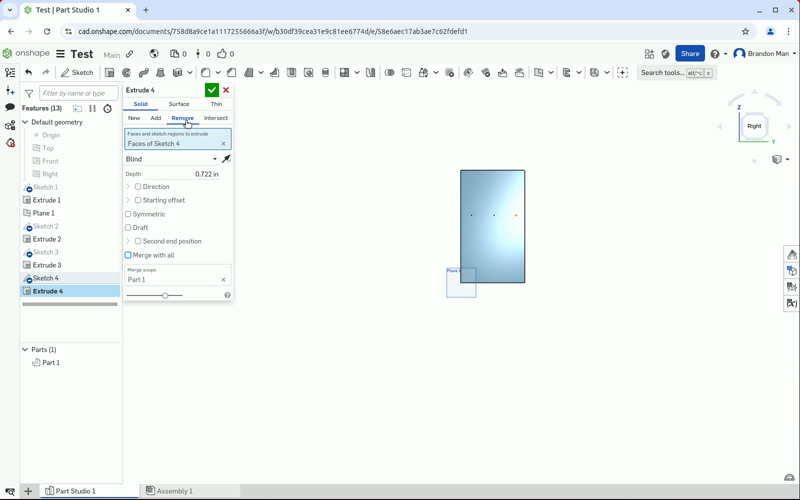
key(space)
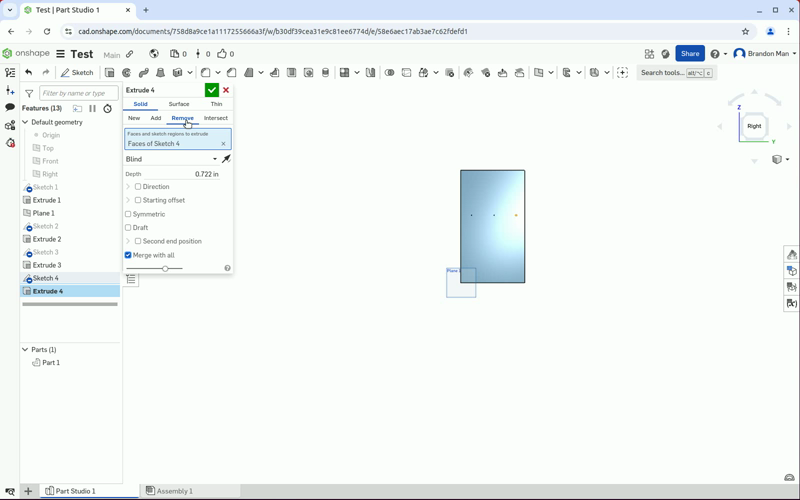
key(enter)
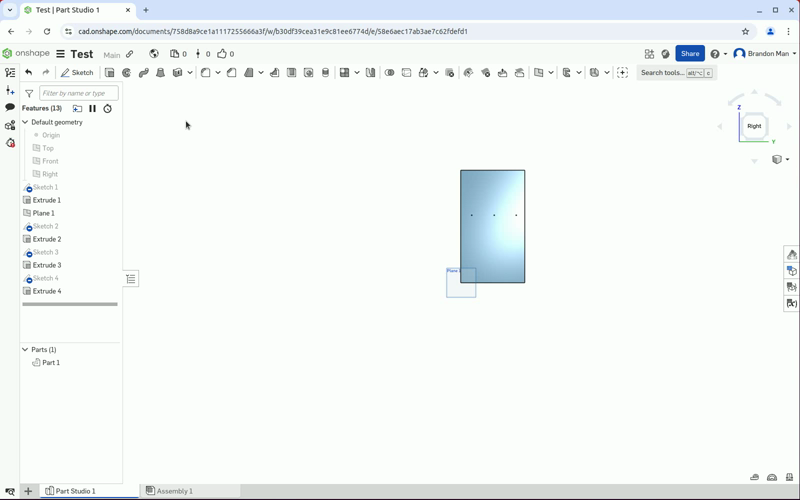
key(shift+h)
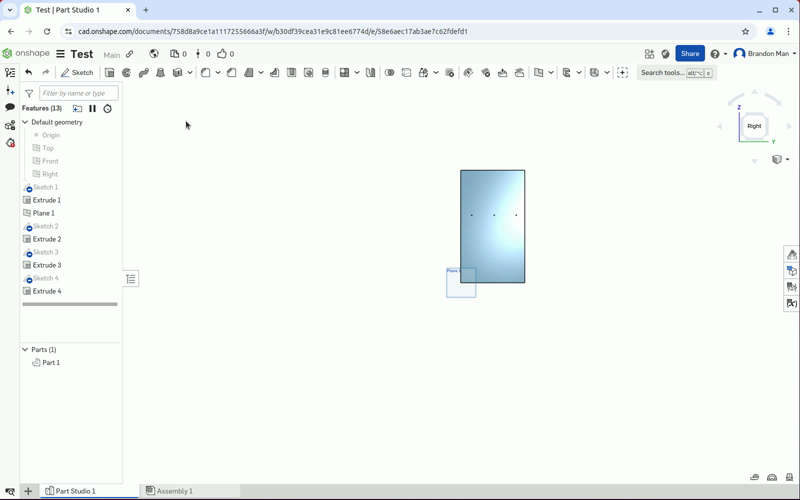
key(shift+h)
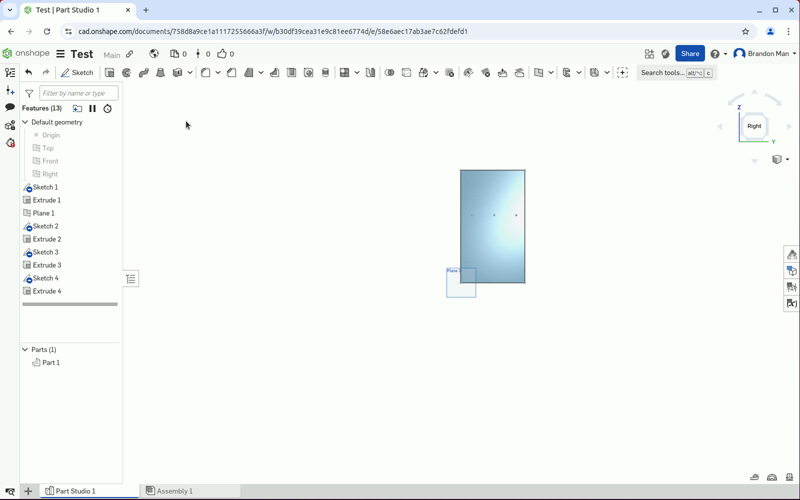
key(shift+7)
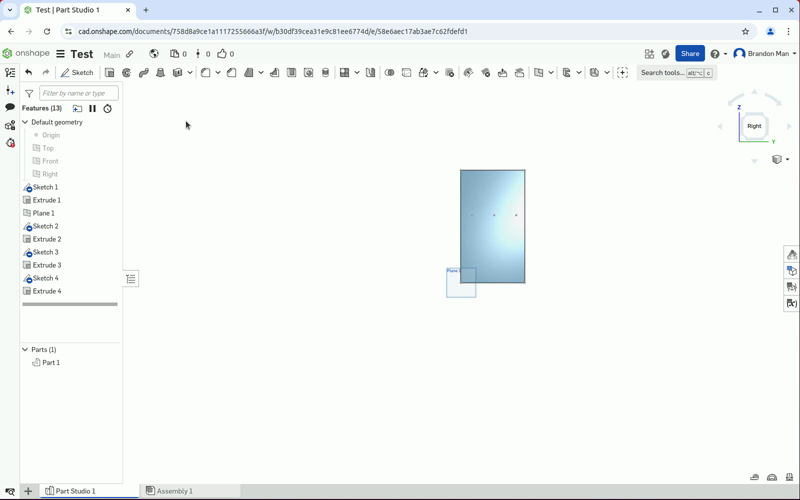
key(right, 2)
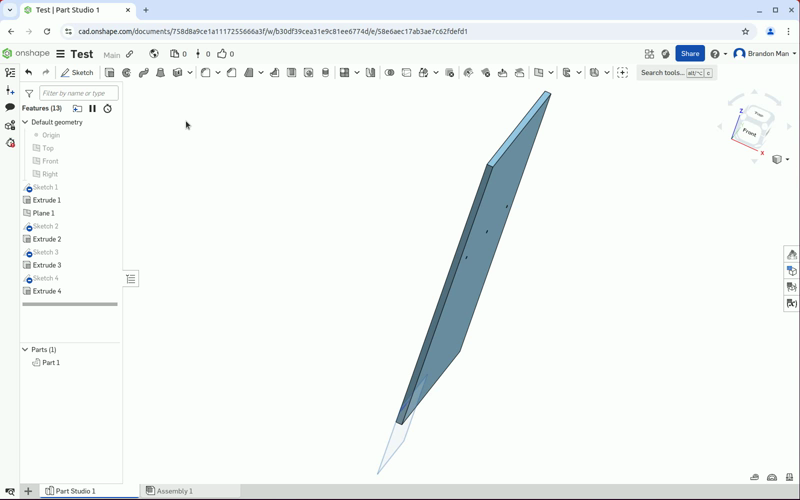
key(down, 2)
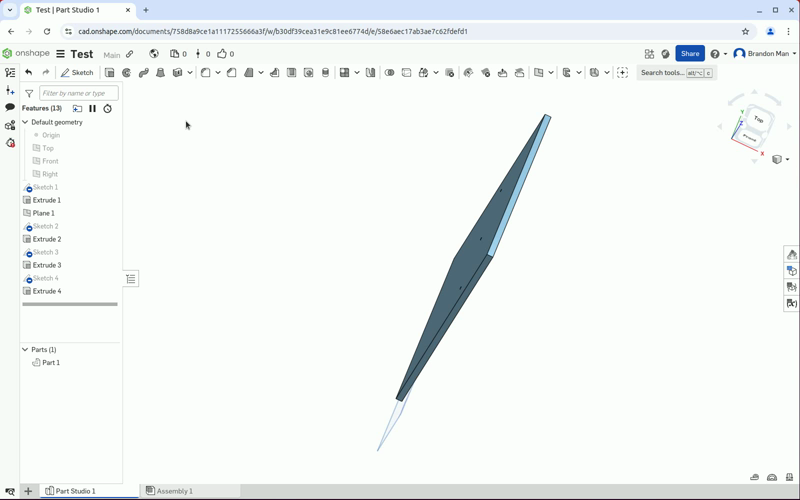
key(up, 2)
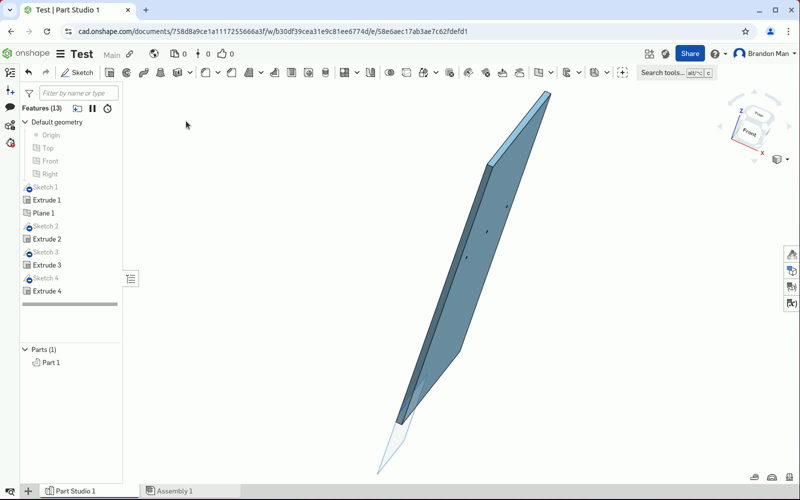
key(left, 2)
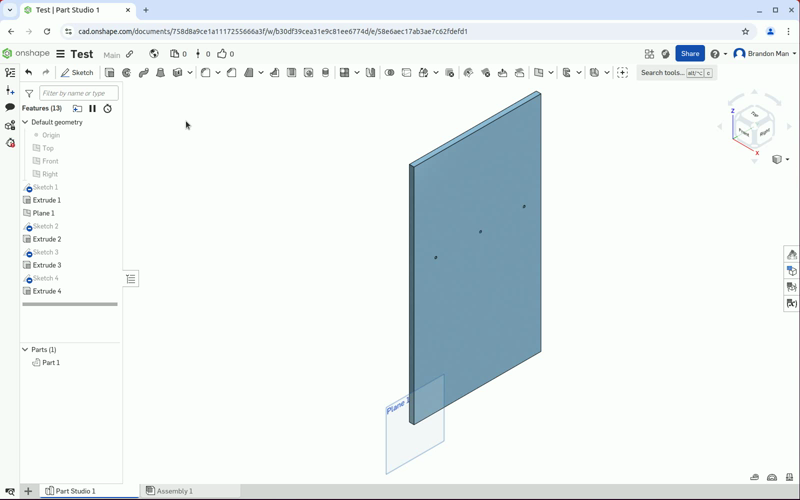
mouse_move(73, 189)
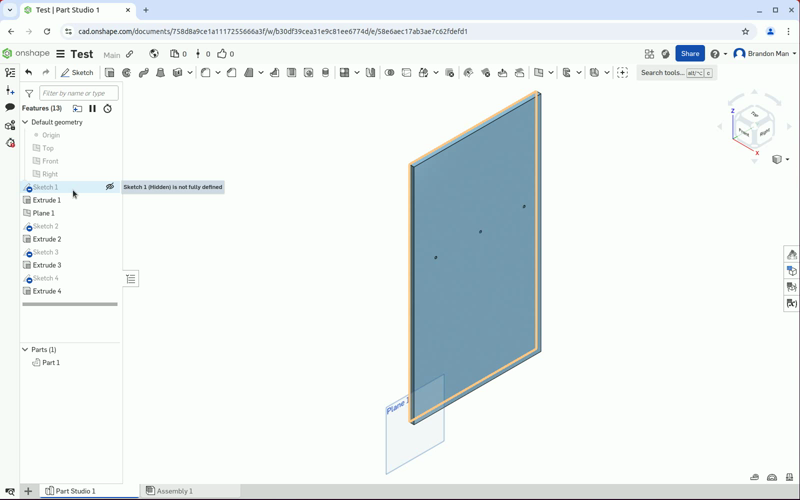
click(73, 189)